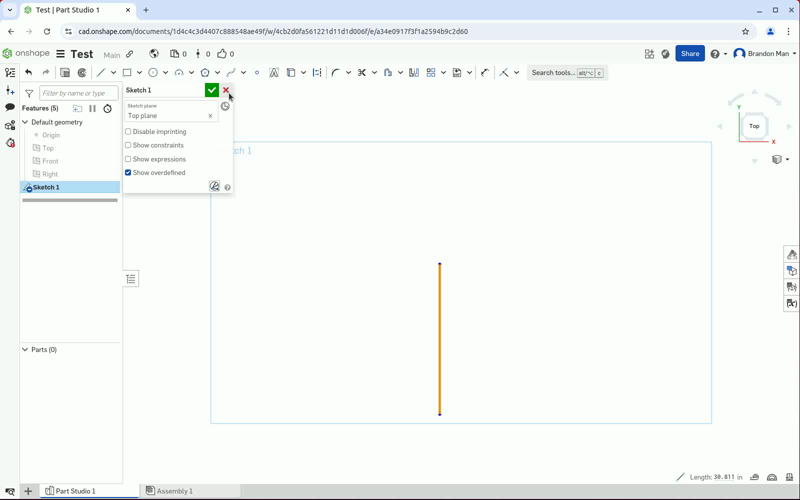
key(shift+h)
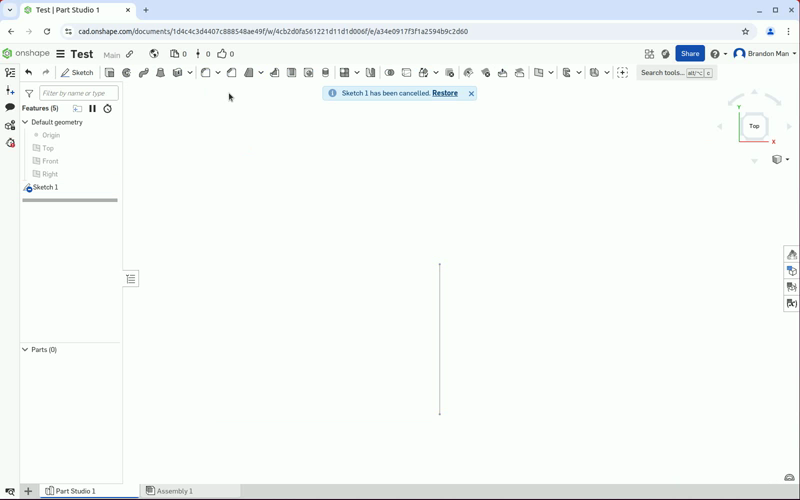
key(shift+s)
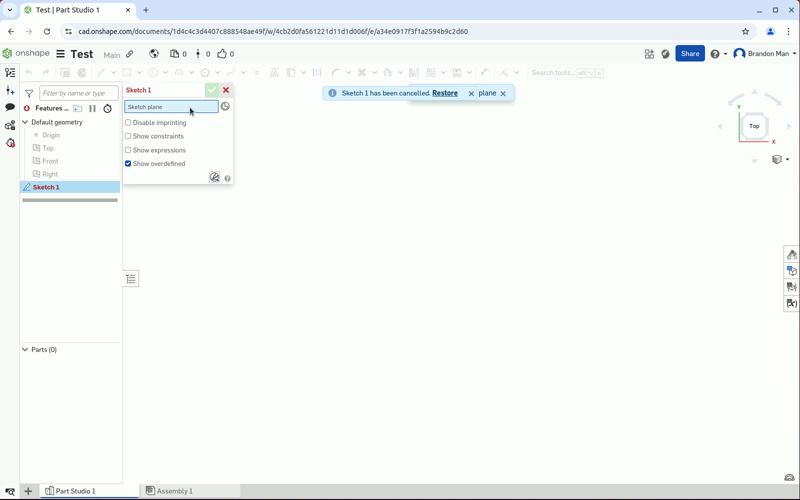
mouse_move(73, 150)
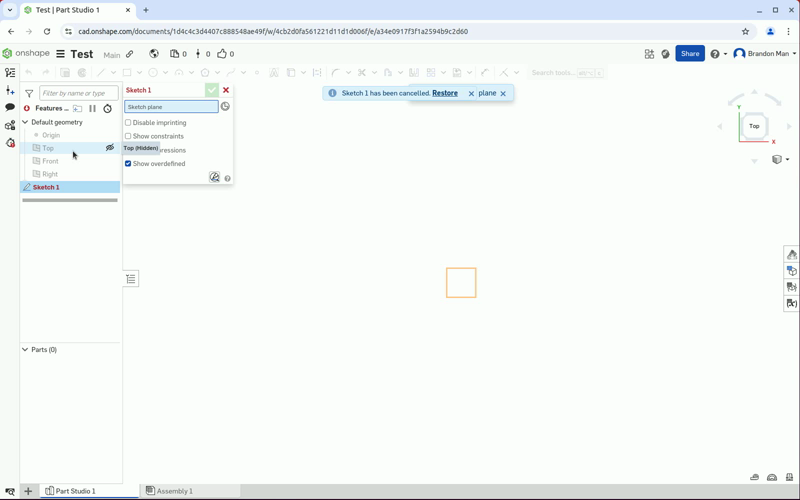
click(73, 150)
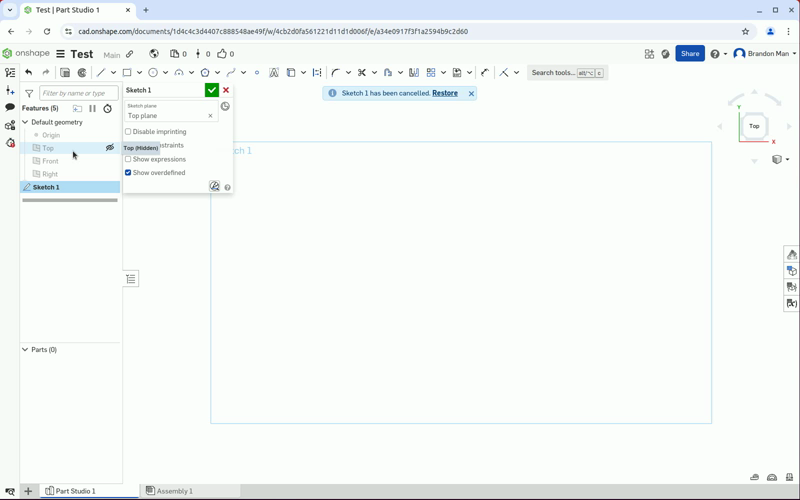
mouse_move(73, 352)
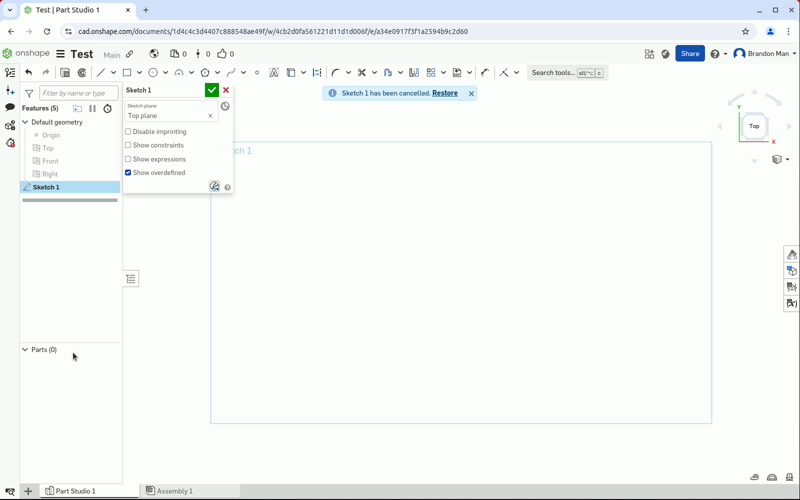
key(y)
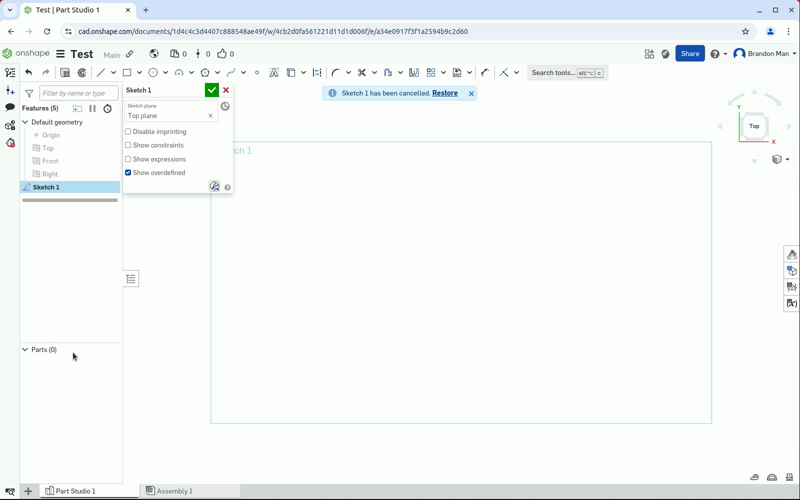
key(c)
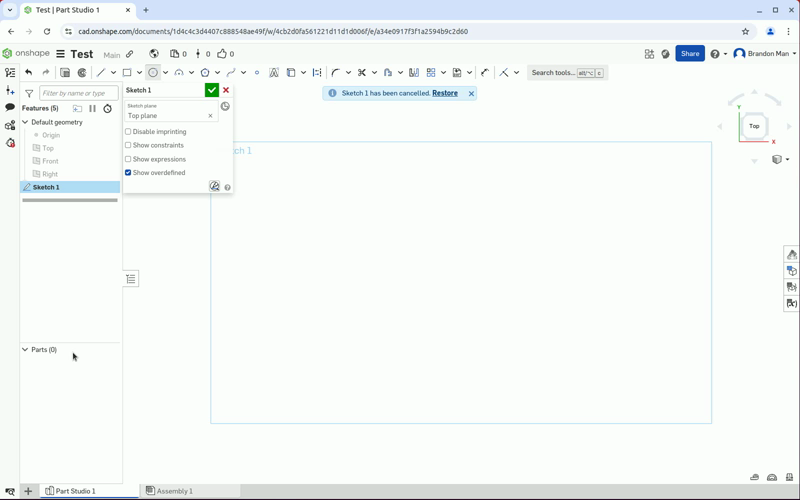
key_down(shift)
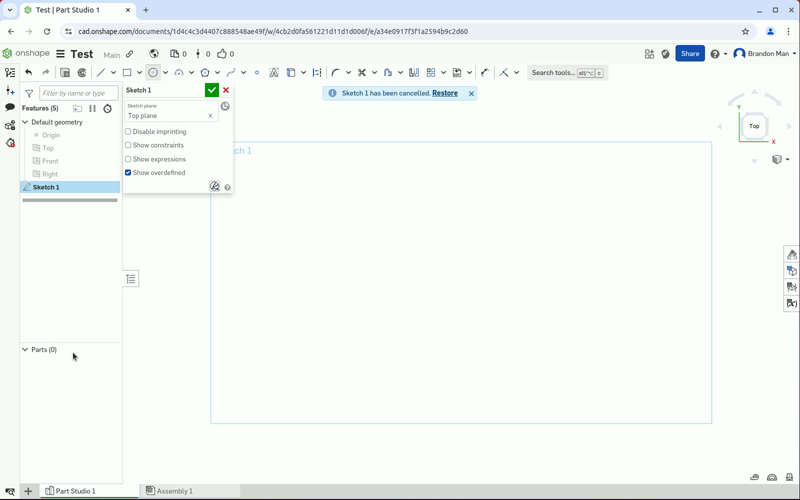
mouse_move(461, 282)
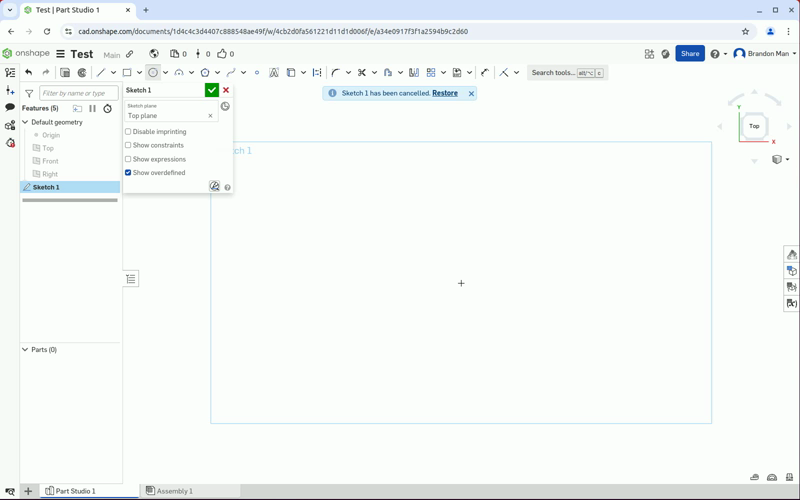
click(461, 282)
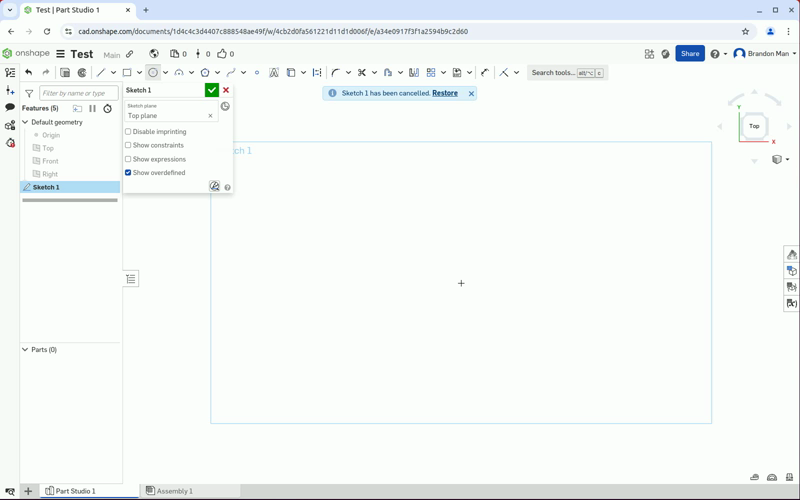
key_up(shift)
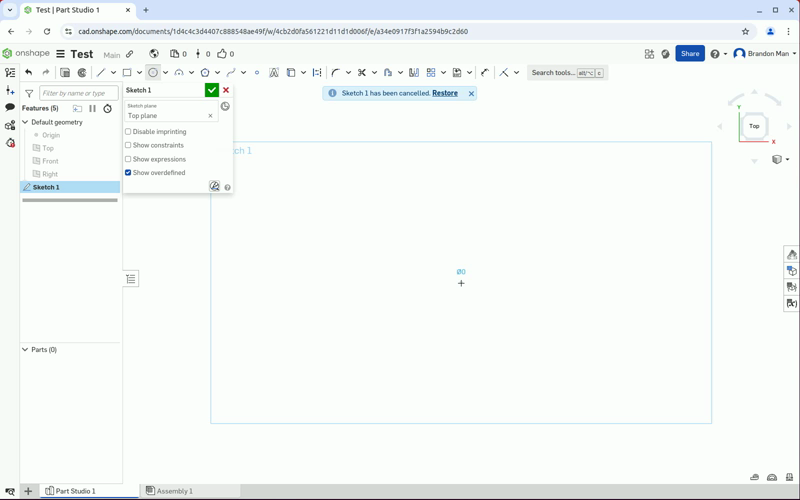
mouse_move(574, 282)
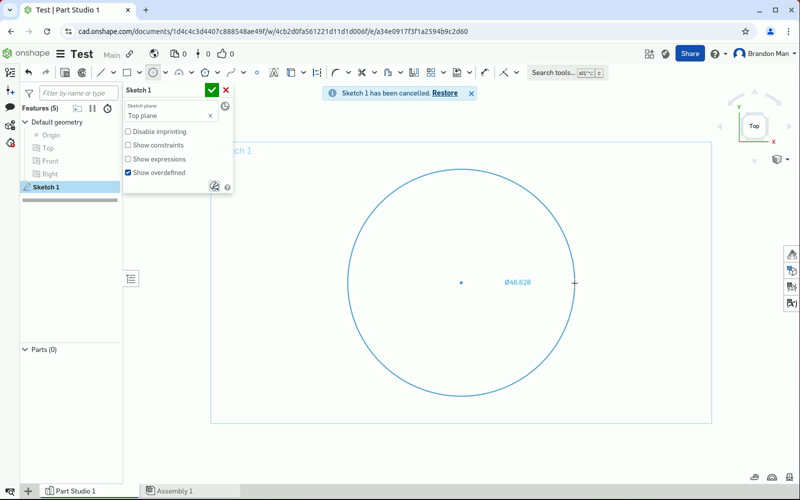
click(574, 282)
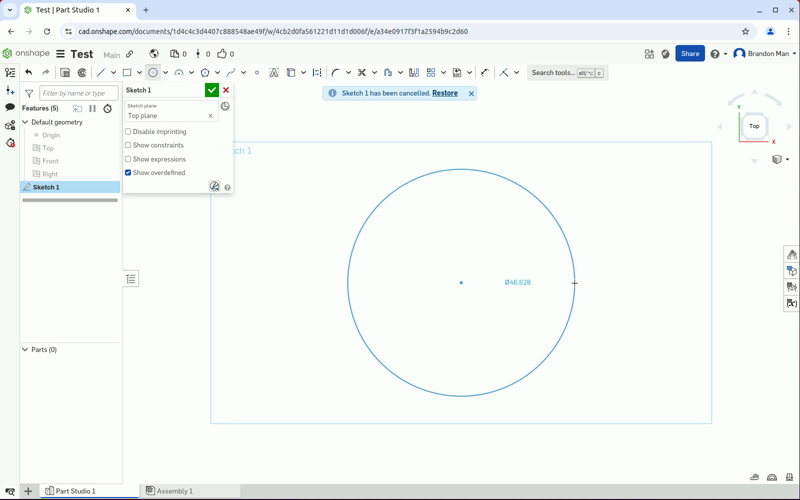
key(esc)
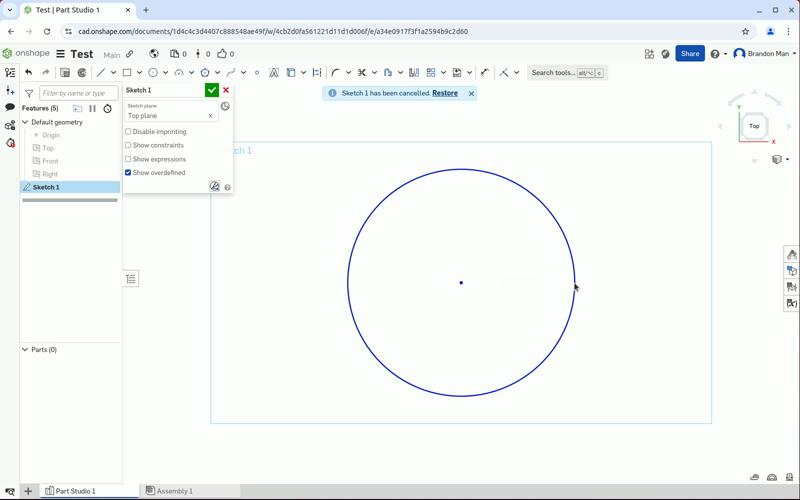
key(c)
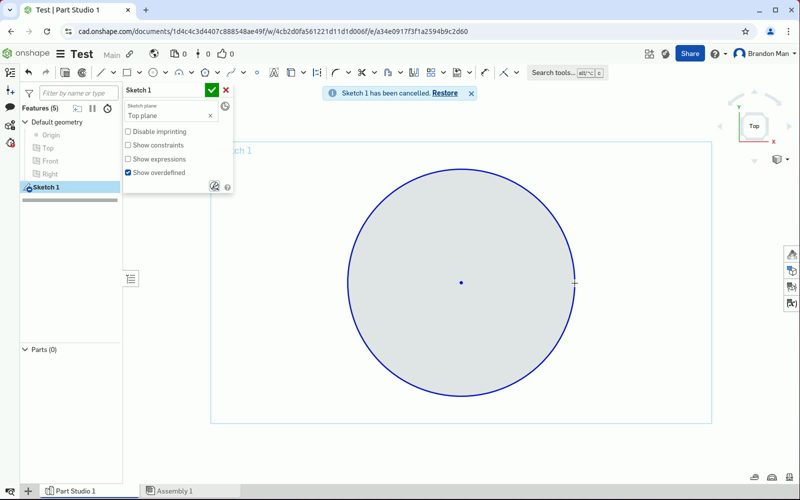
key_down(shift)
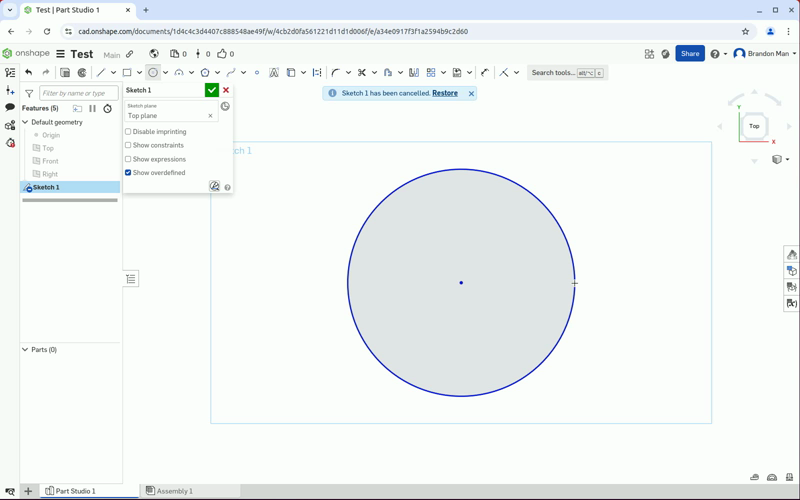
mouse_move(461, 282)
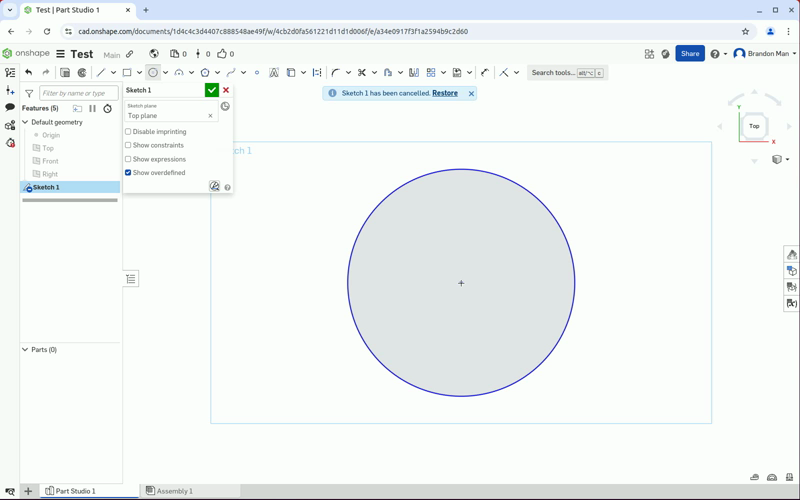
click(461, 282)
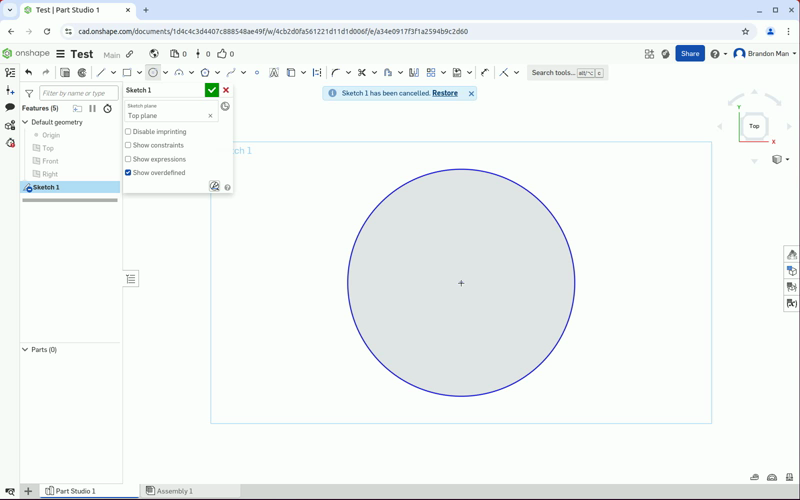
key_up(shift)
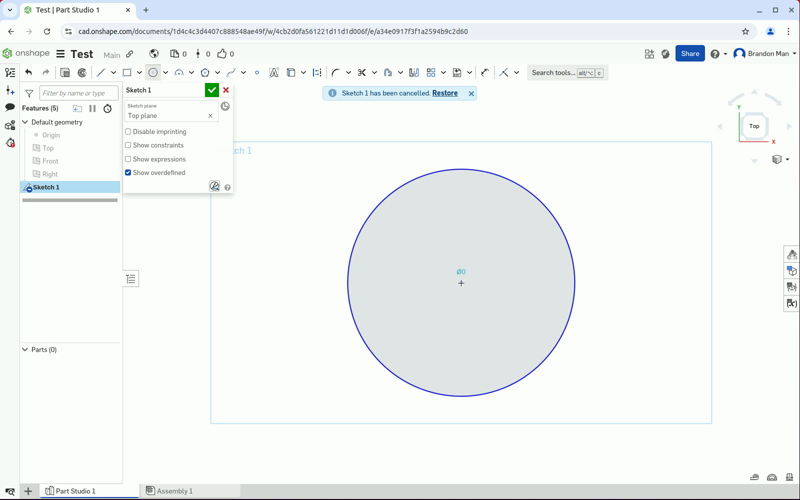
mouse_move(529, 282)
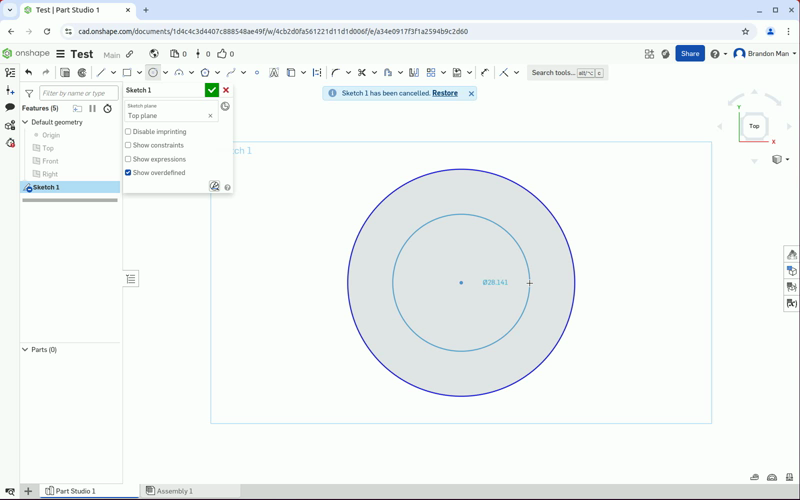
click(529, 282)
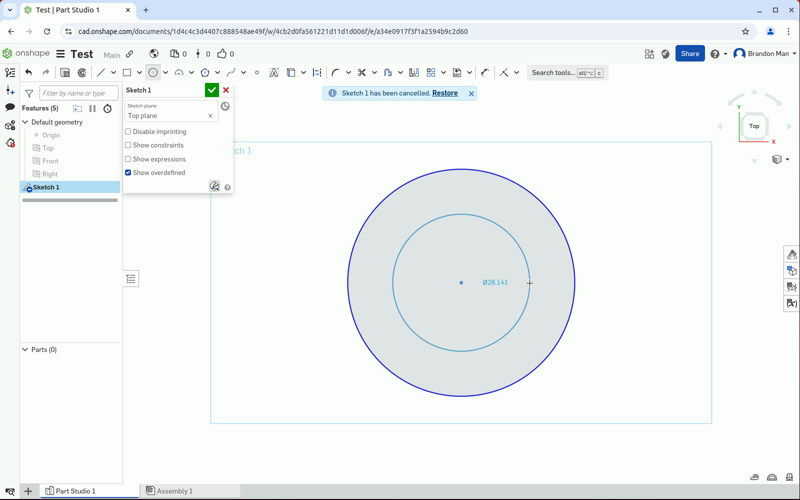
key(esc)
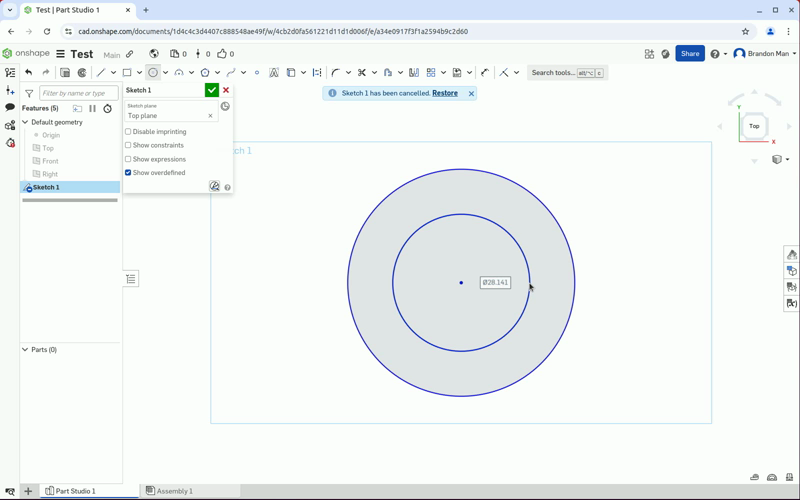
mouse_move(499, 359)
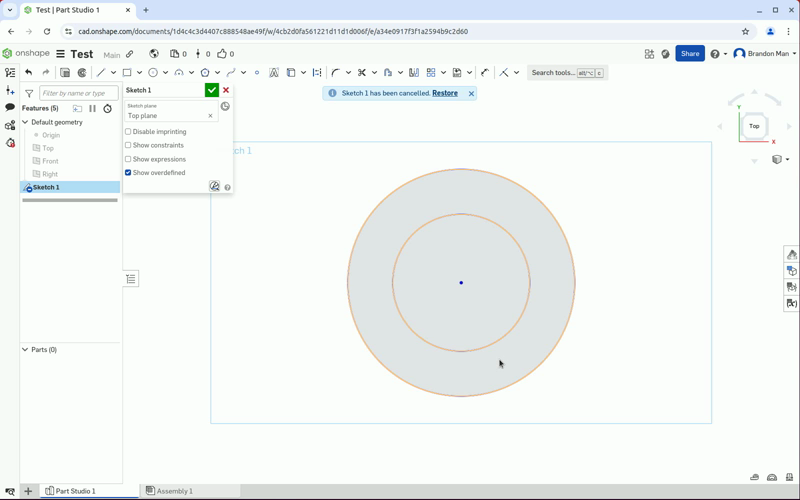
click(499, 359)
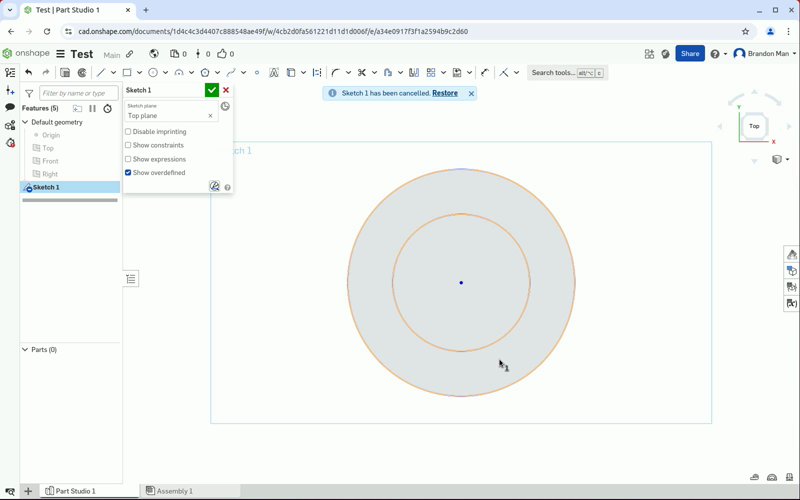
mouse_move(73, 352)
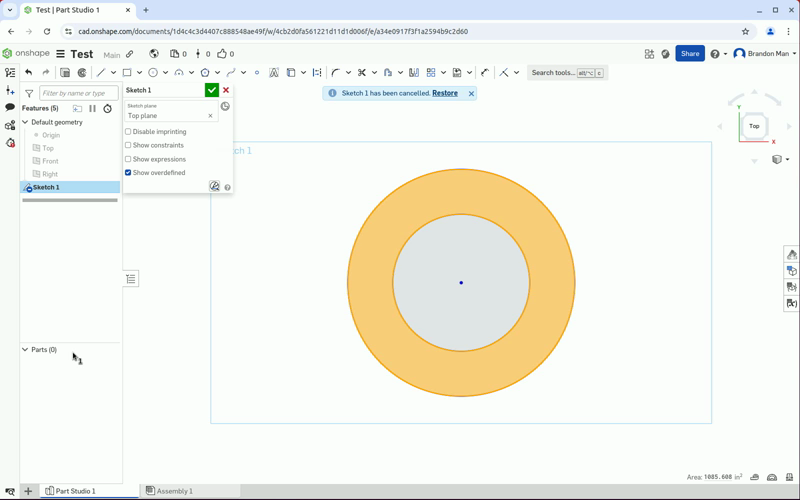
key(shift+y)
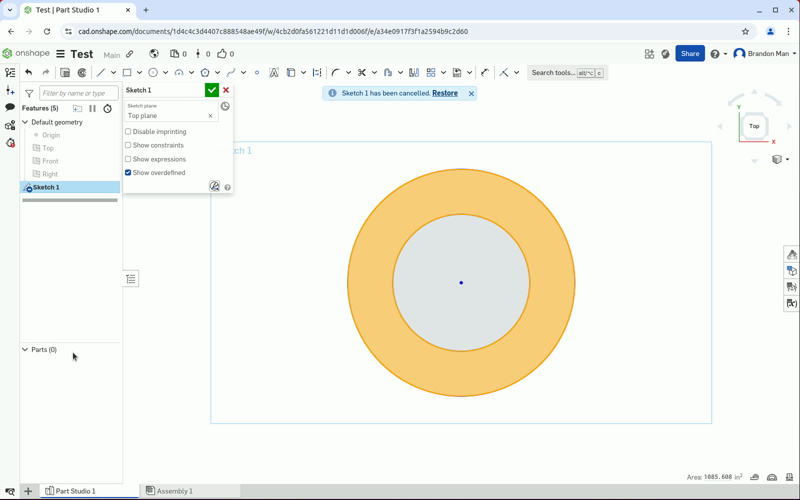
key(shift+e)
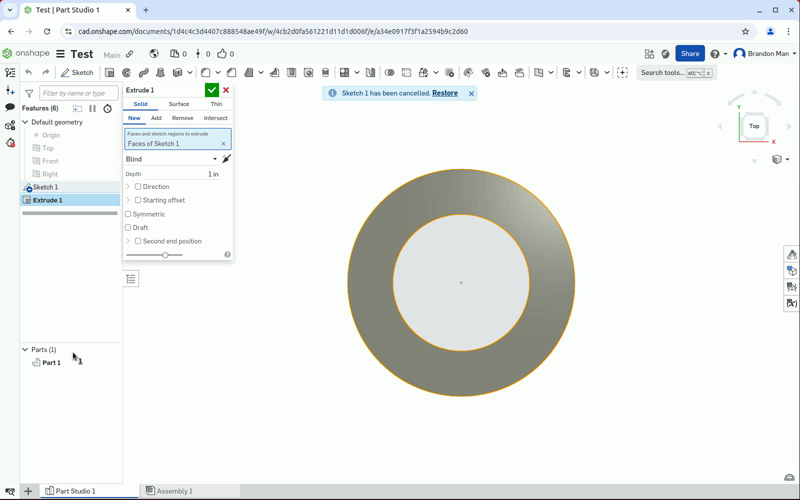
mouse_move(143, 106)
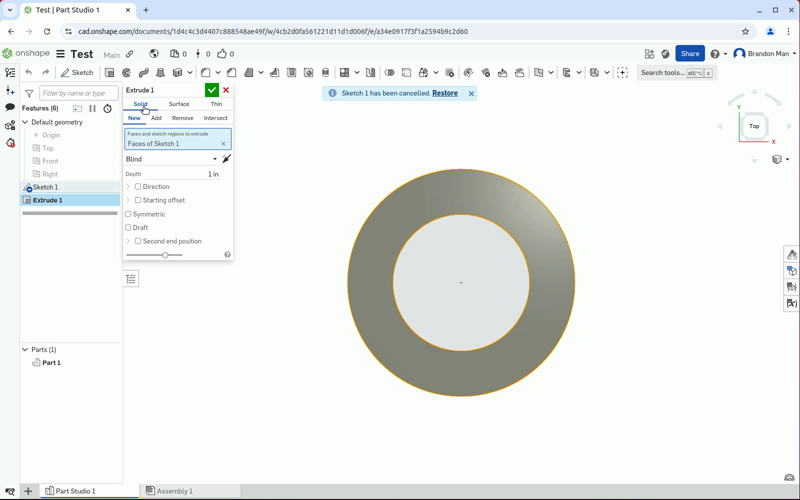
click(143, 106)
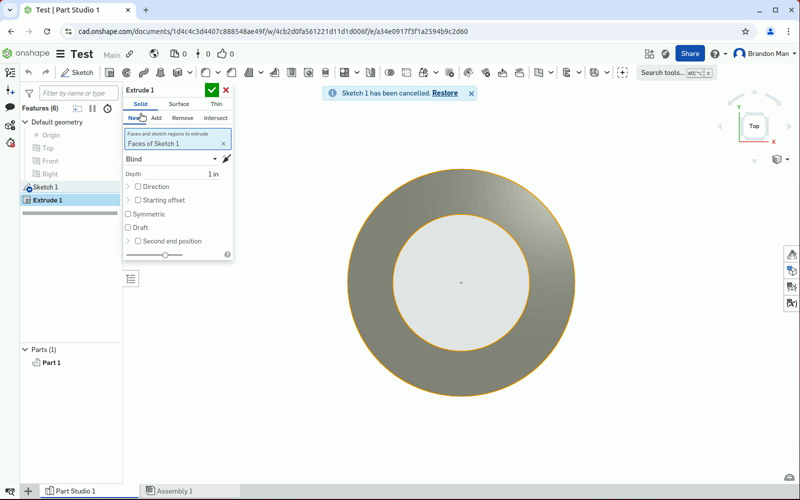
mouse_move(137, 120)
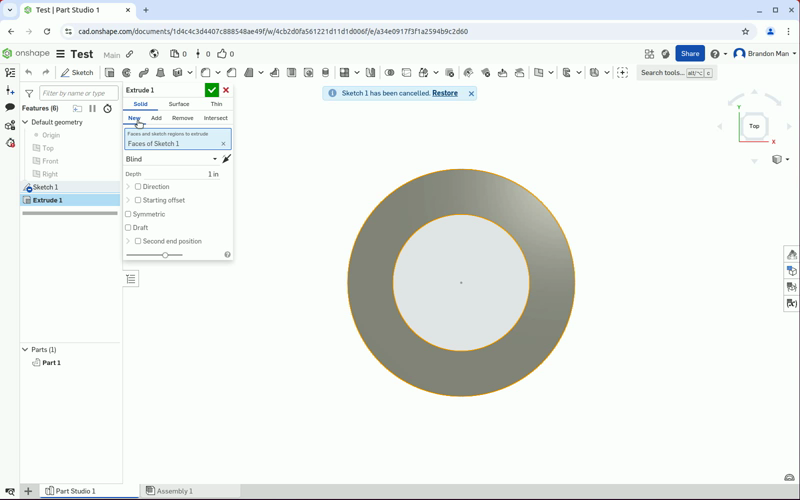
click(137, 120)
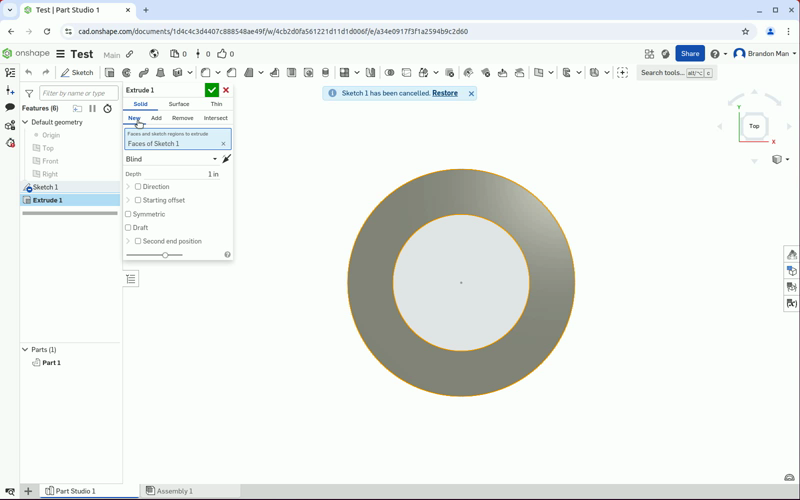
key(tab, 4)
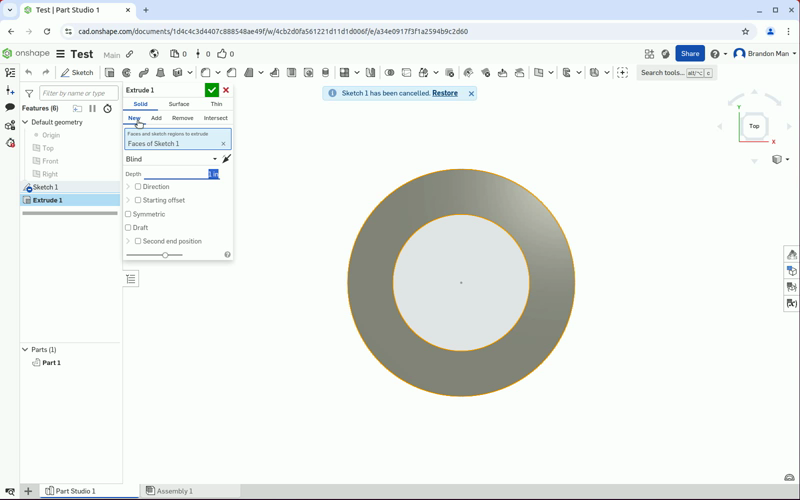
text(1.685)
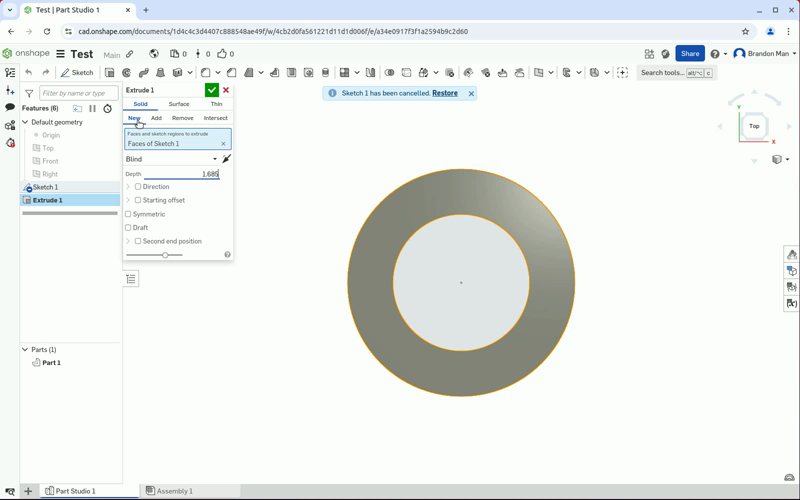
key(enter)
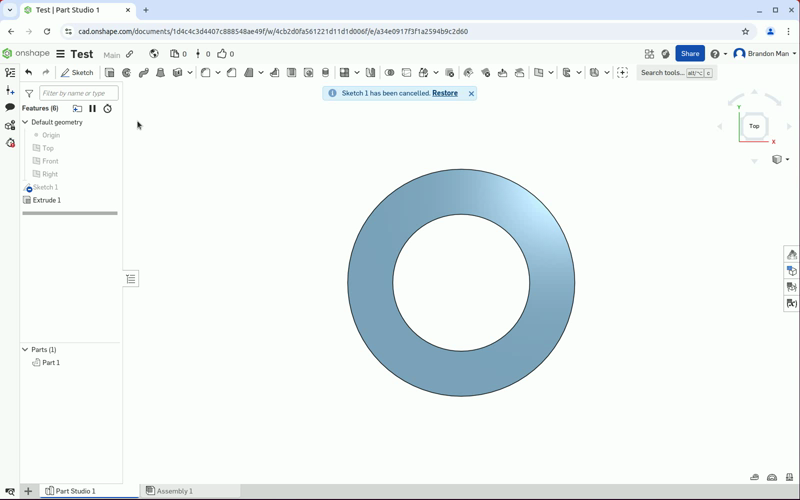
key(shift+h)
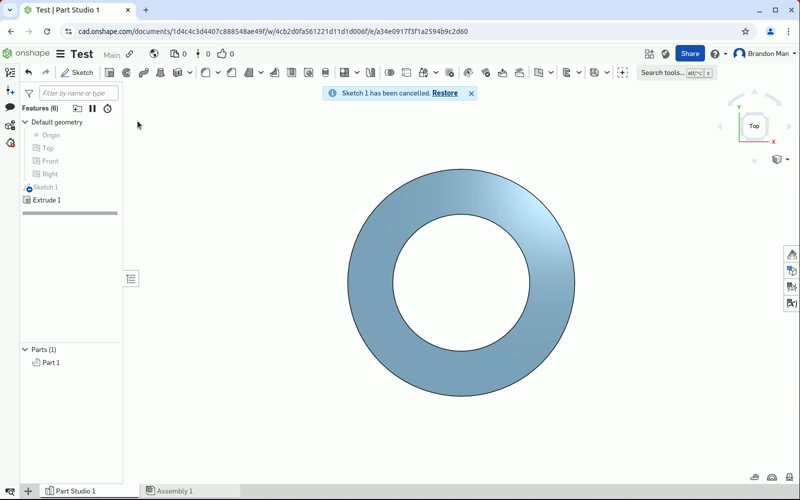
key(shift+h)
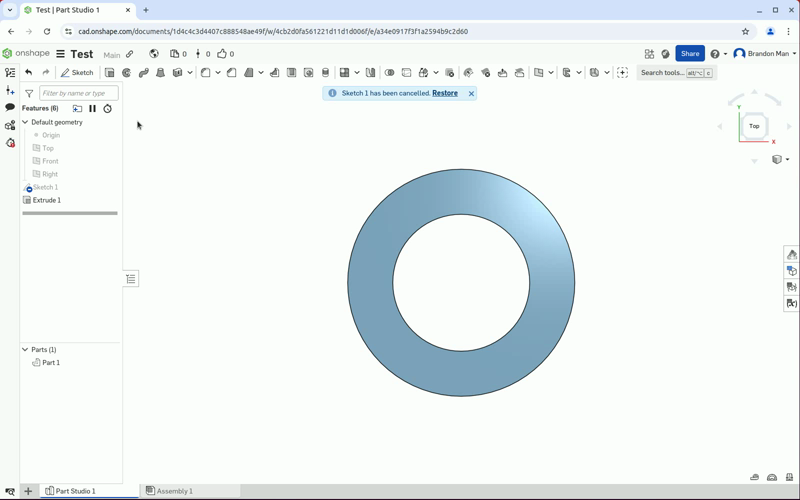
mouse_move(73, 189)
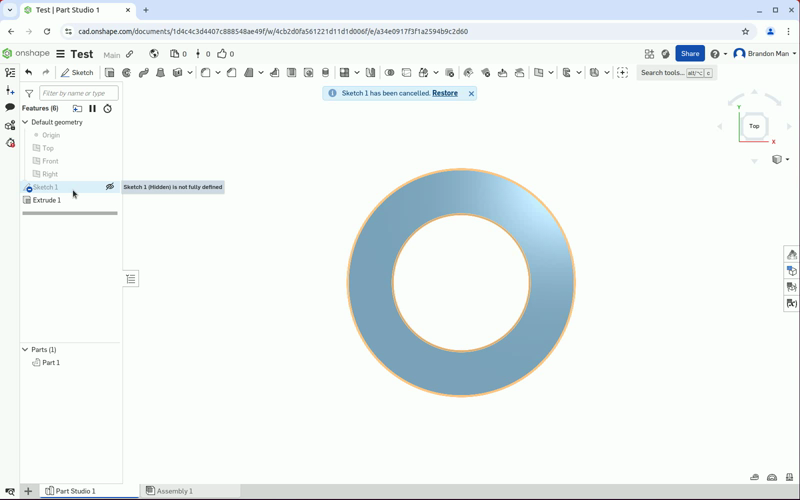
click(73, 189)
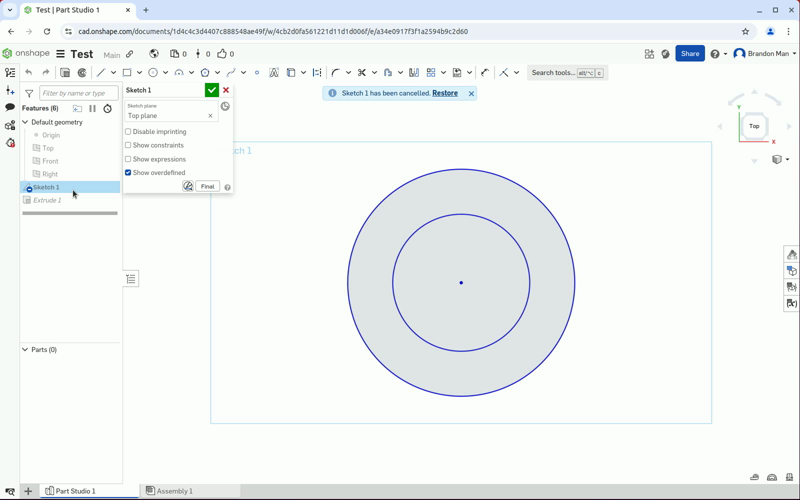
mouse_move(229, 92)
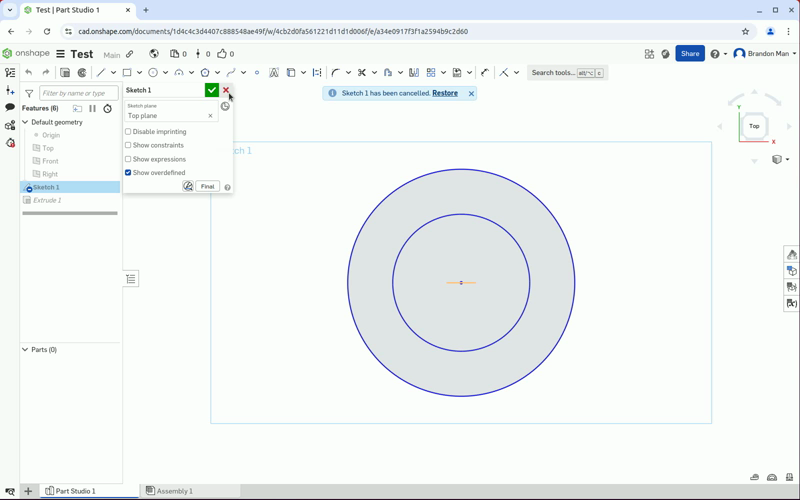
click(229, 92)
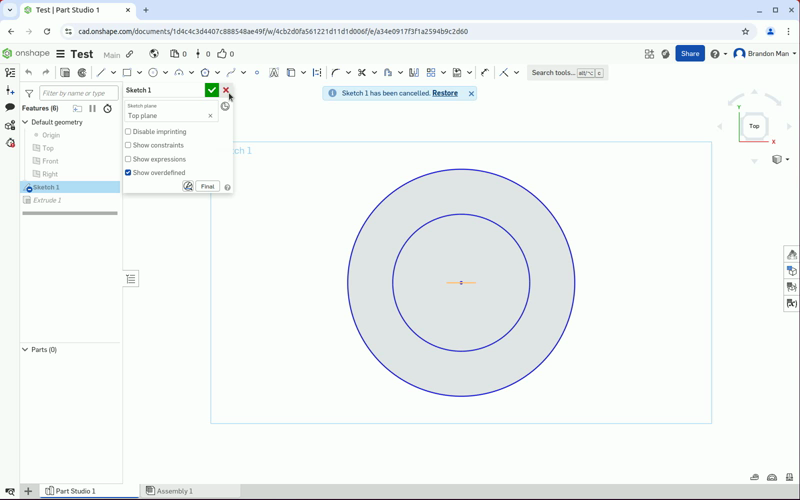
key(shift+s)
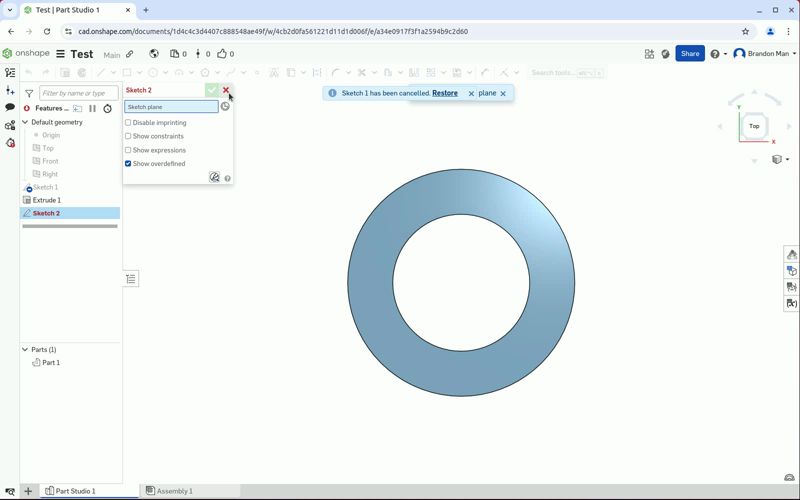
mouse_move(73, 150)
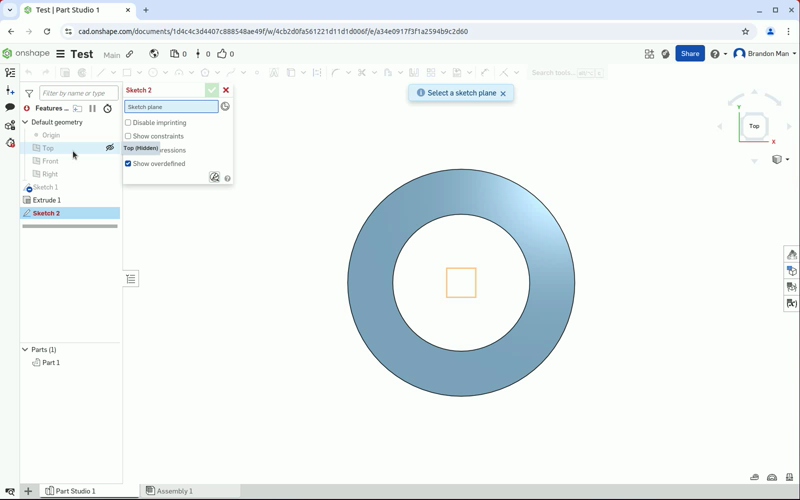
click(73, 150)
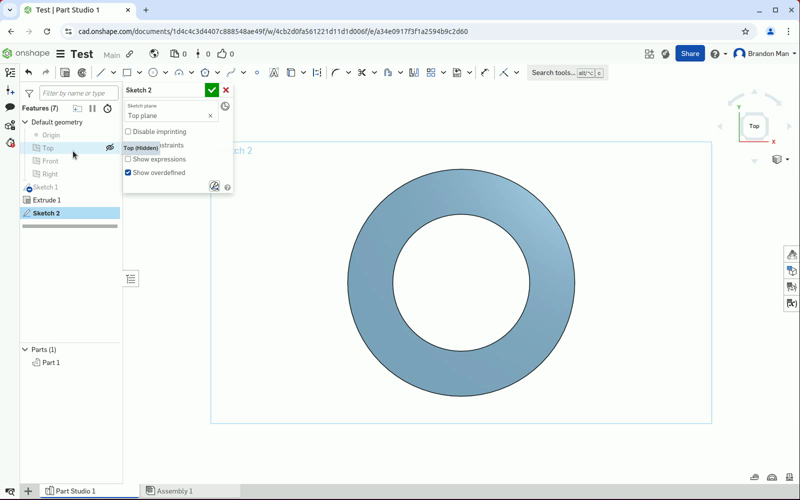
mouse_move(73, 352)
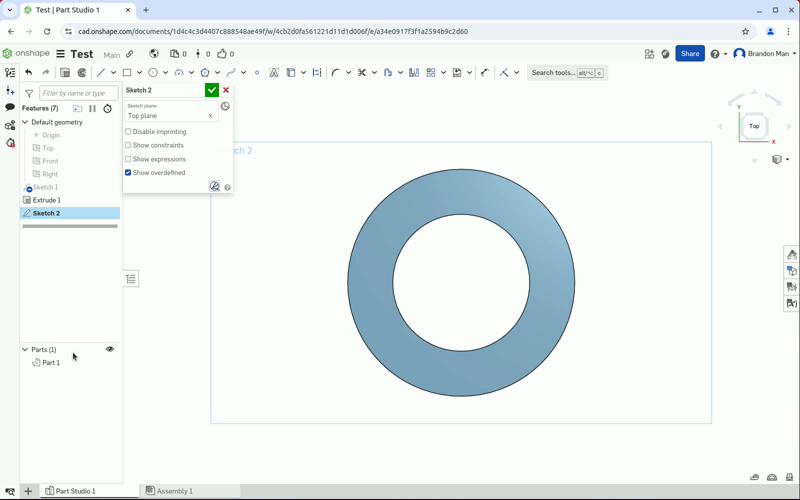
key(y)
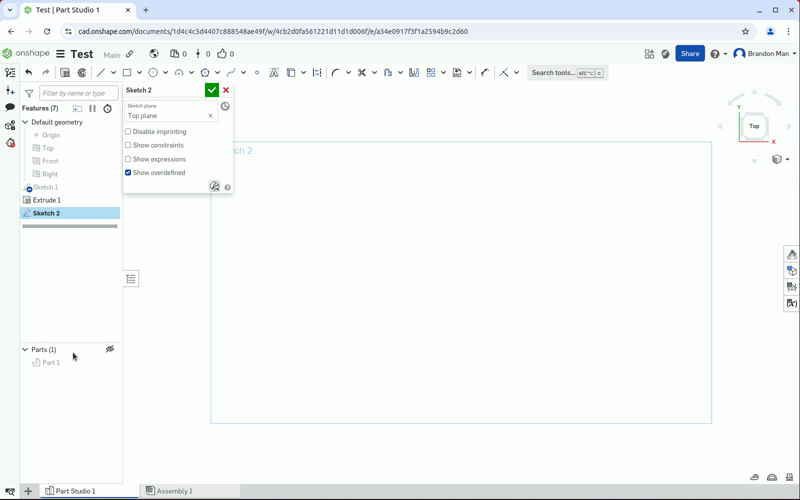
key(c)
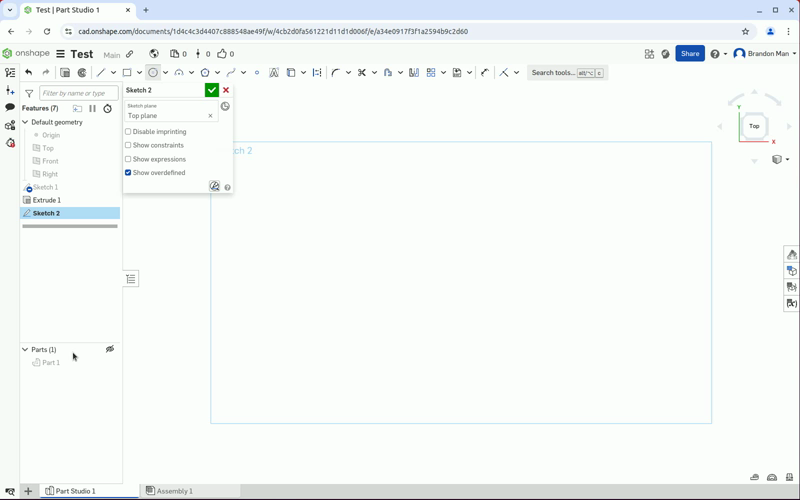
key_down(shift)
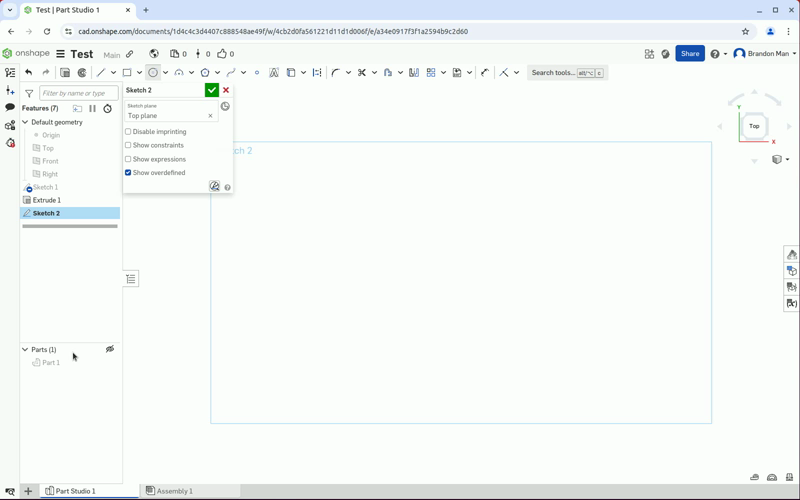
mouse_move(461, 282)
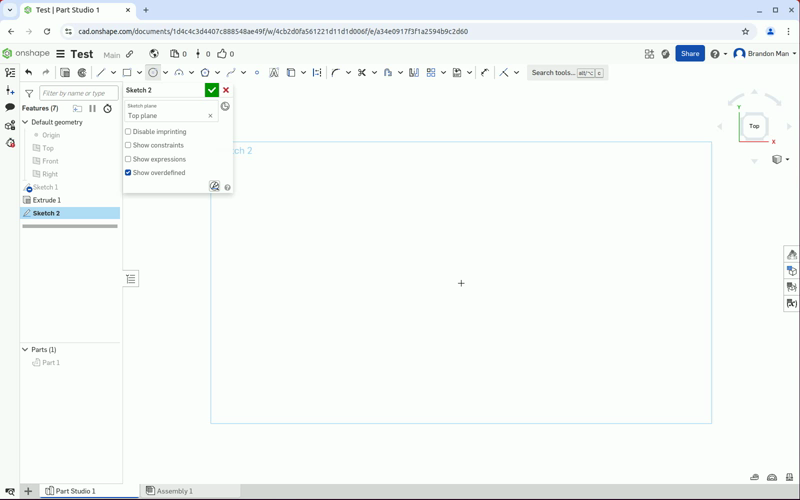
click(461, 282)
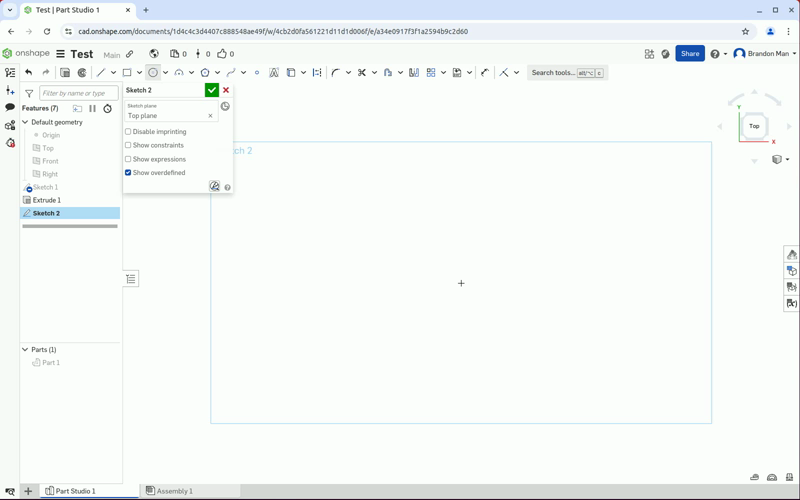
key_up(shift)
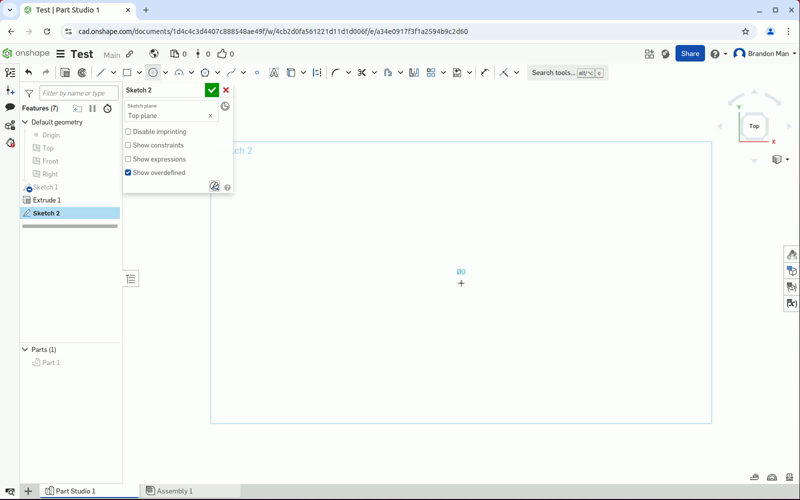
mouse_move(522, 282)
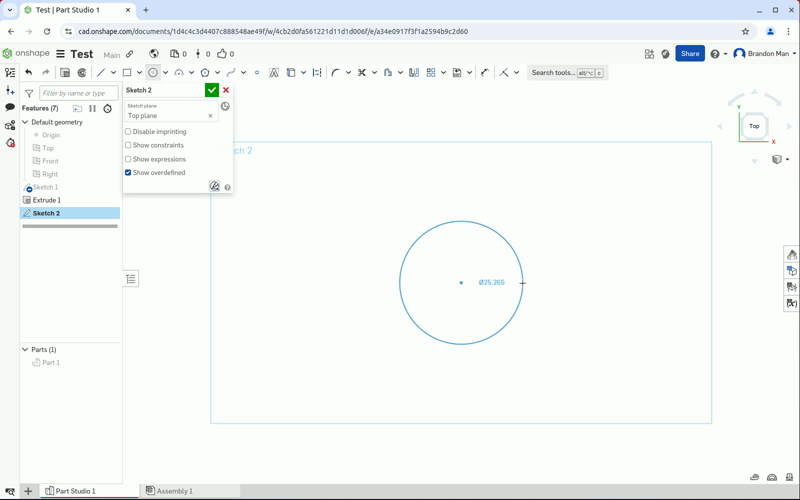
click(522, 282)
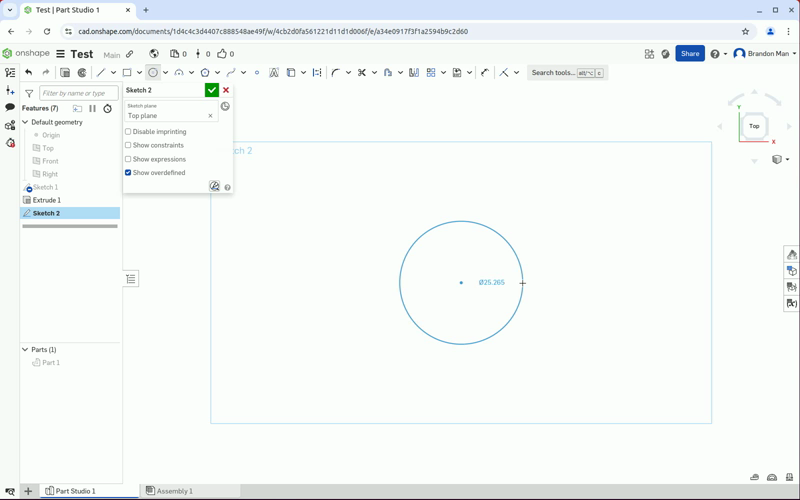
key(esc)
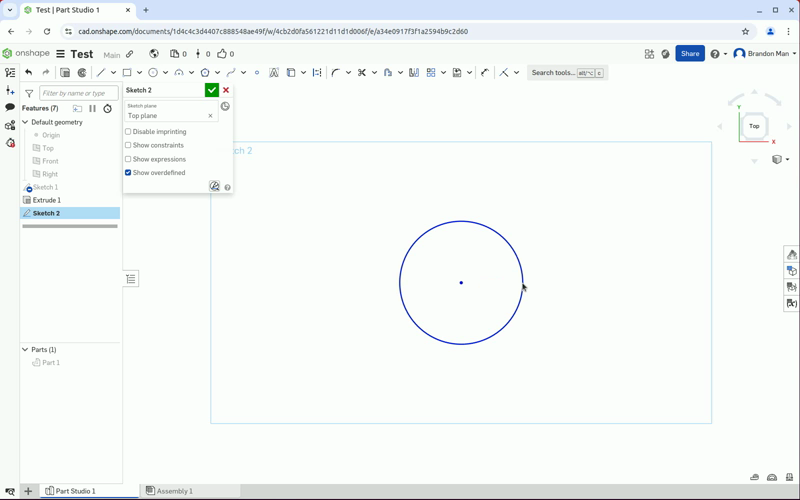
key(c)
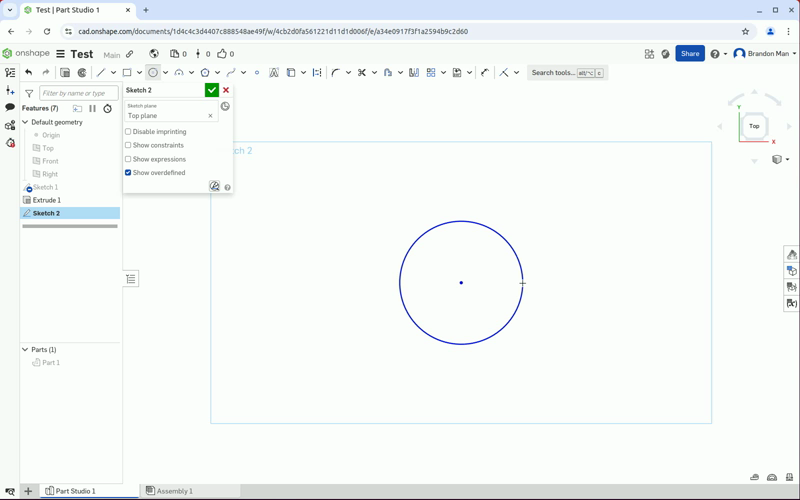
key_down(shift)
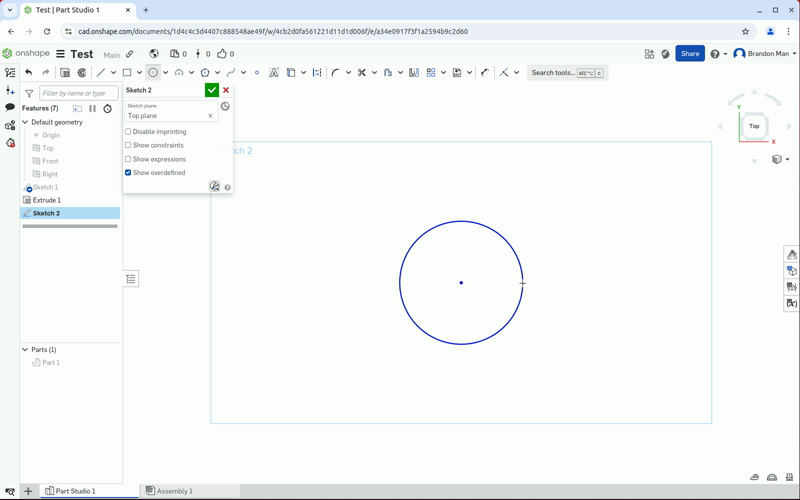
mouse_move(461, 282)
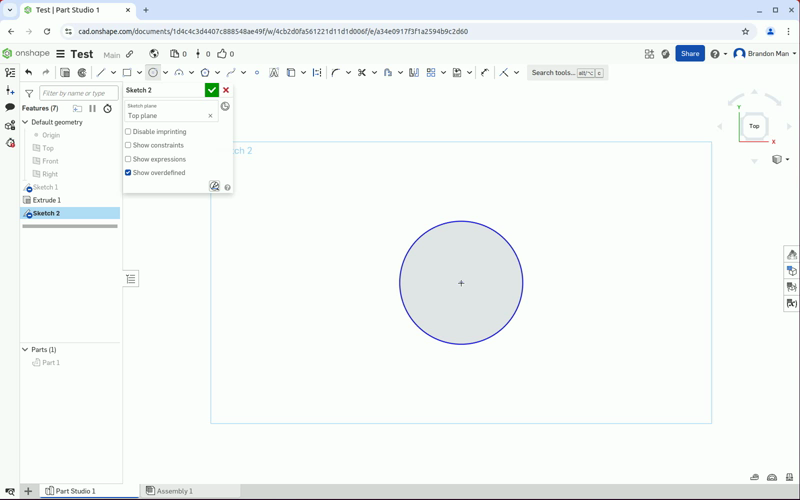
click(461, 282)
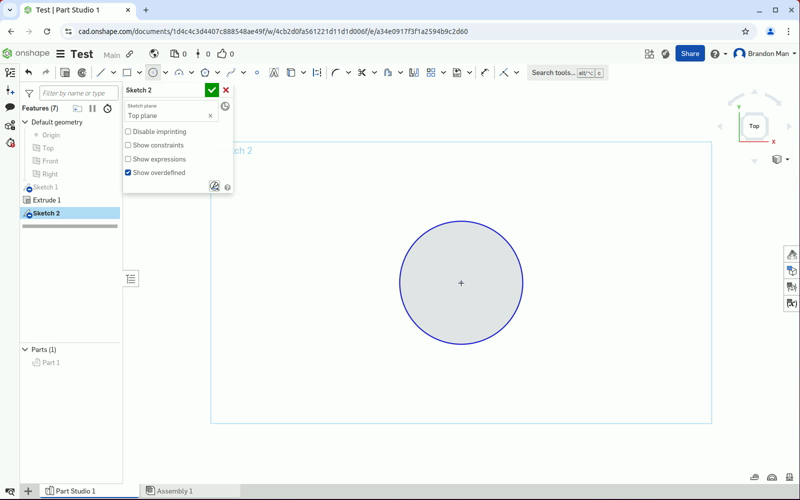
key_up(shift)
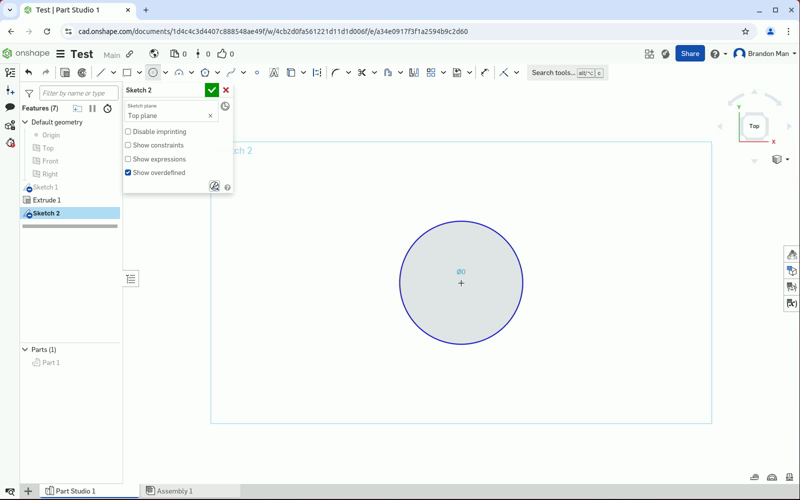
mouse_move(467, 282)
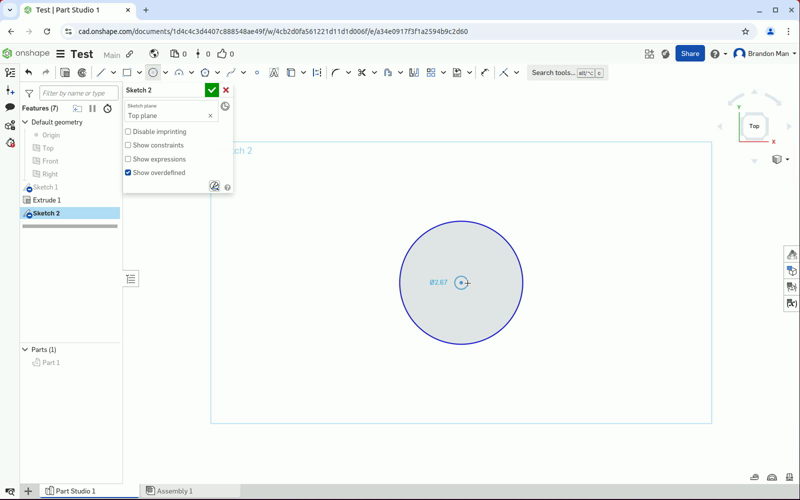
click(467, 282)
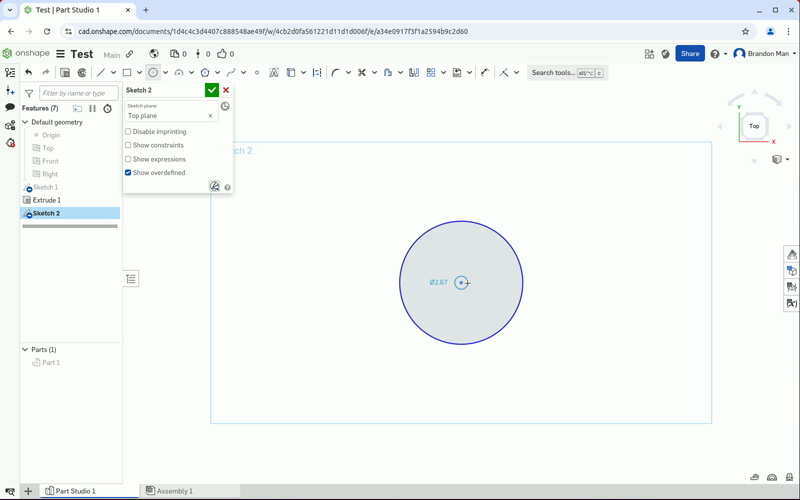
key(esc)
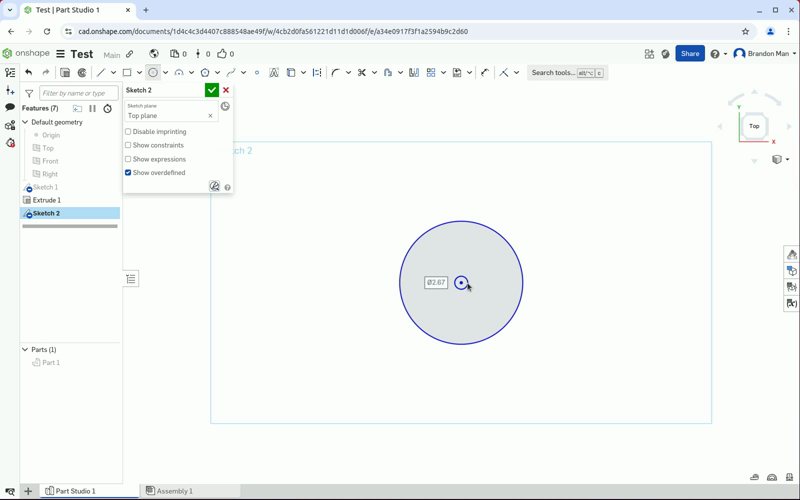
mouse_move(468, 233)
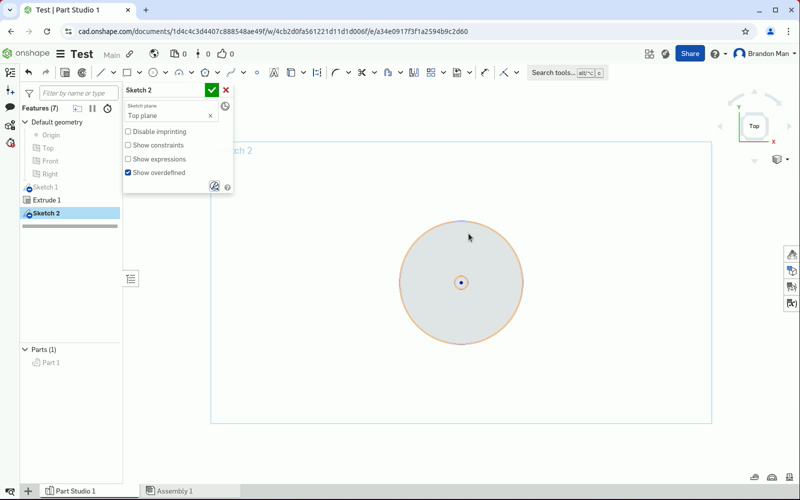
click(468, 233)
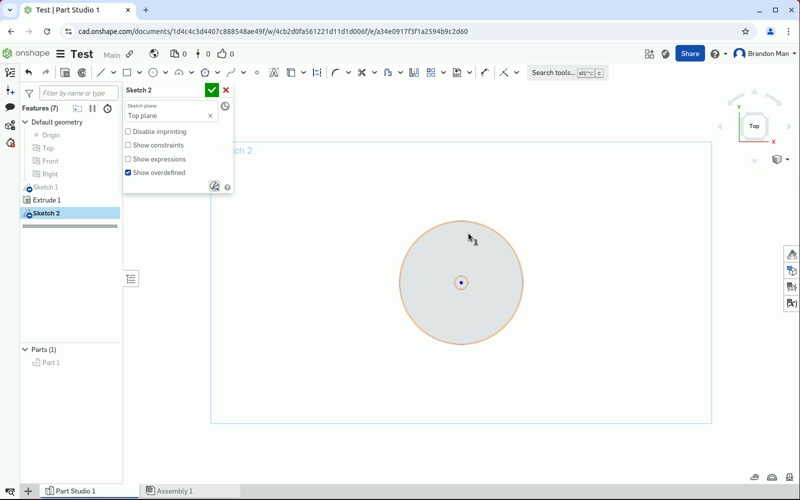
mouse_move(73, 352)
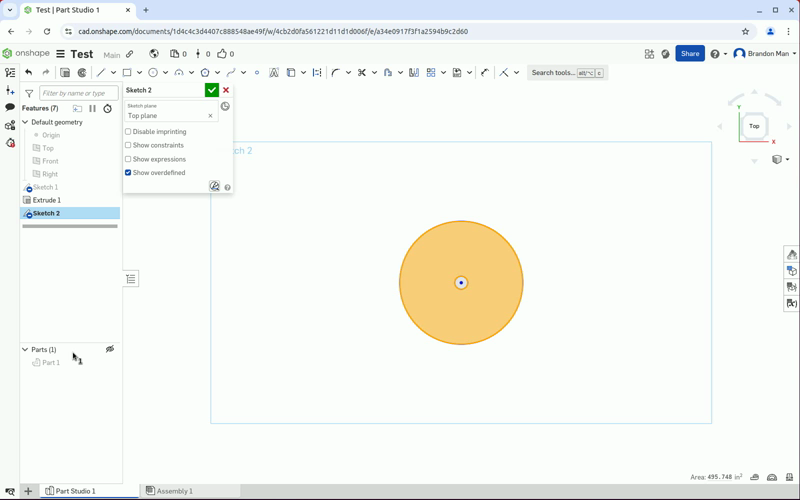
key(shift+y)
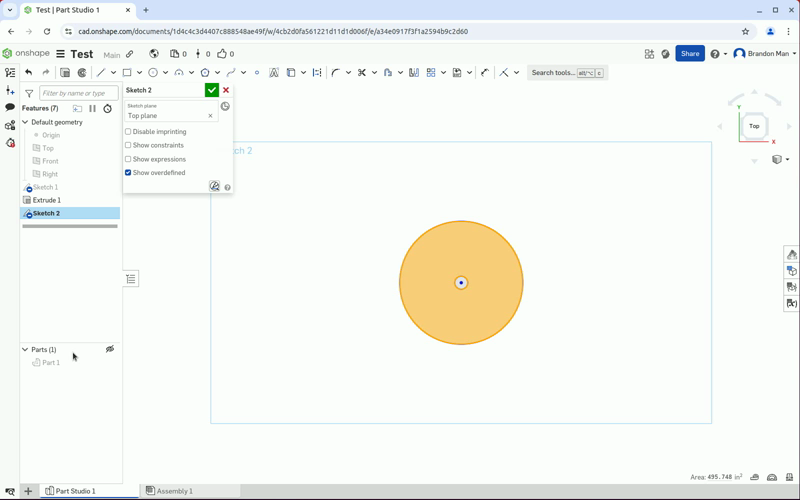
key(shift+e)
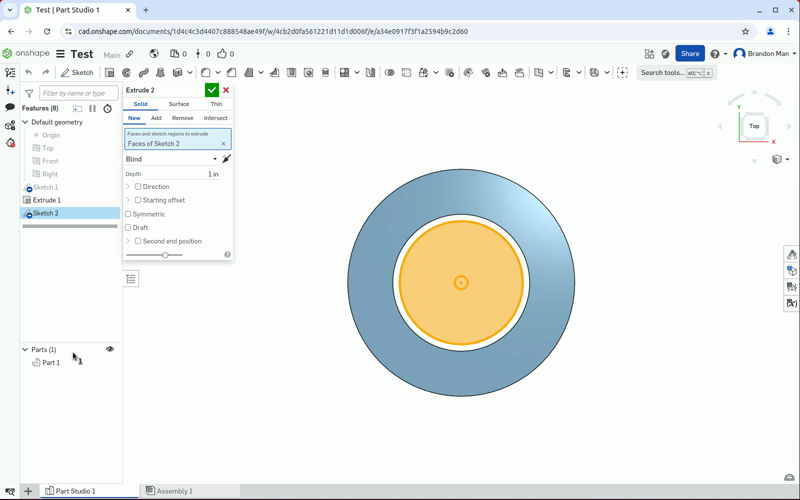
mouse_move(143, 106)
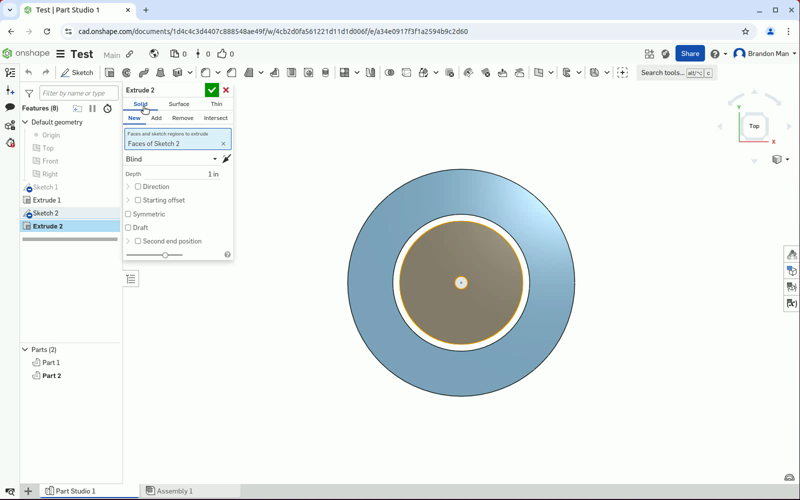
click(143, 106)
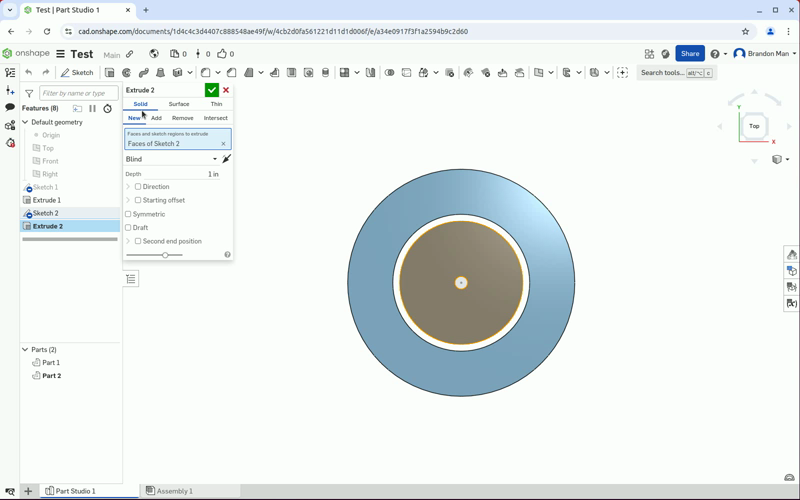
mouse_move(137, 120)
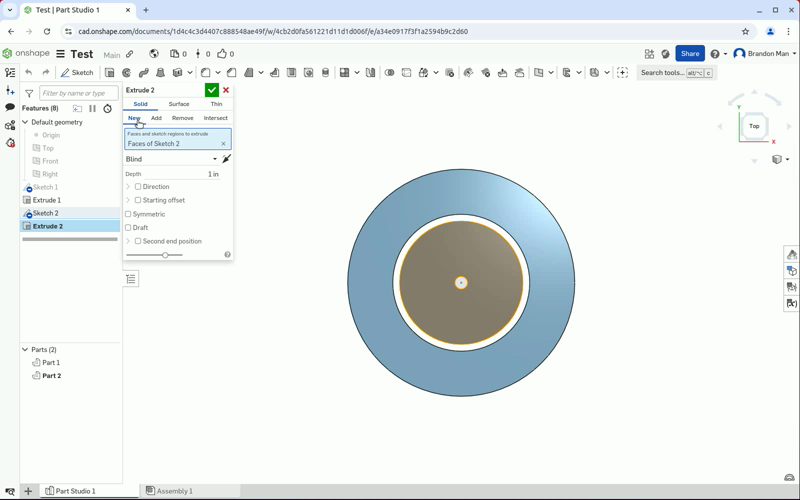
click(137, 120)
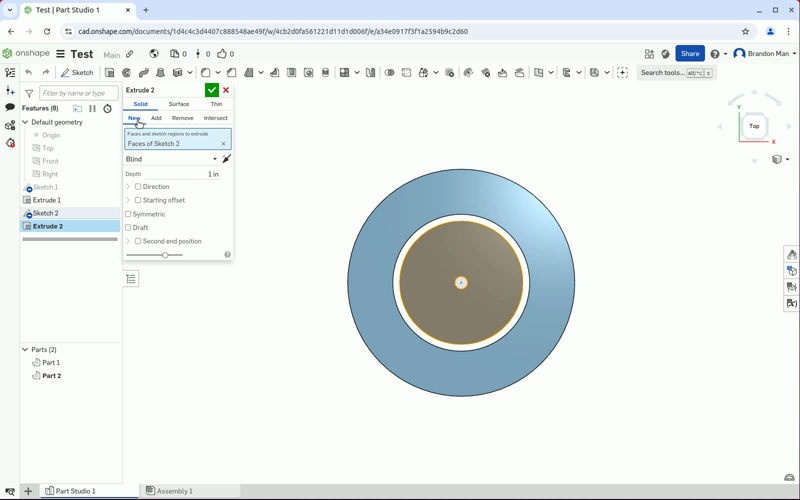
key(tab, 4)
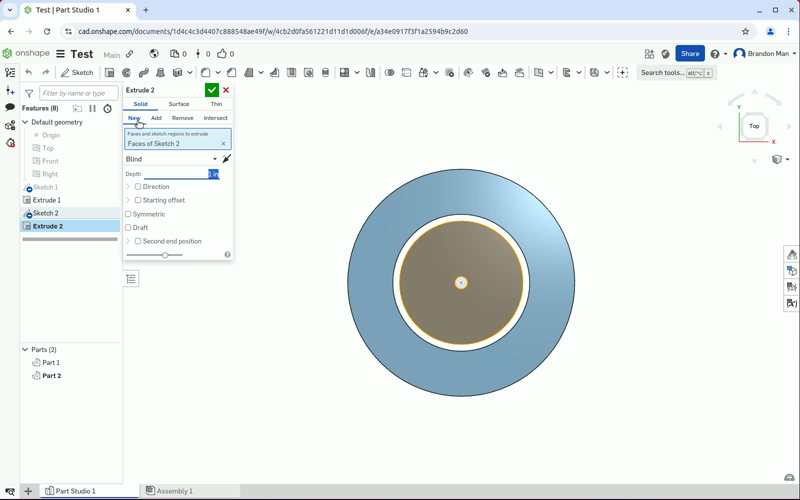
text(1.685)
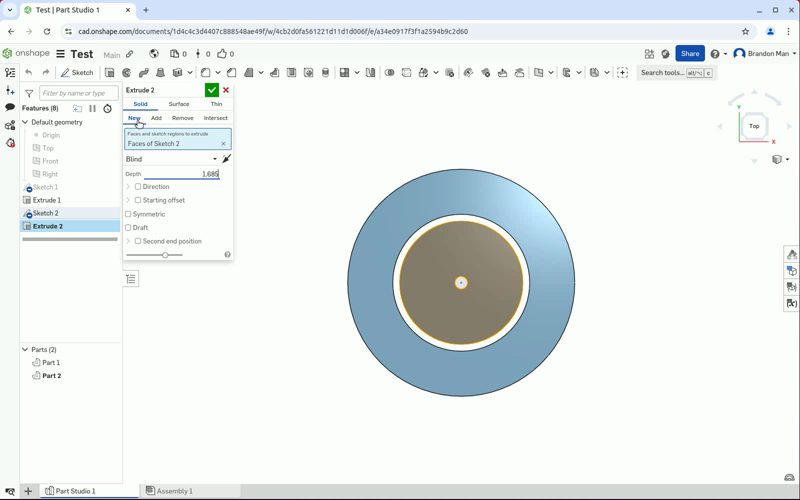
key(enter)
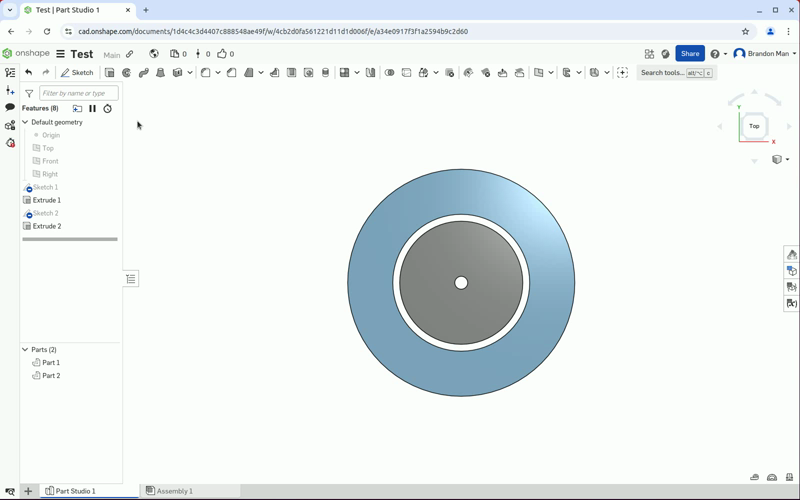
key(shift+h)
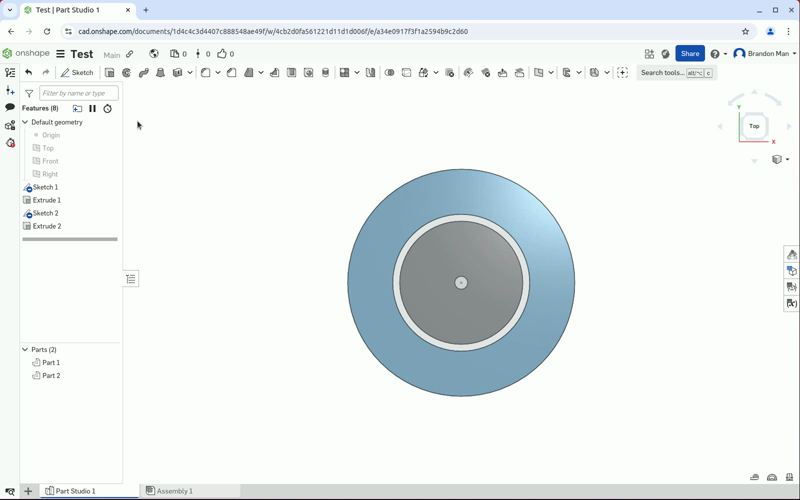
key(shift+h)
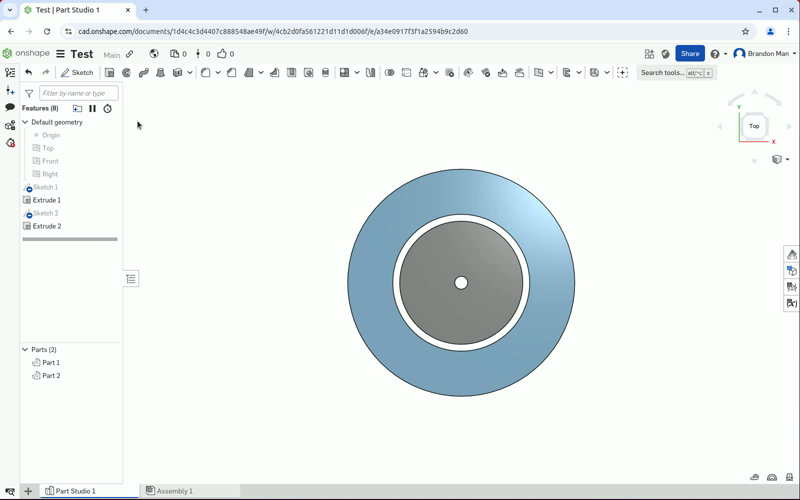
mouse_move(73, 189)
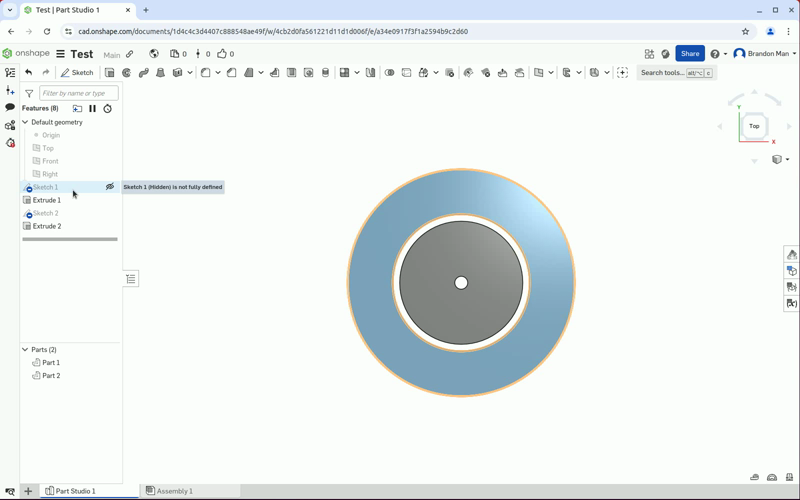
click(73, 189)
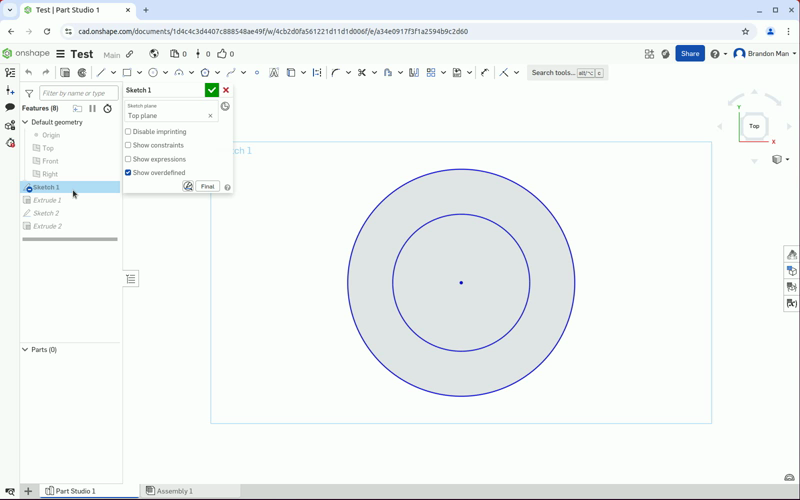
mouse_move(229, 92)
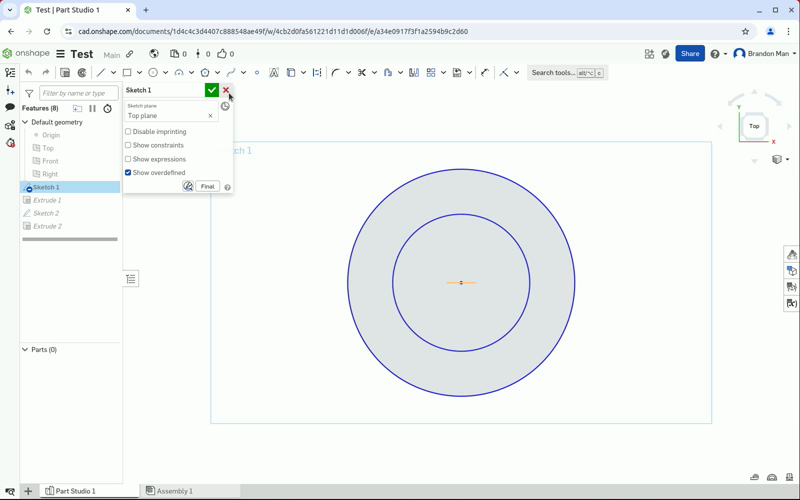
click(229, 92)
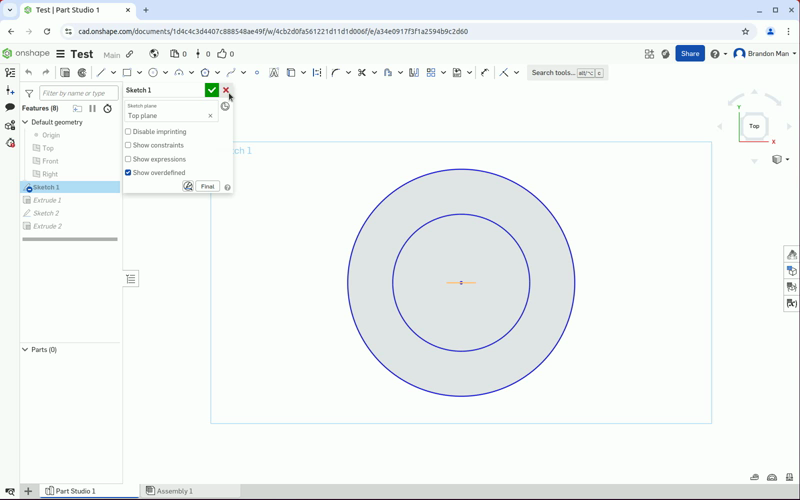
key(shift+s)
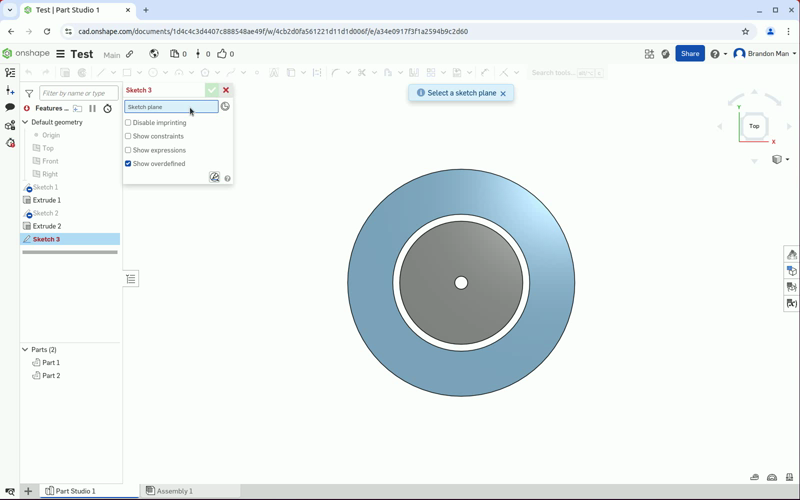
mouse_move(73, 150)
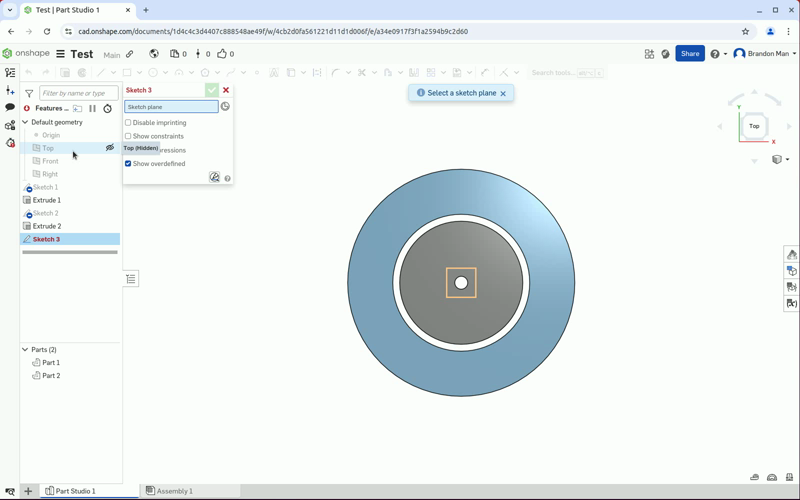
click(73, 150)
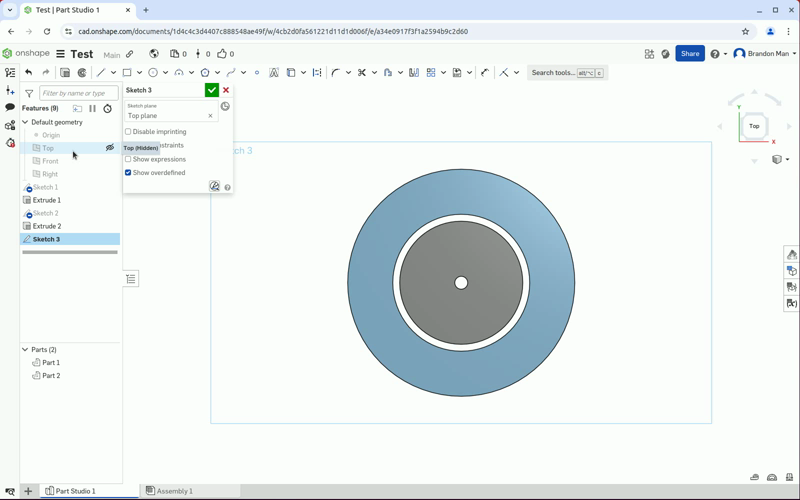
mouse_move(73, 352)
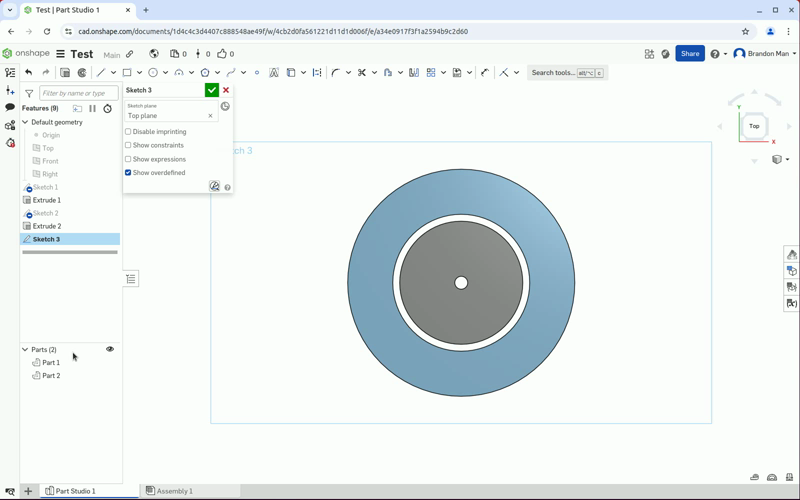
key(y)
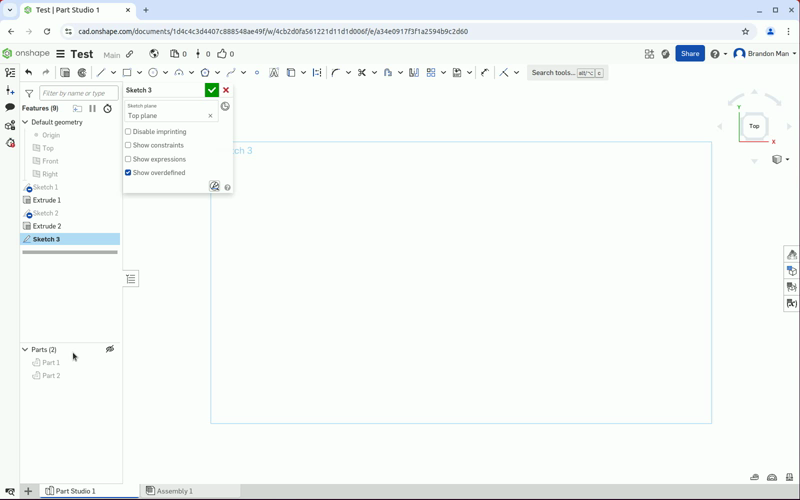
key(c)
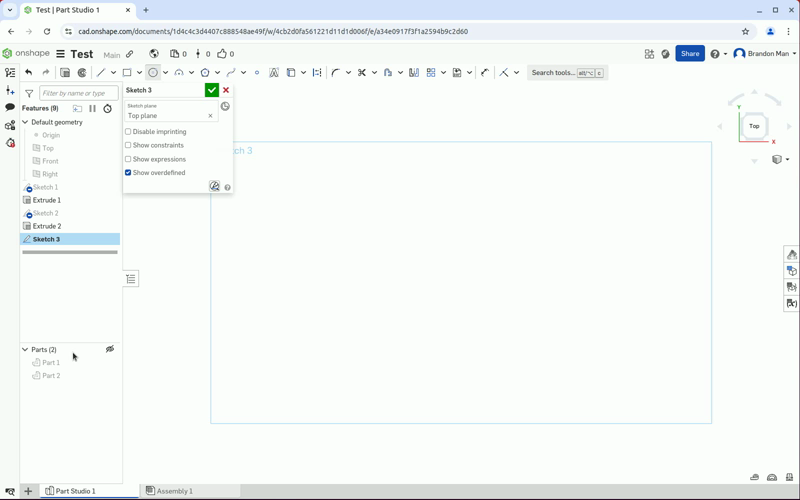
key_down(shift)
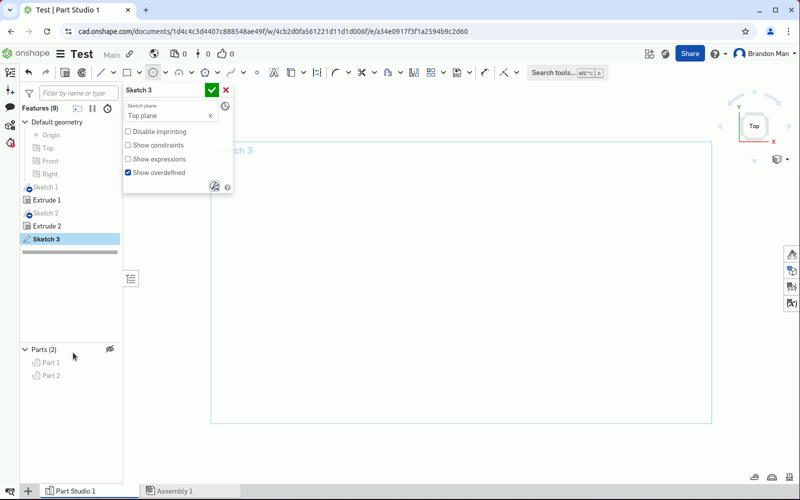
mouse_move(461, 282)
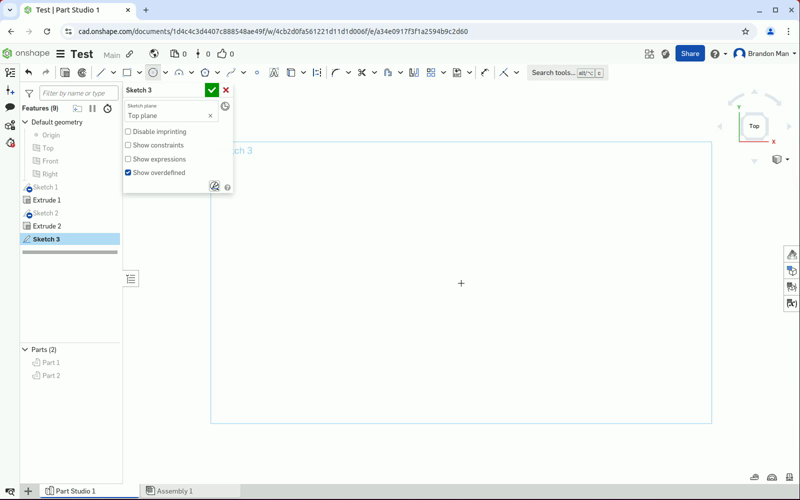
click(461, 282)
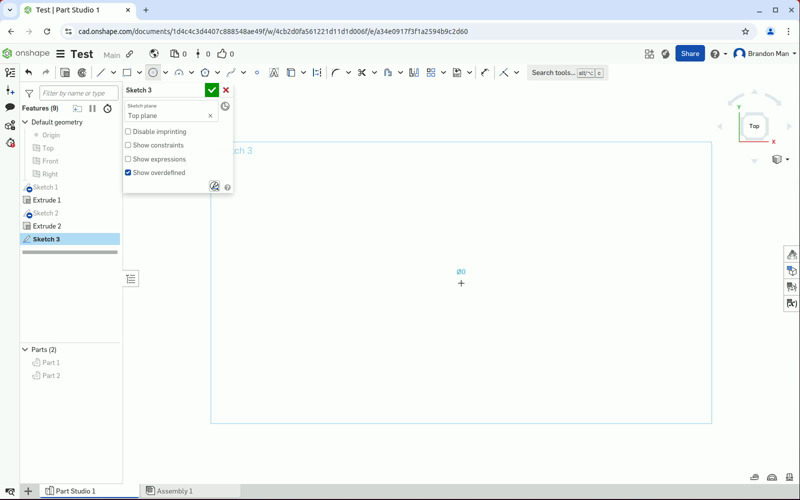
key_up(shift)
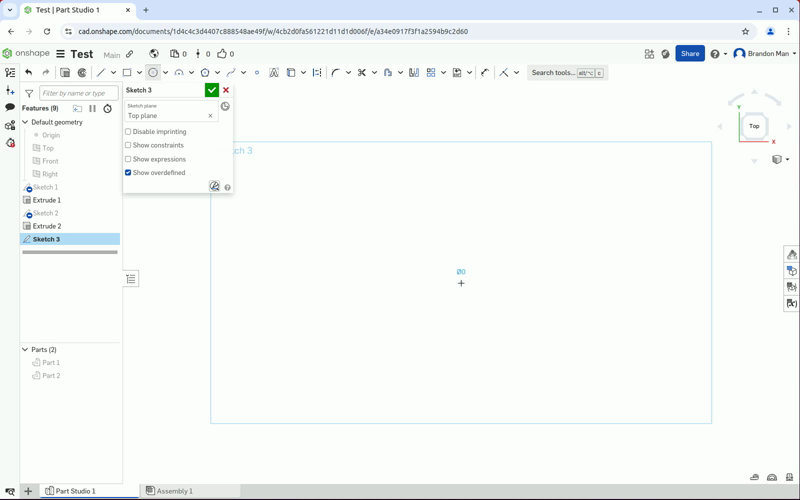
mouse_move(531, 282)
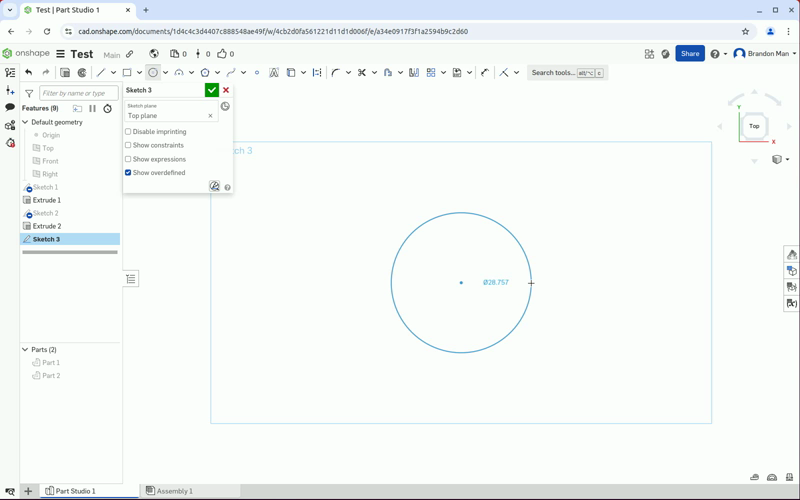
click(531, 282)
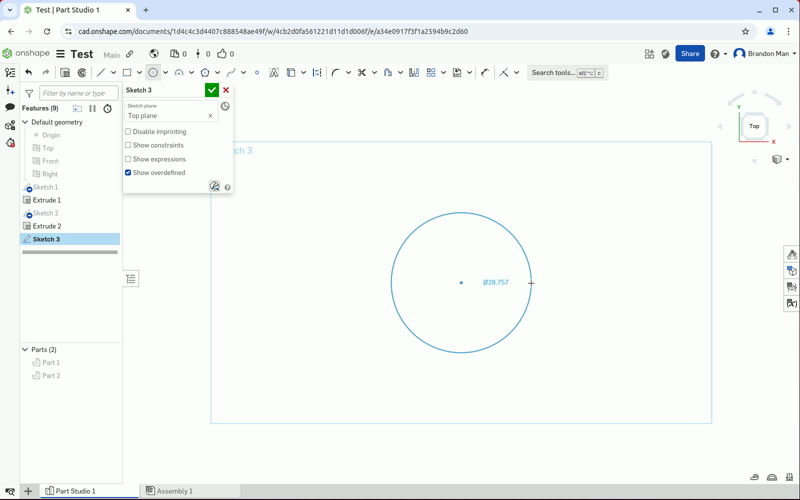
key(esc)
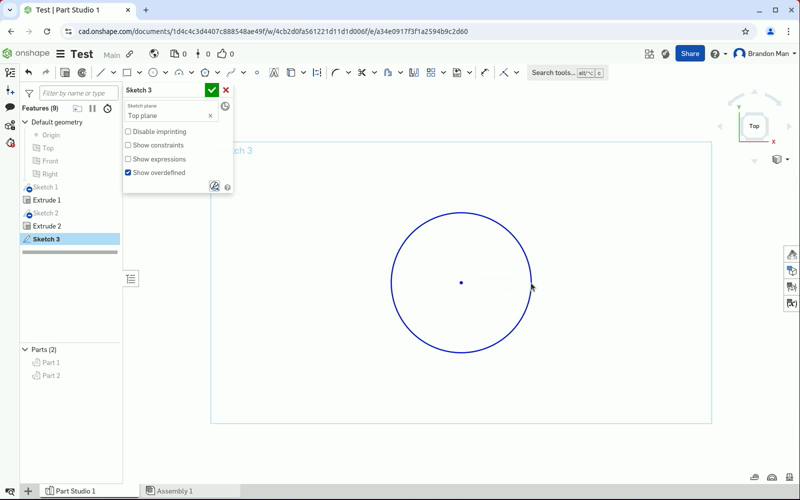
key(c)
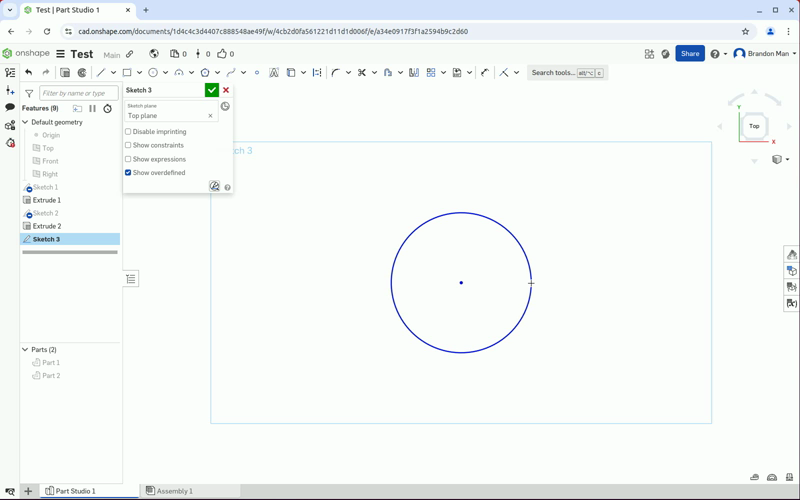
key_down(shift)
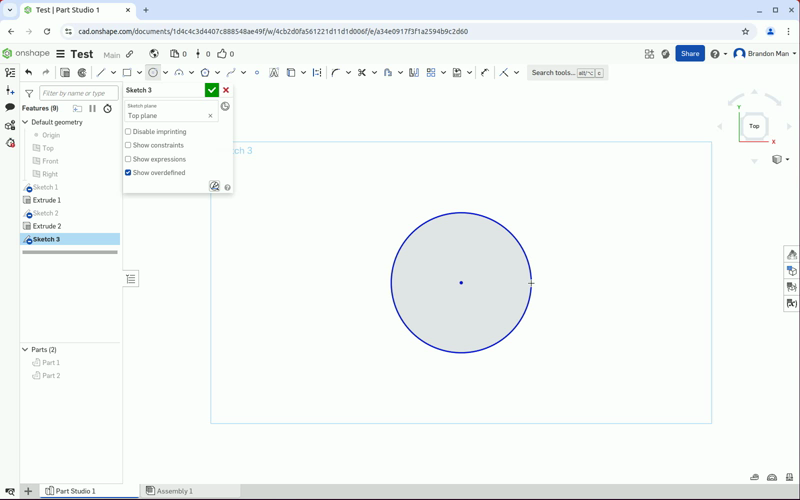
mouse_move(461, 282)
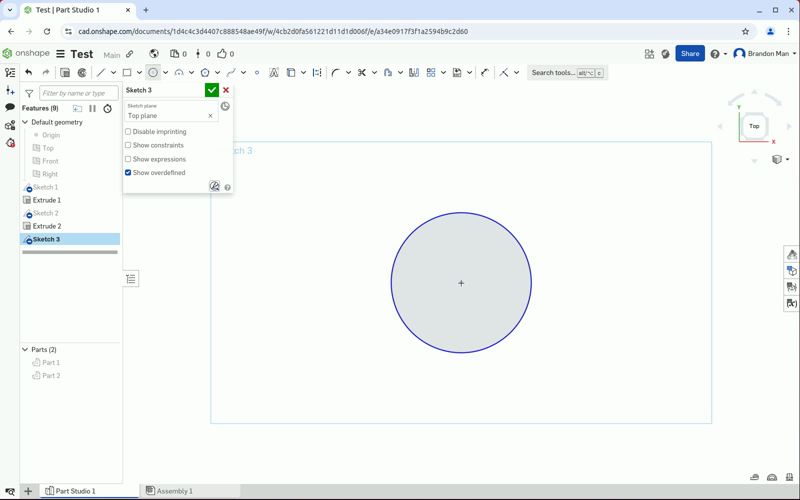
click(461, 282)
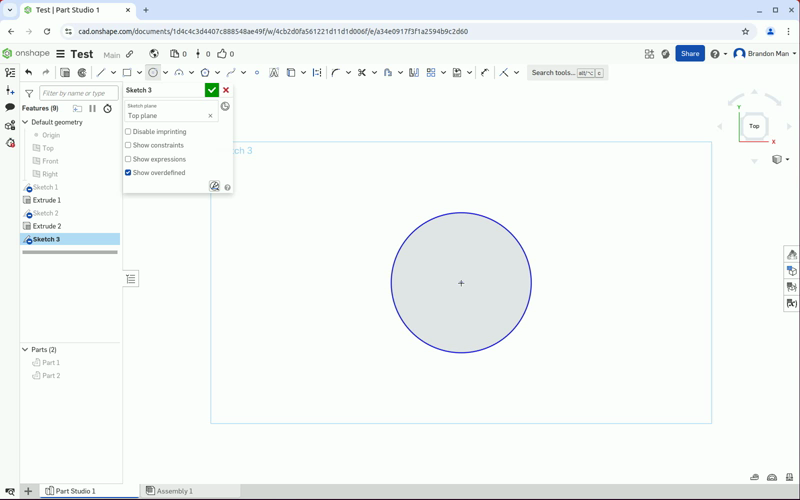
key_up(shift)
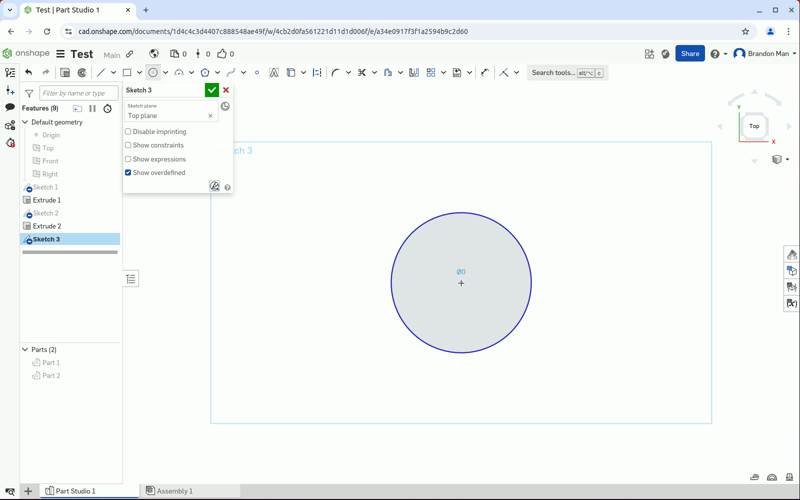
mouse_move(523, 282)
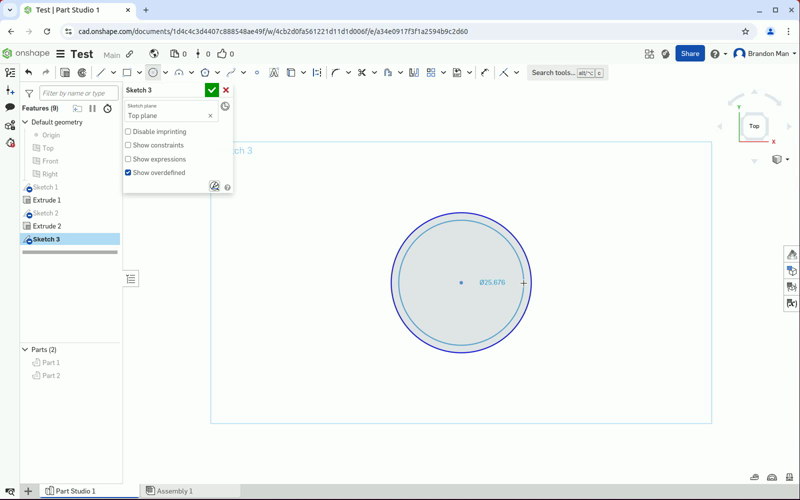
click(523, 282)
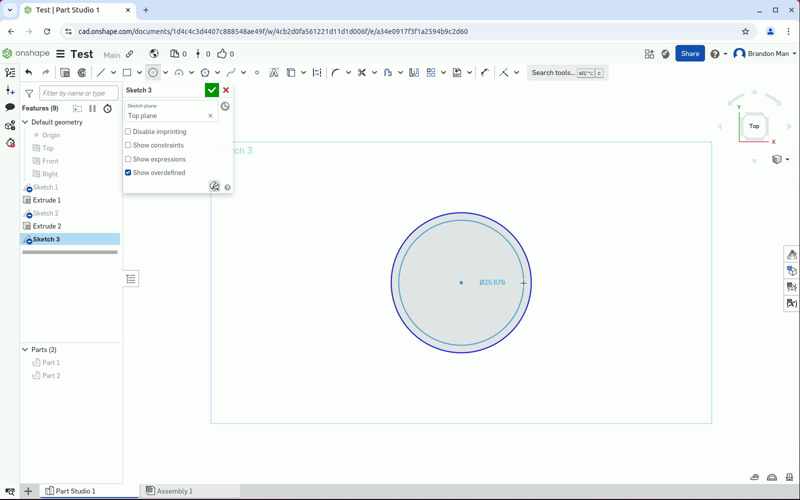
key(esc)
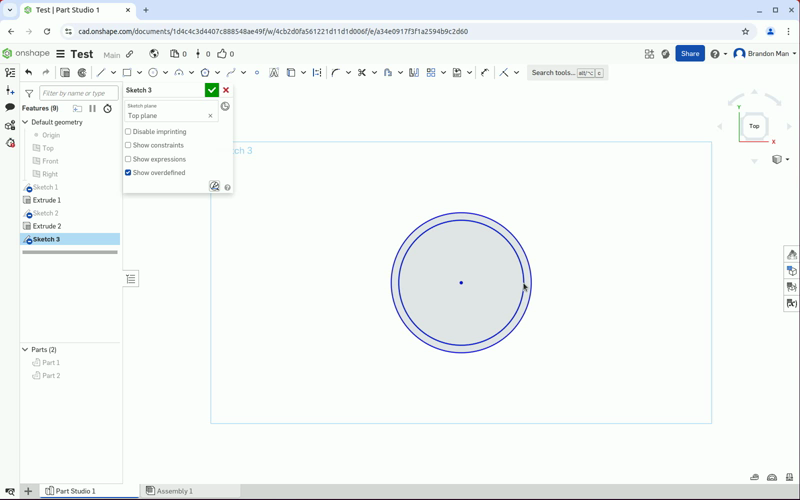
mouse_move(494, 226)
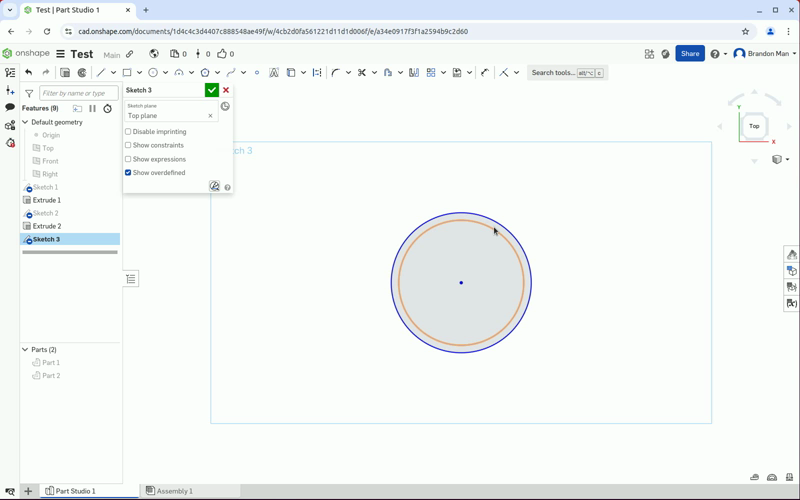
click(494, 226)
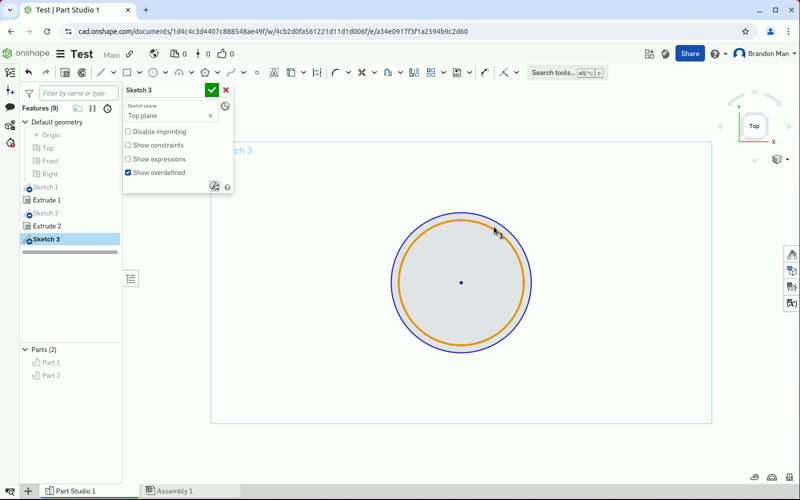
mouse_move(73, 352)
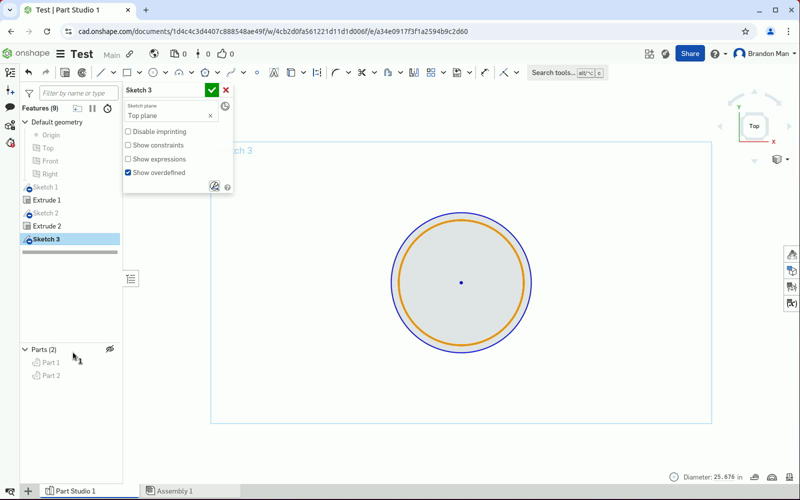
key(shift+y)
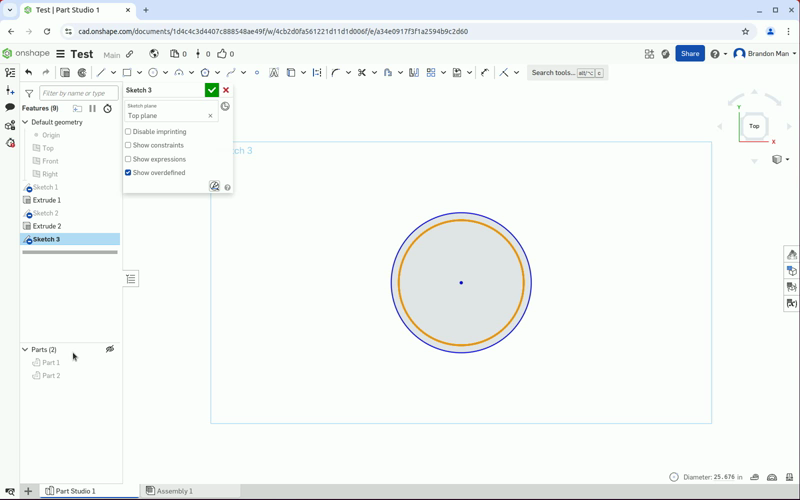
key(shift+e)
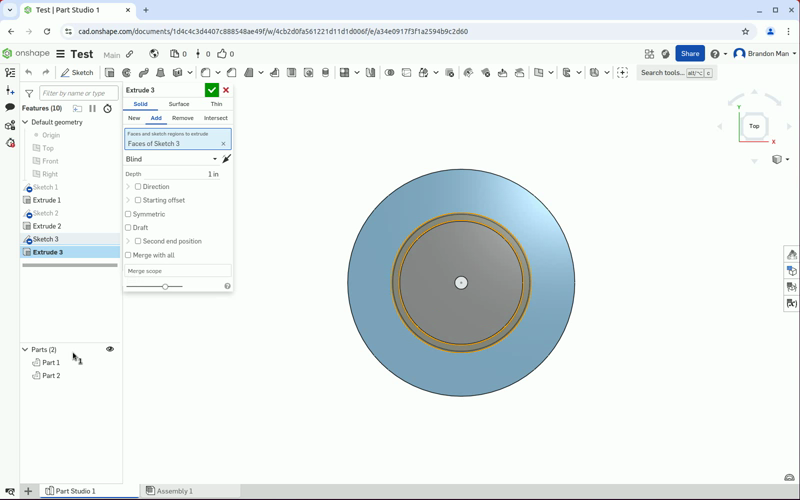
mouse_move(143, 106)
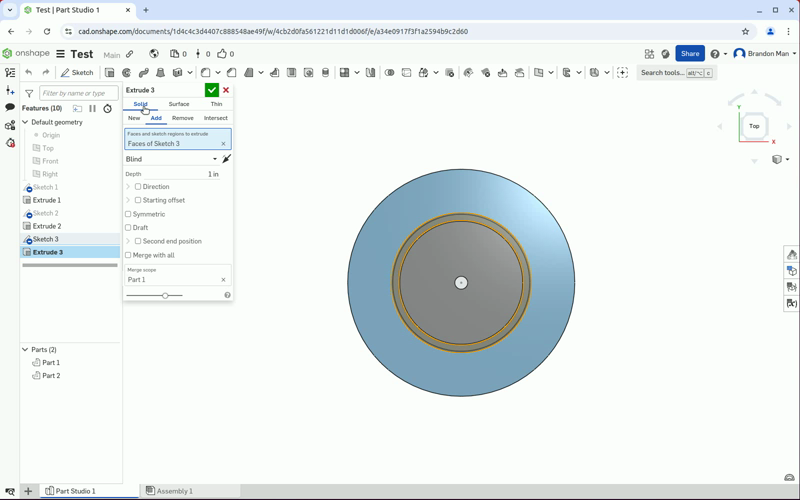
click(143, 106)
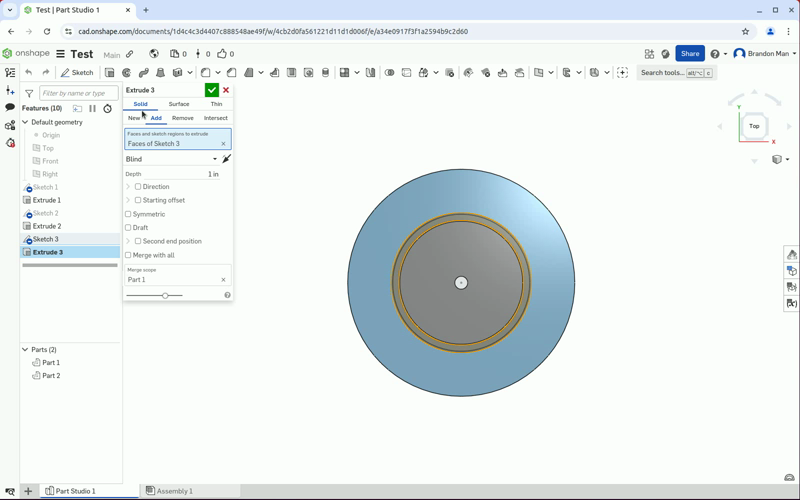
mouse_move(137, 120)
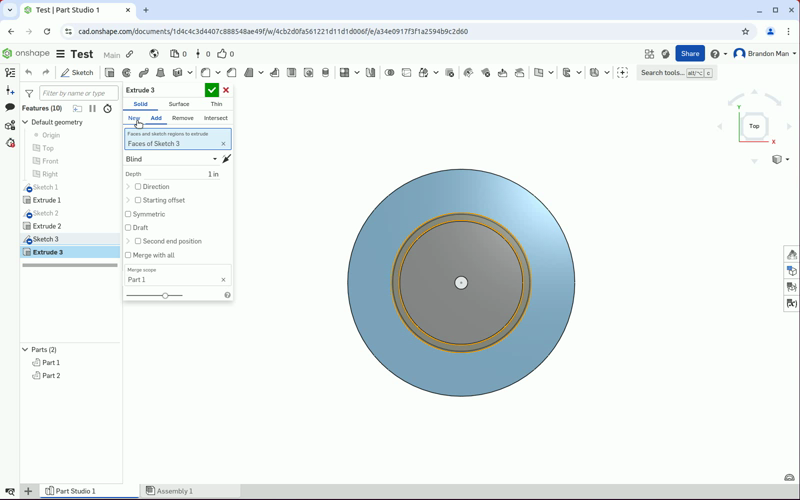
click(137, 120)
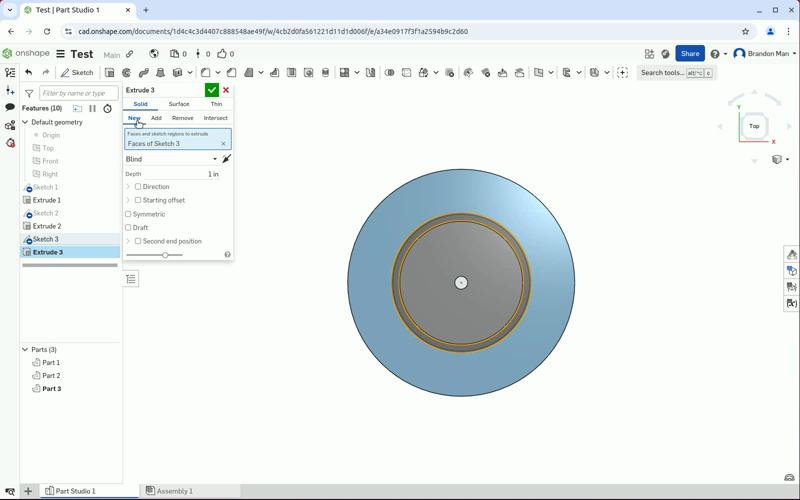
key(tab, 4)
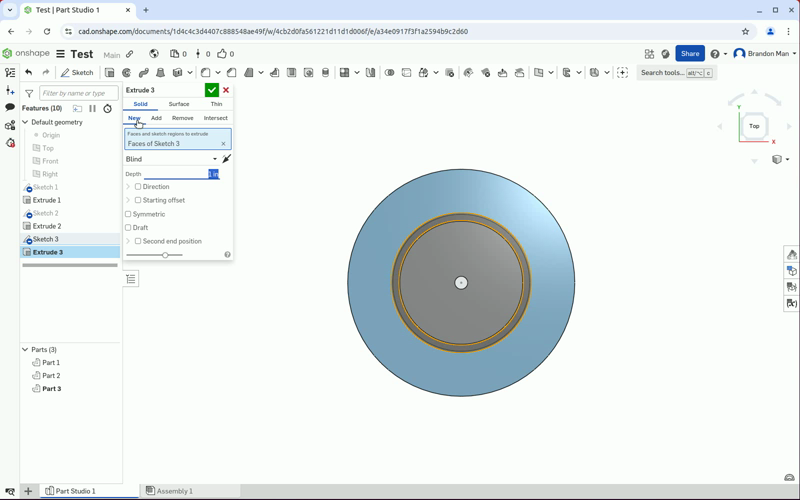
text(1.685)
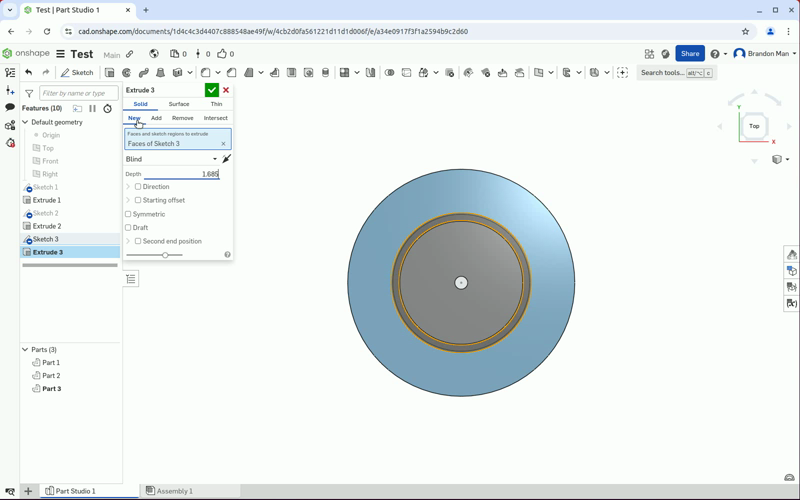
key(enter)
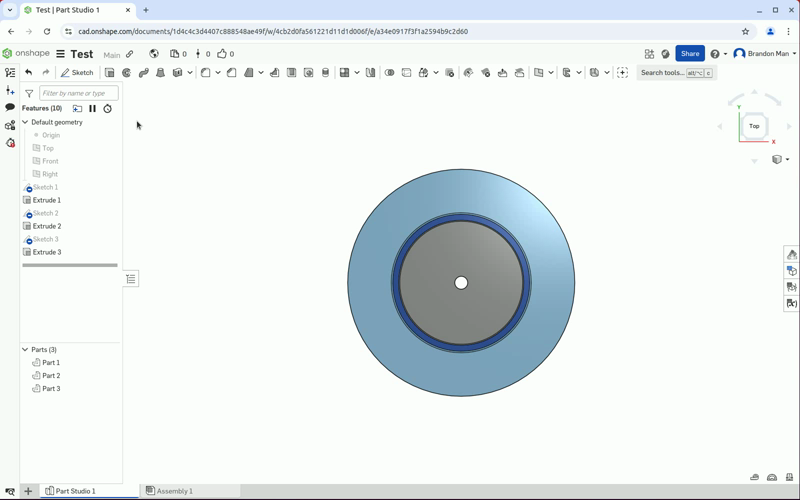
key(shift+h)
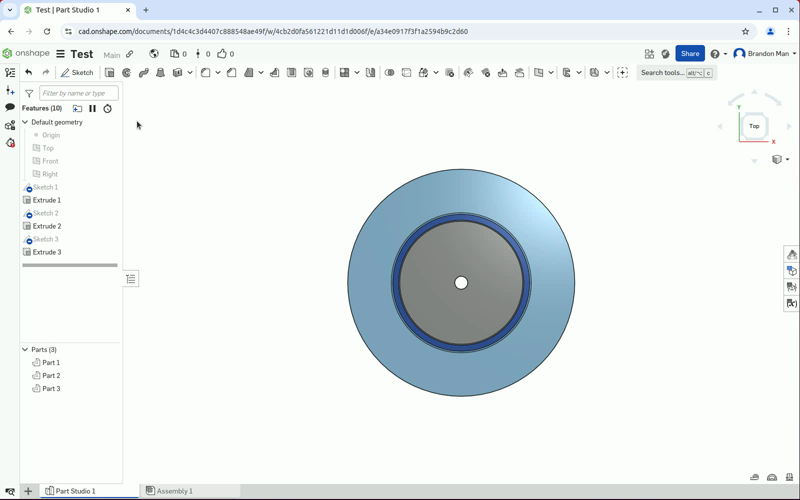
key(shift+h)
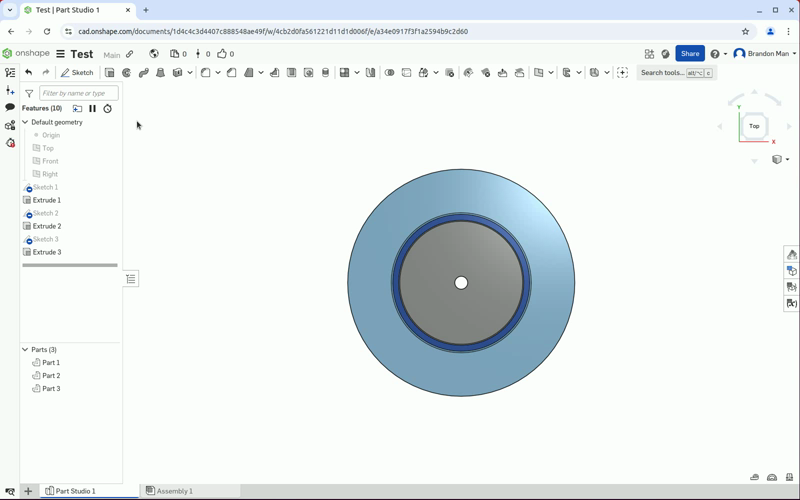
mouse_move(73, 189)
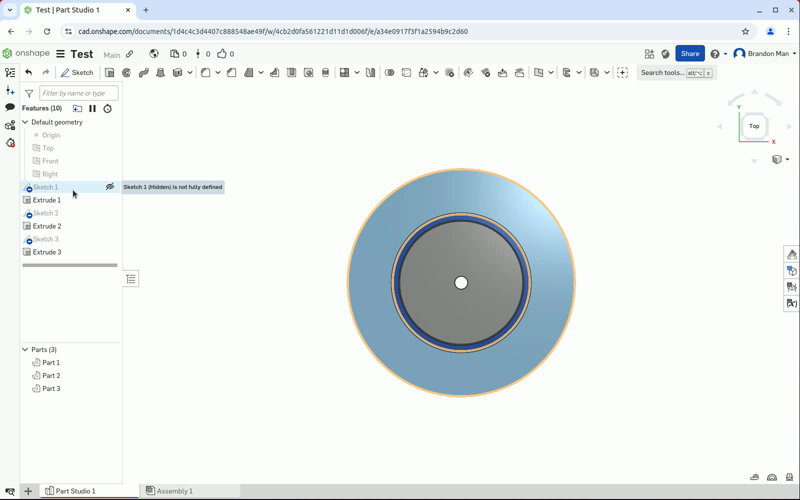
click(73, 189)
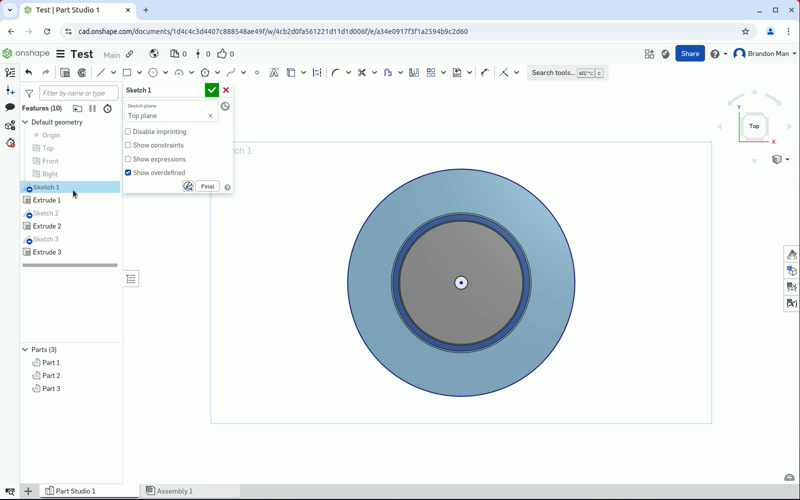
mouse_move(229, 92)
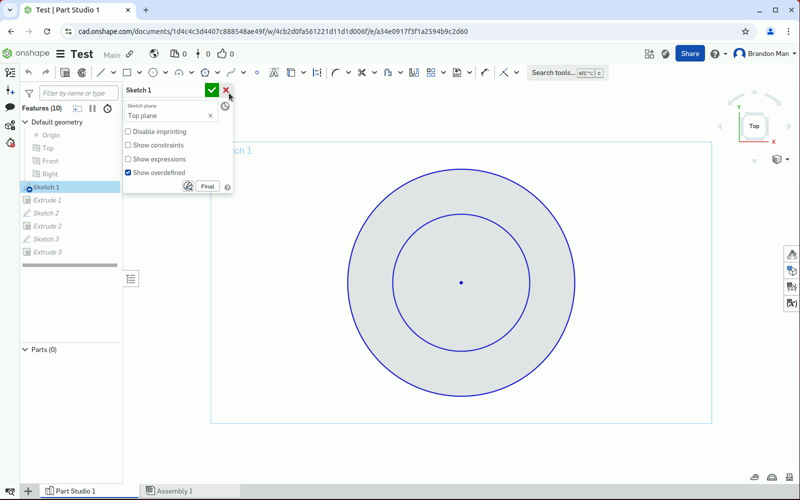
click(229, 92)
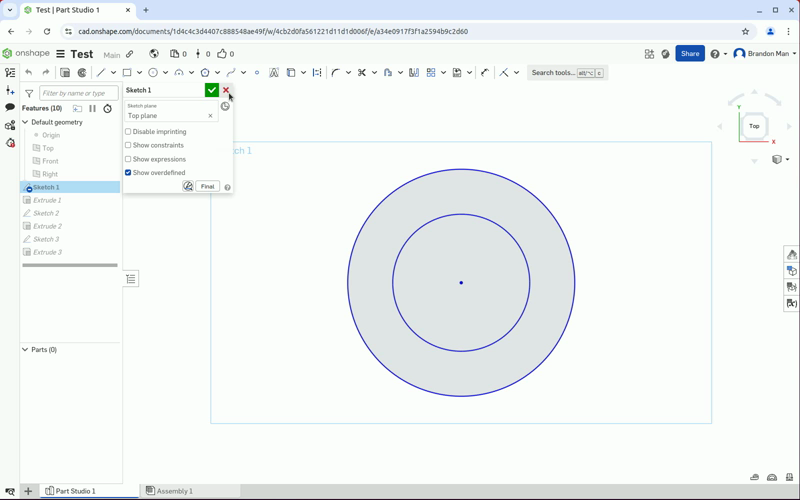
key(shift+s)
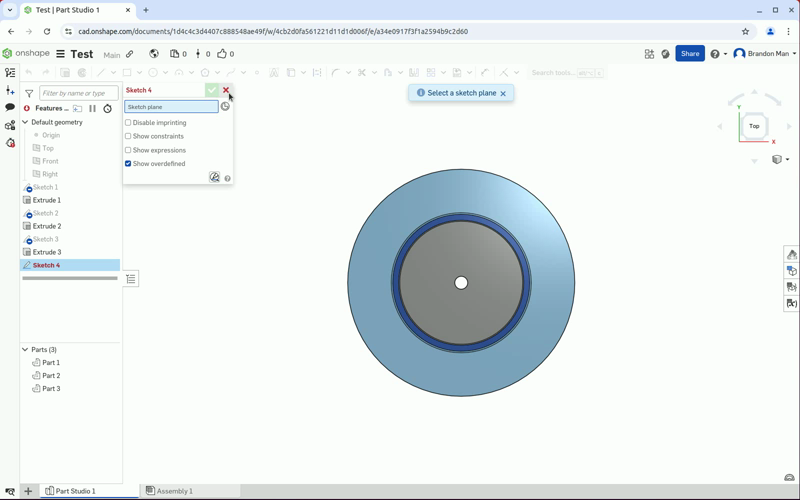
mouse_move(73, 150)
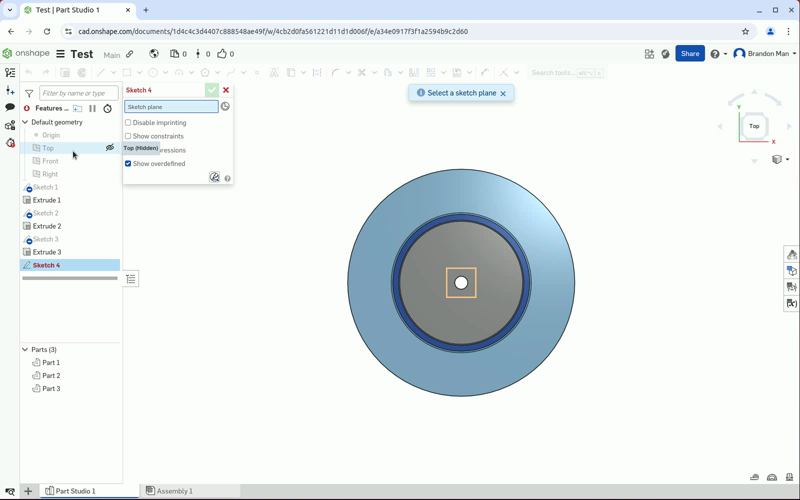
click(73, 150)
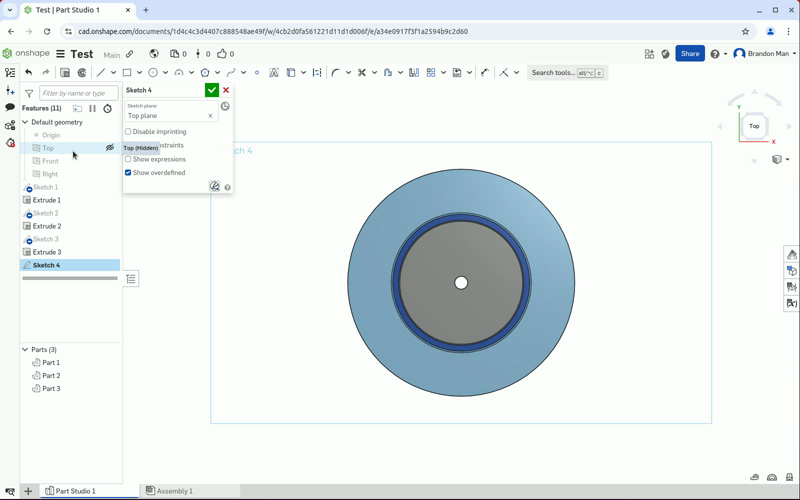
mouse_move(73, 352)
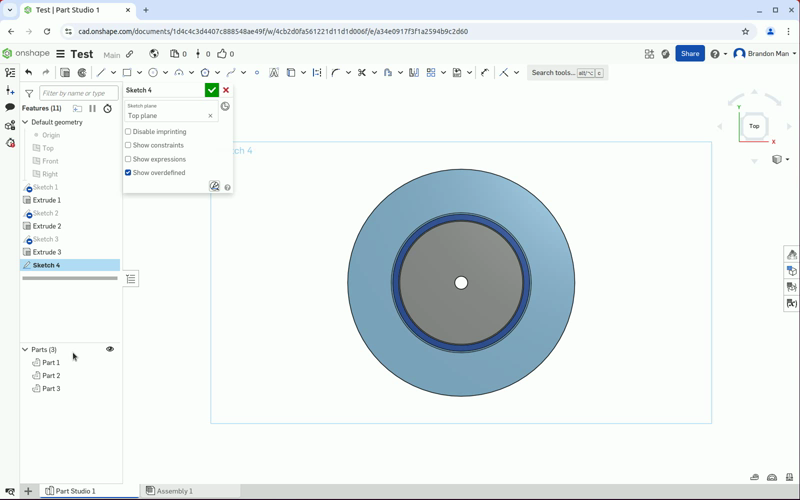
key(y)
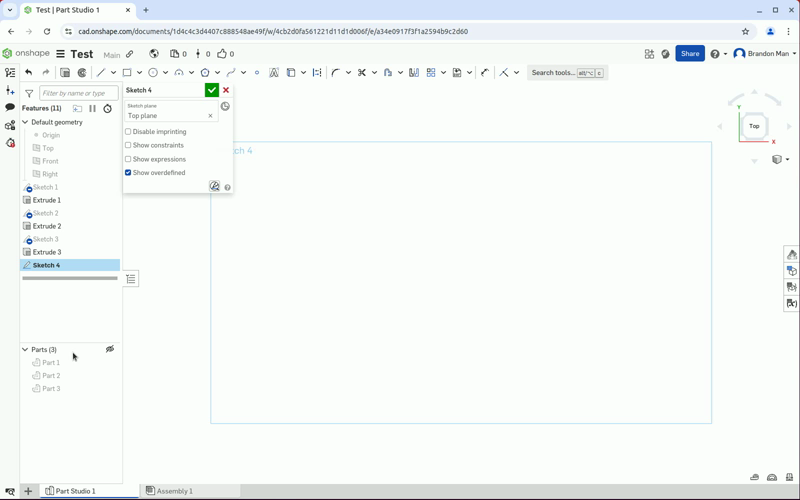
key(c)
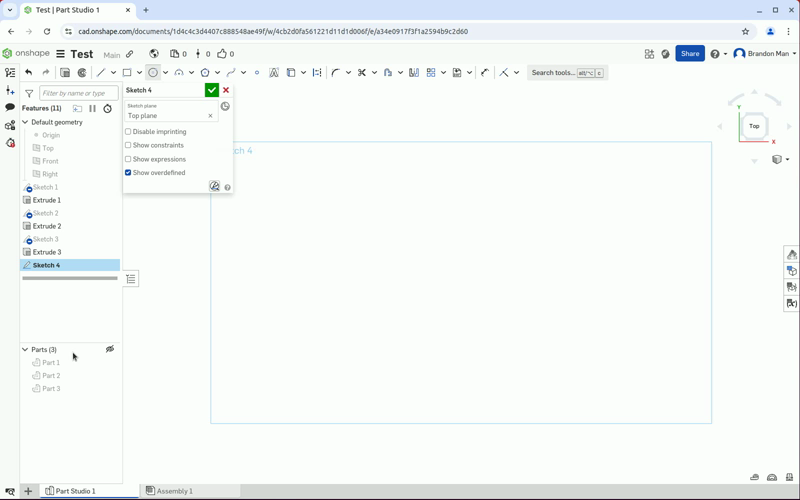
key_down(shift)
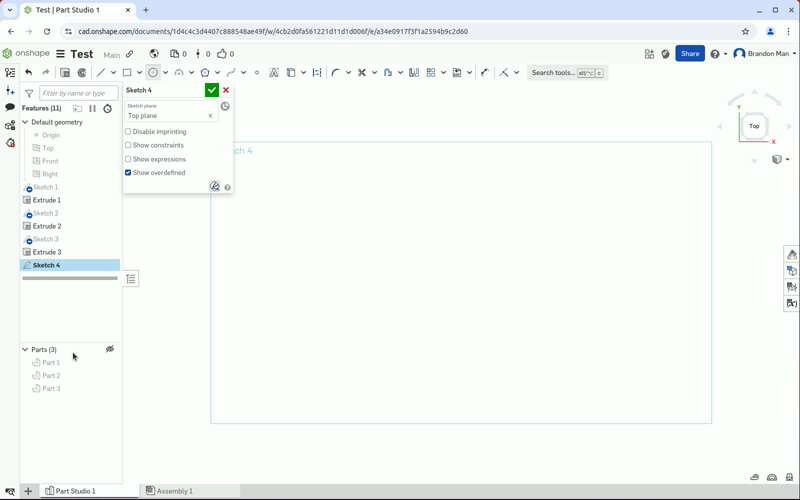
mouse_move(461, 282)
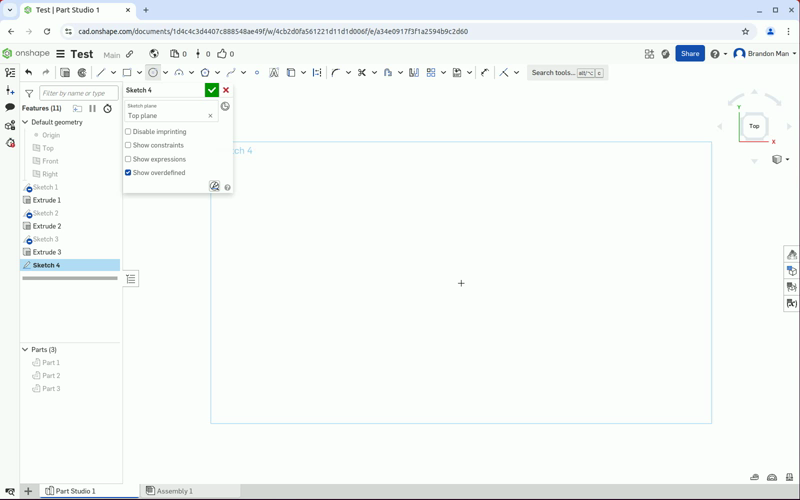
click(461, 282)
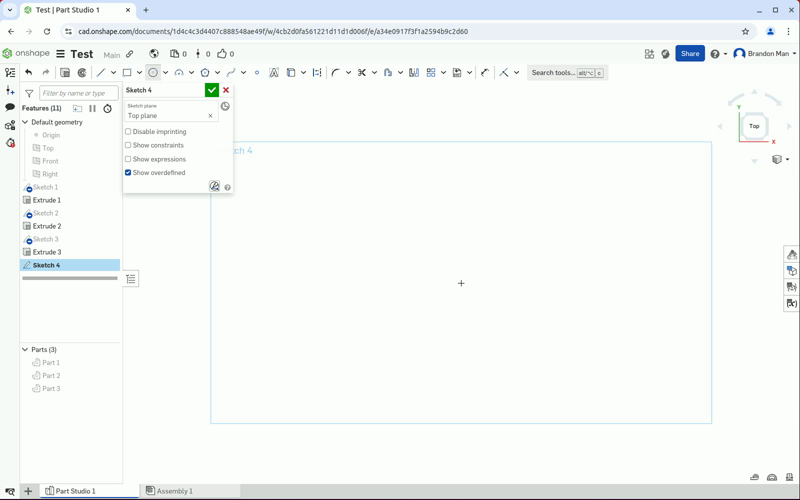
key_up(shift)
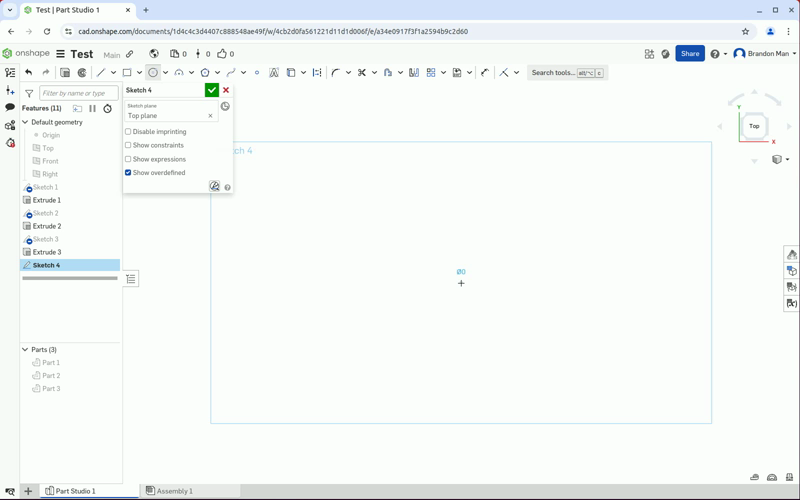
mouse_move(531, 282)
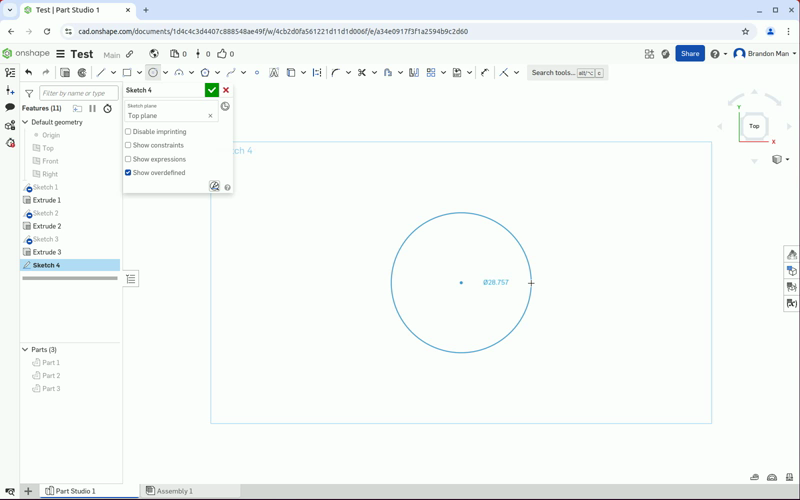
click(531, 282)
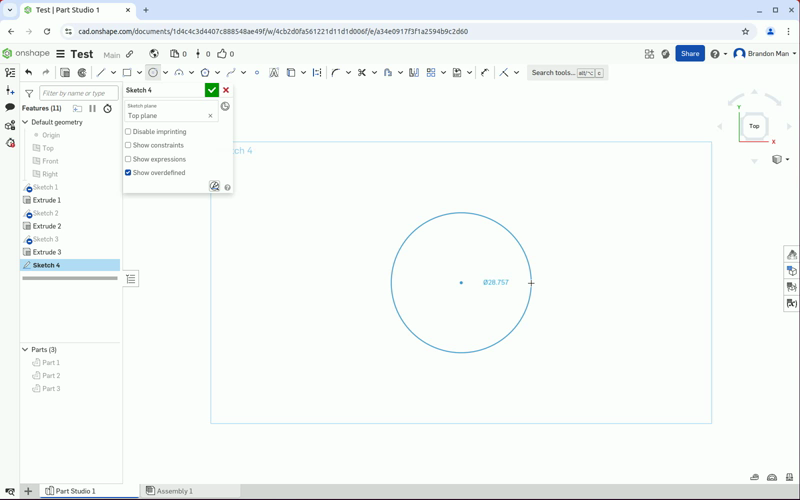
key(esc)
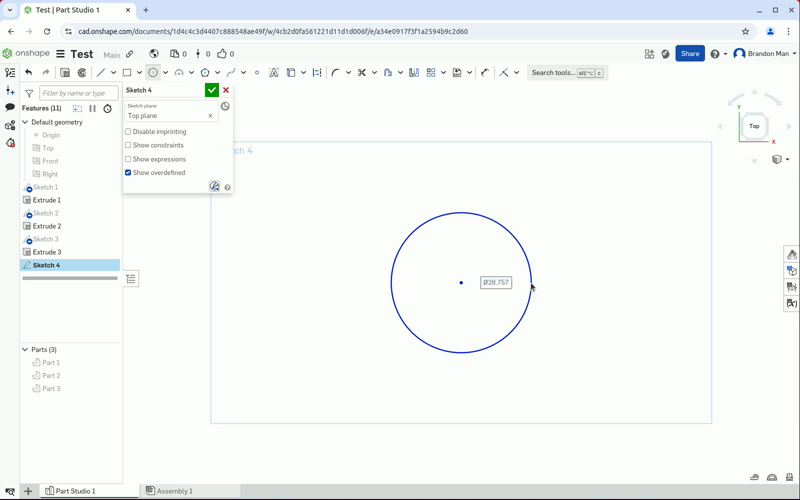
key(c)
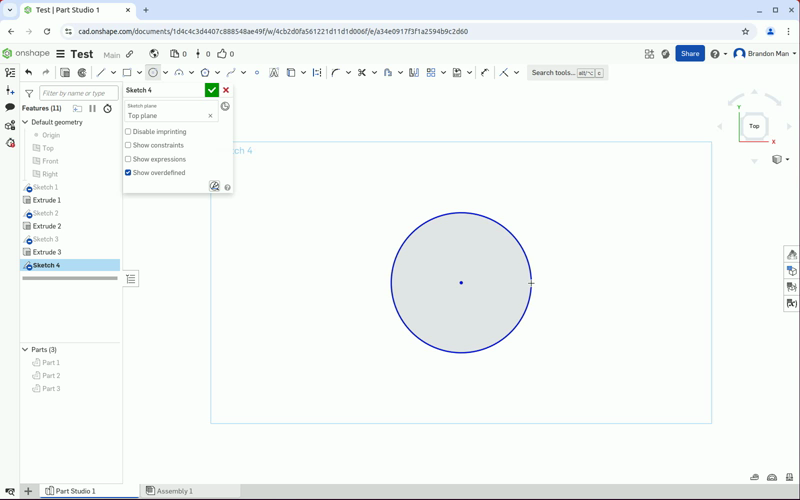
key_down(shift)
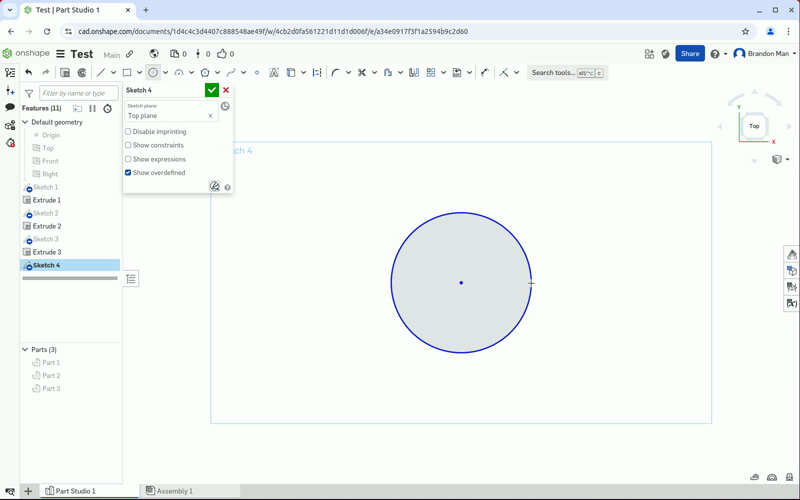
mouse_move(461, 282)
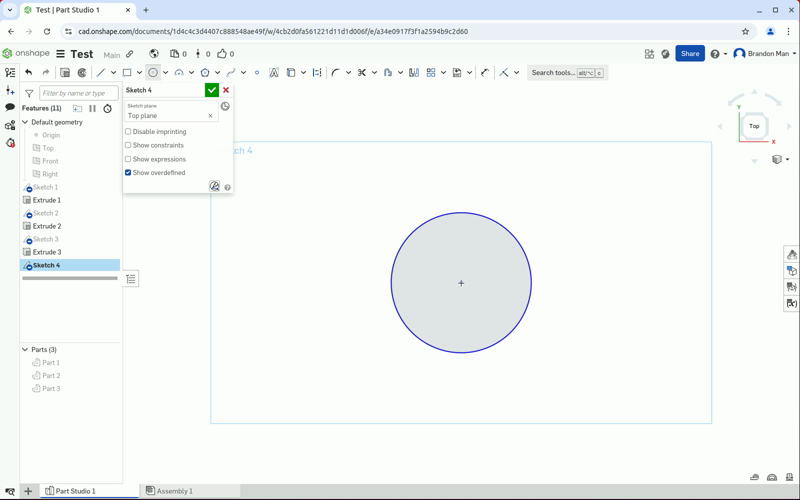
click(461, 282)
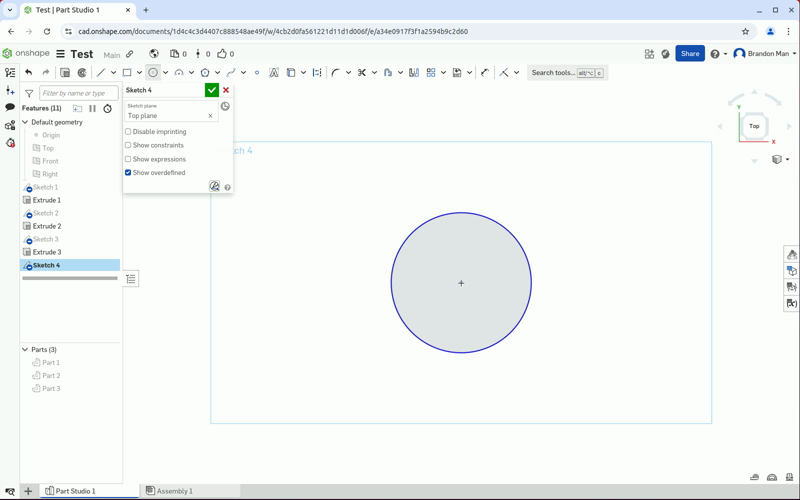
key_up(shift)
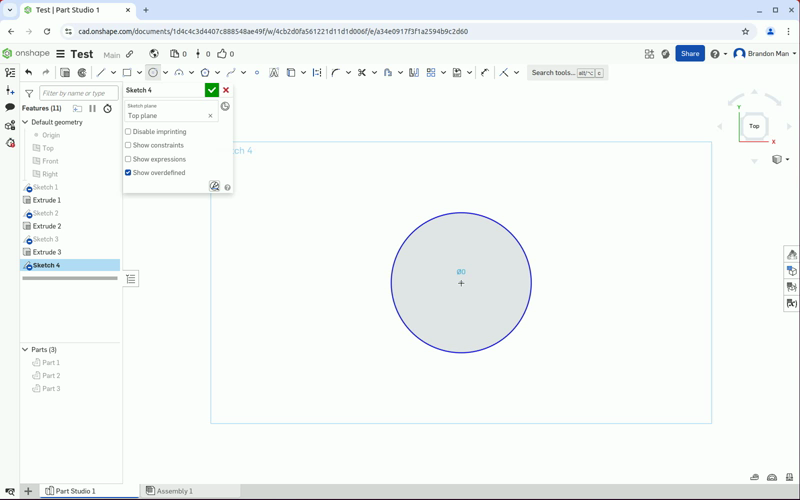
mouse_move(523, 282)
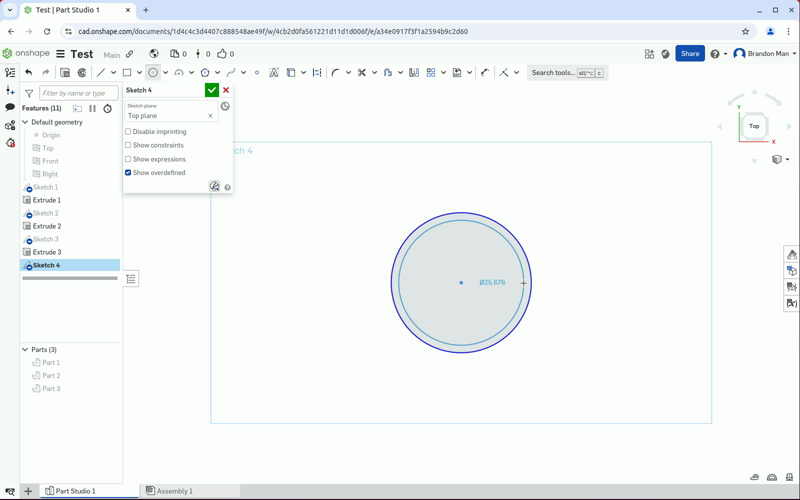
click(523, 282)
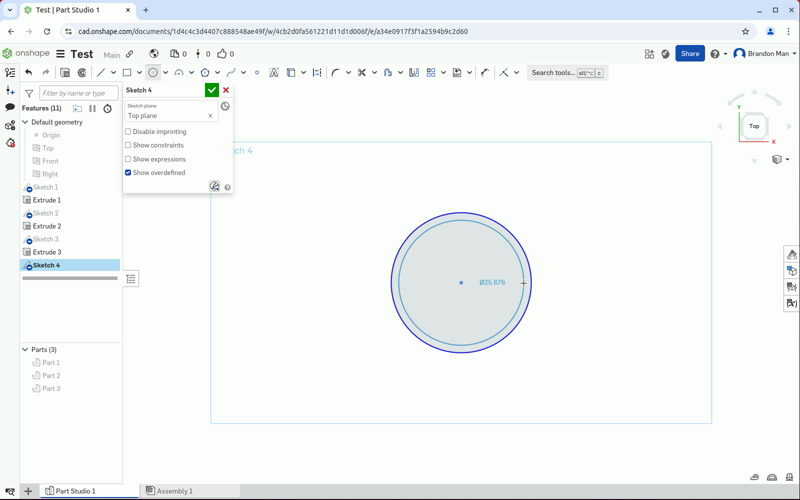
key(esc)
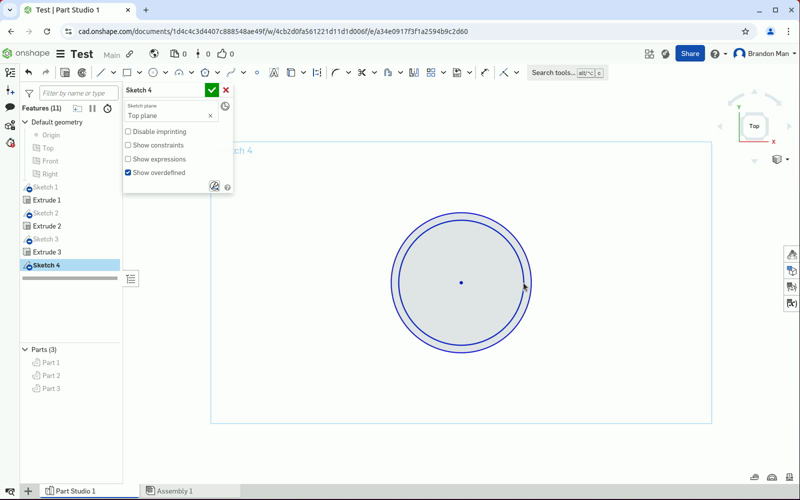
mouse_move(403, 252)
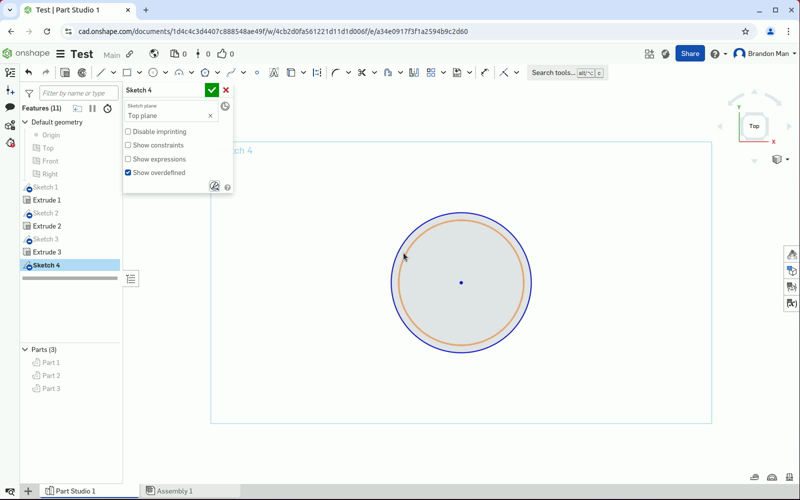
click(403, 252)
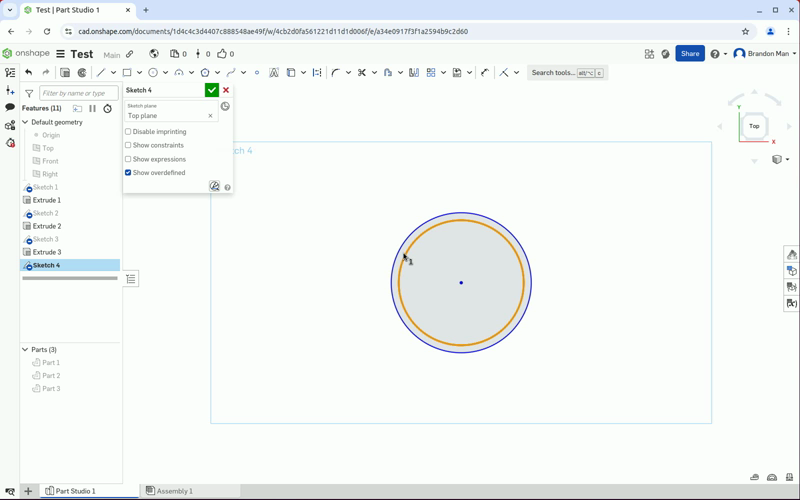
mouse_move(73, 352)
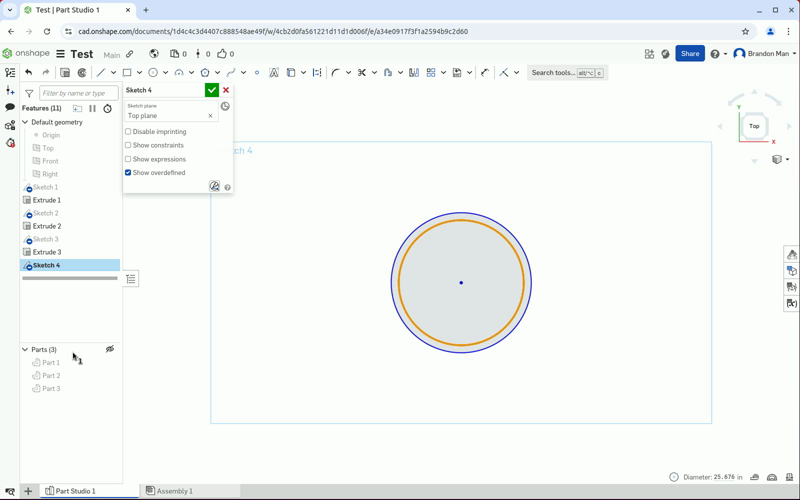
key(shift+y)
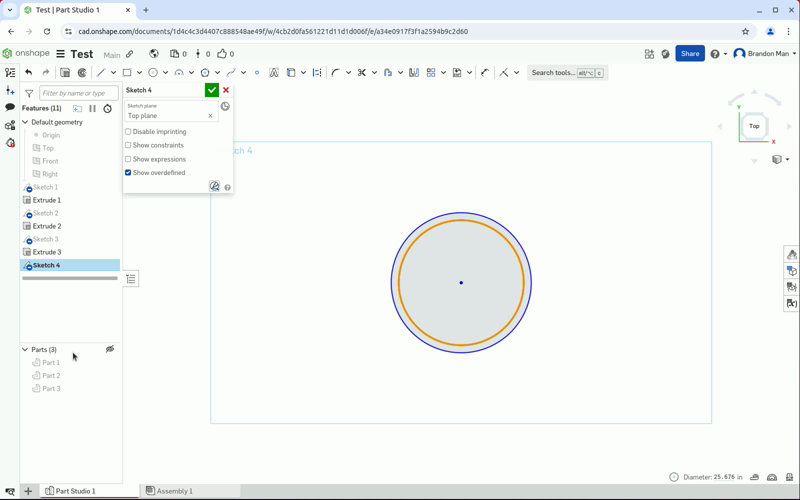
key(shift+e)
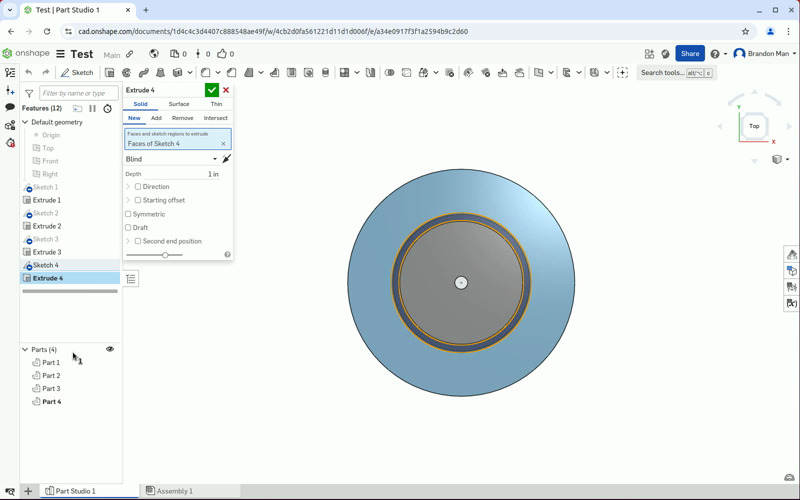
mouse_move(143, 106)
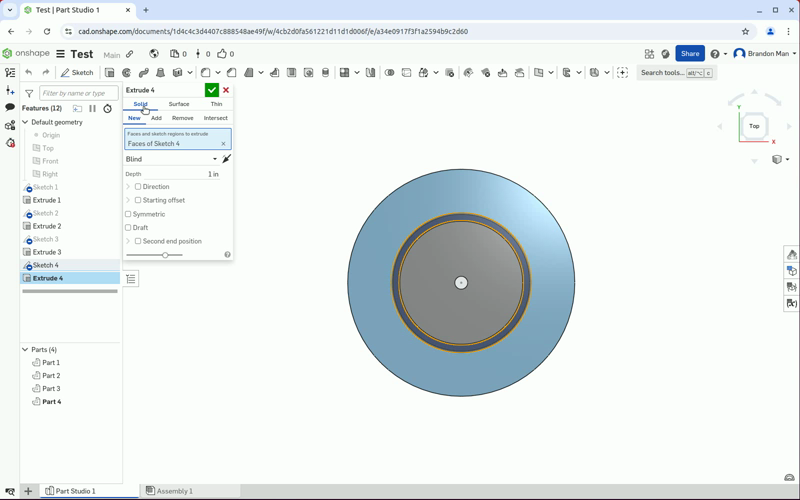
click(143, 106)
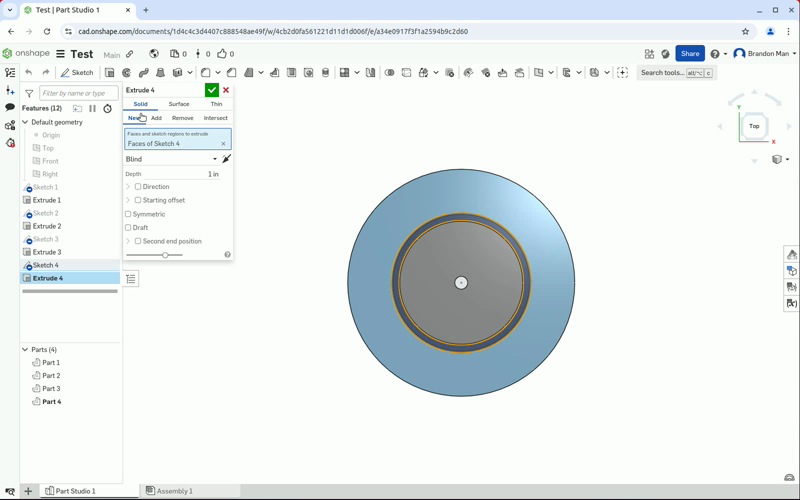
mouse_move(137, 120)
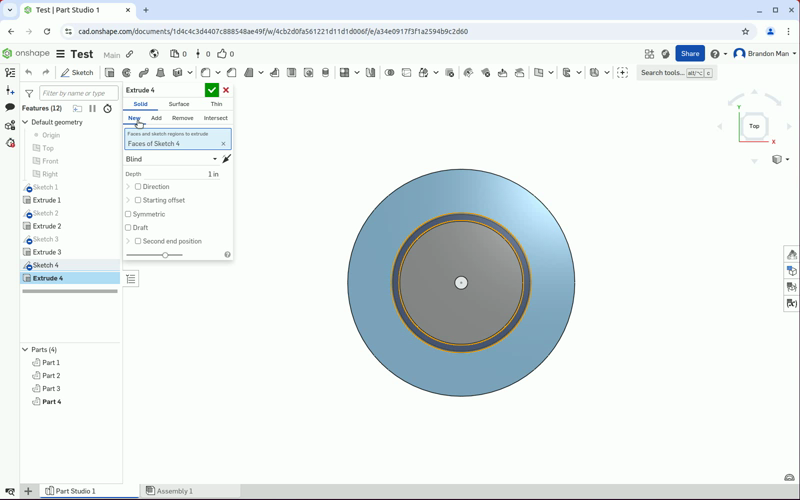
click(137, 120)
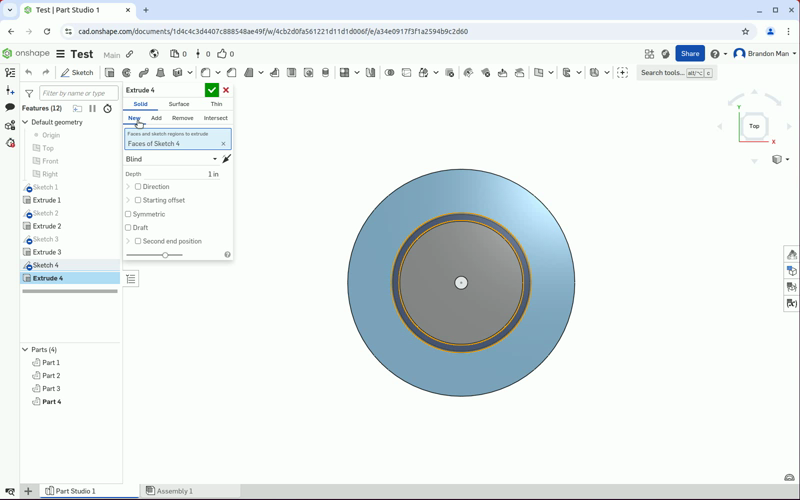
key(tab, 4)
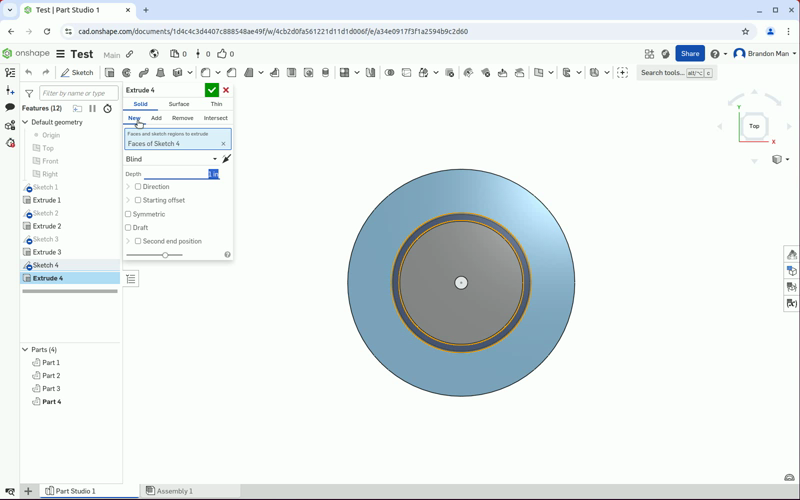
text(17.331)
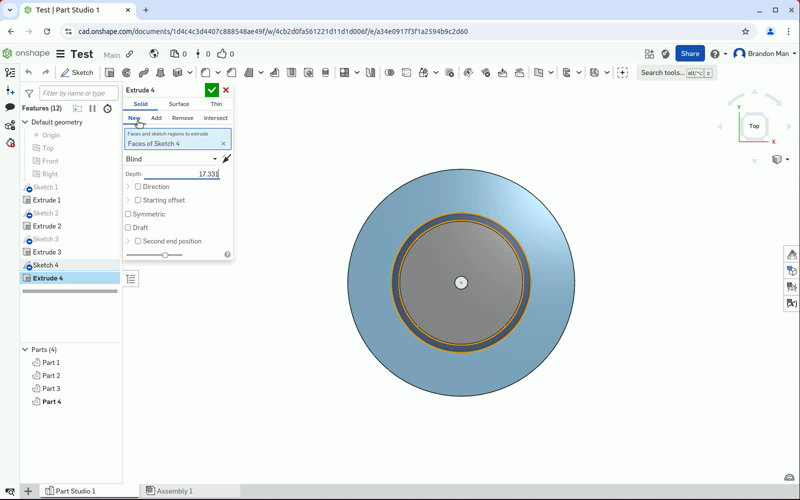
key(enter)
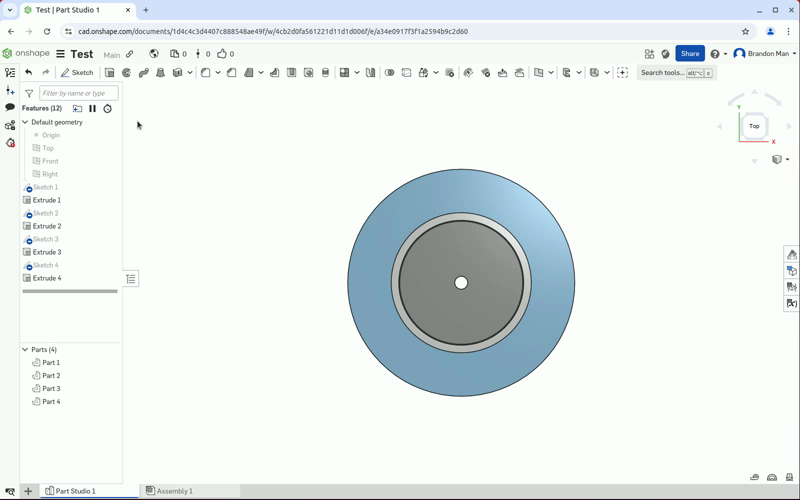
key(shift+h)
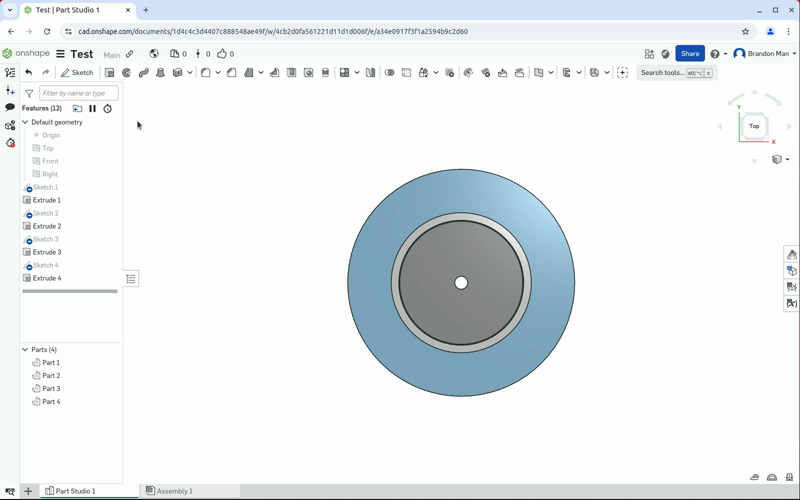
key(shift+h)
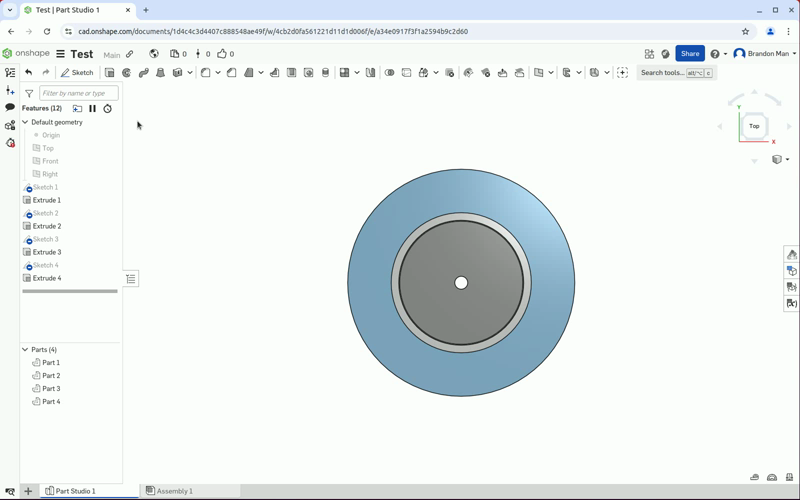
mouse_move(73, 189)
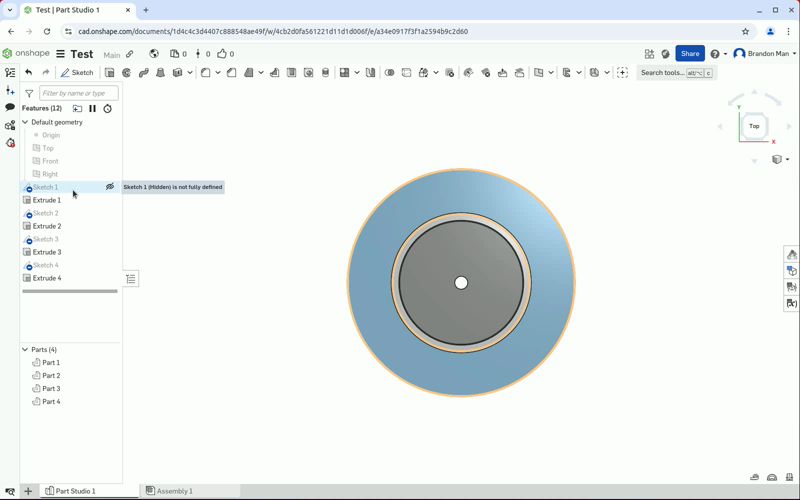
click(73, 189)
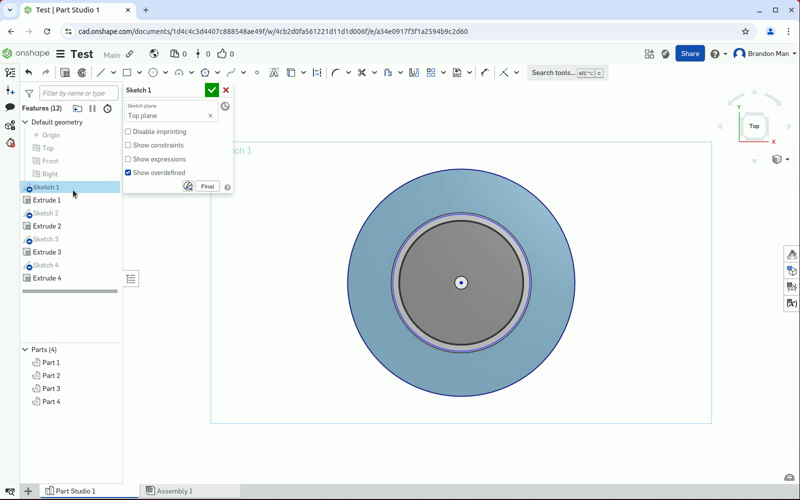
mouse_move(229, 92)
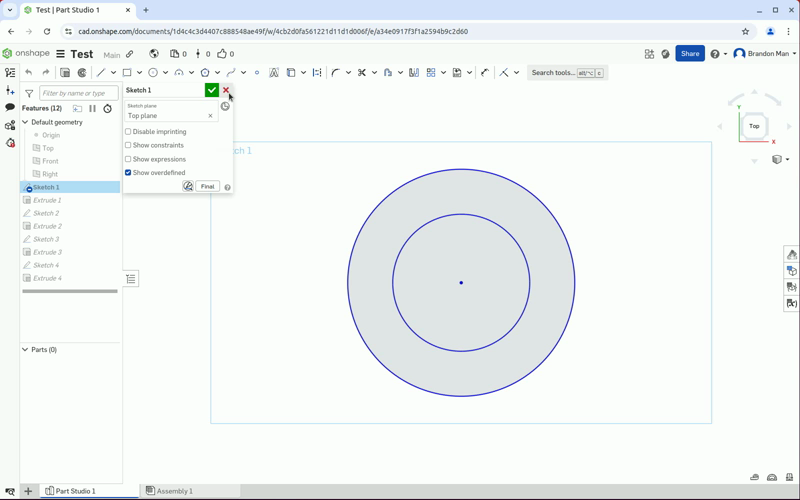
click(229, 92)
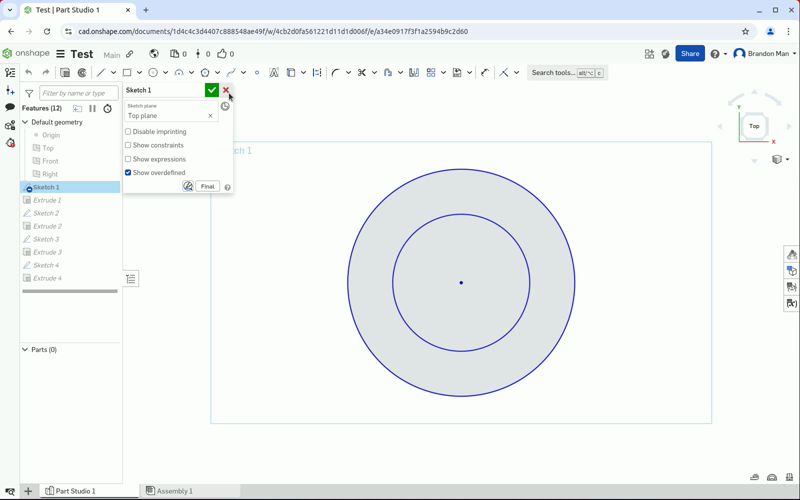
key(shift+s)
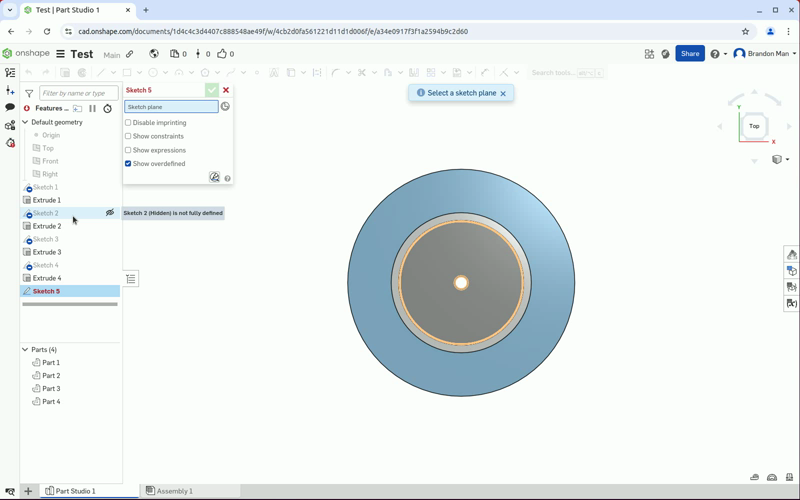
scroll(3)
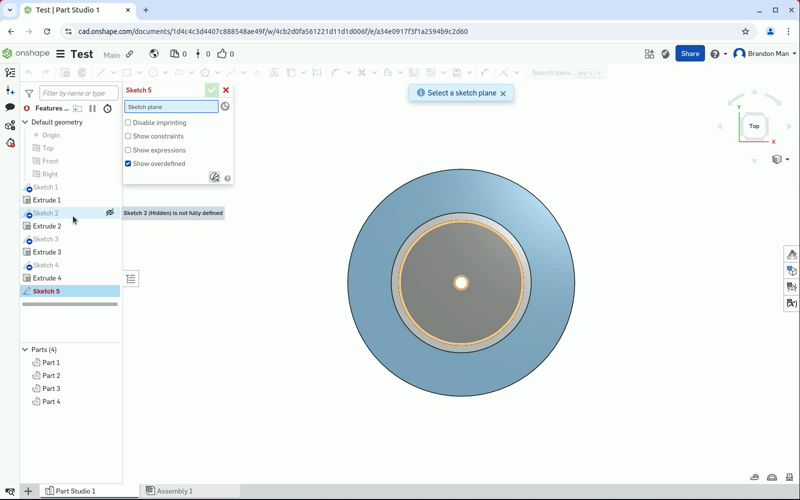
mouse_move(73, 150)
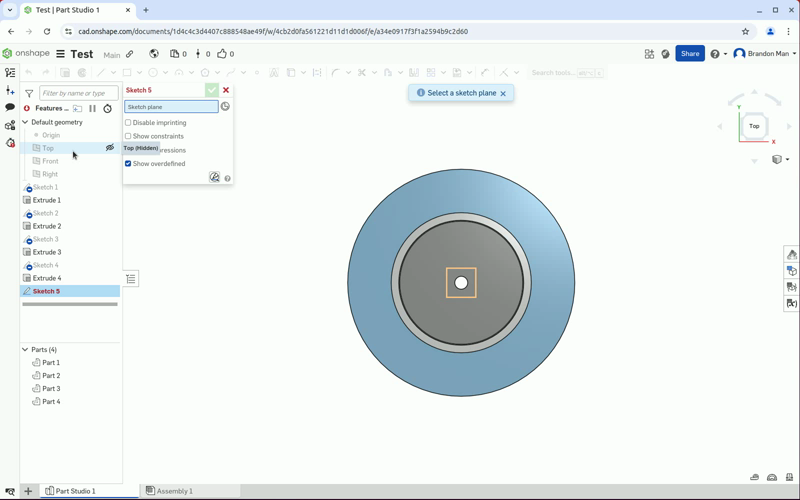
click(73, 150)
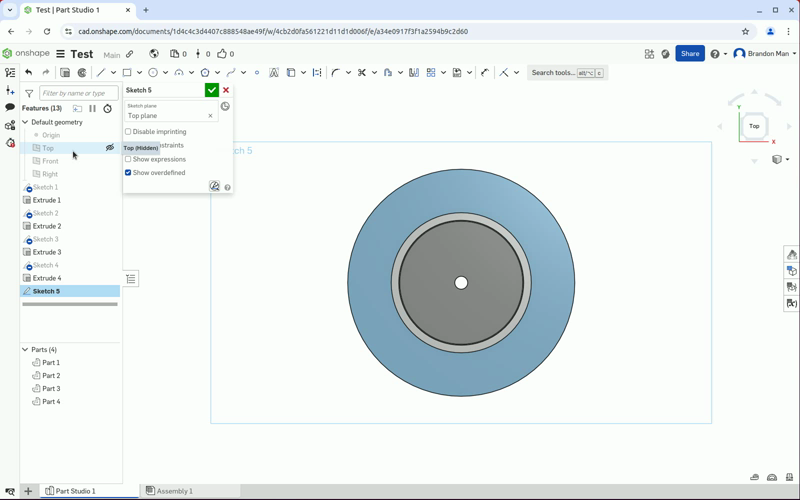
mouse_move(73, 352)
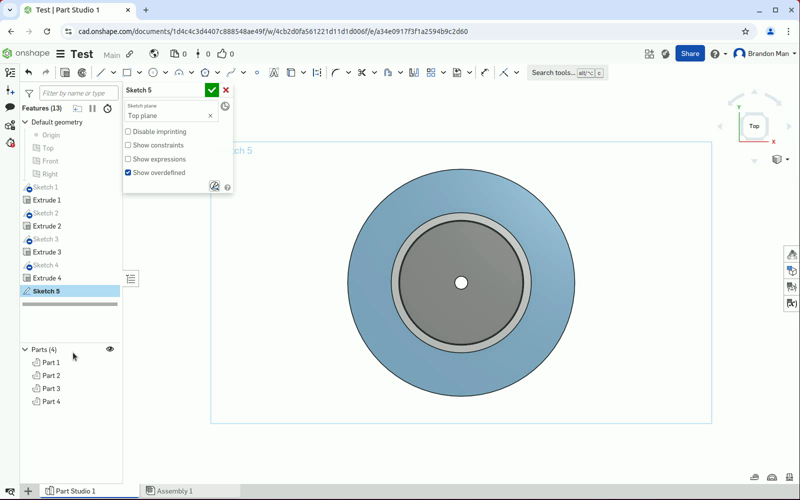
key(y)
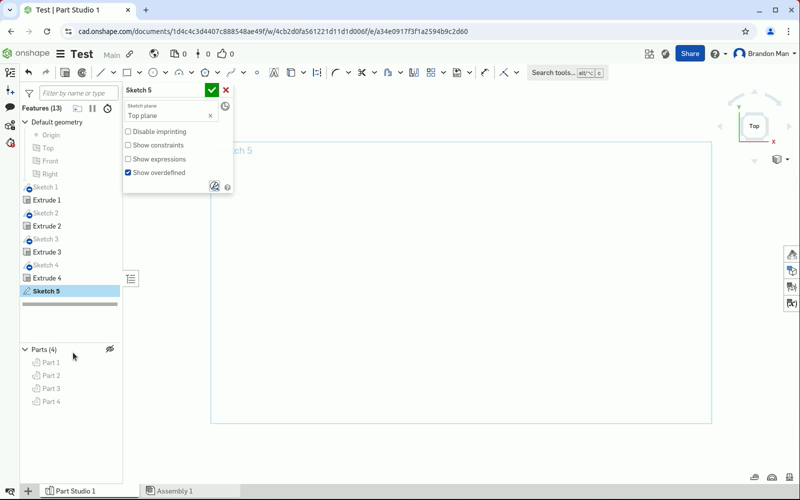
key(c)
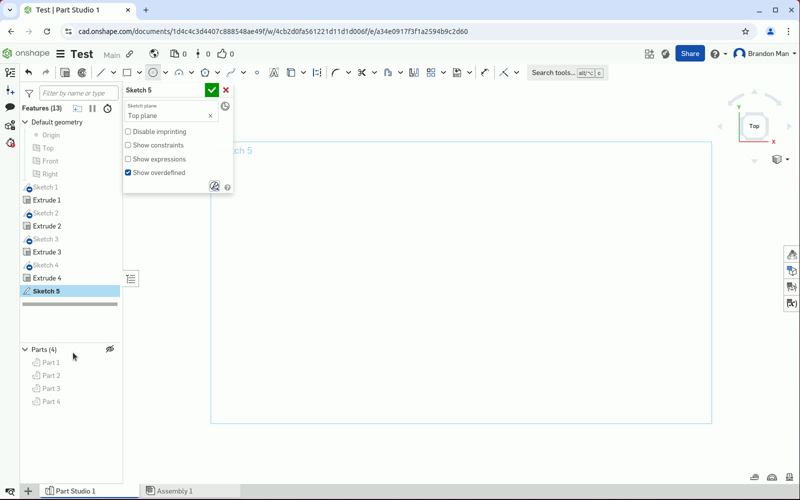
key_down(shift)
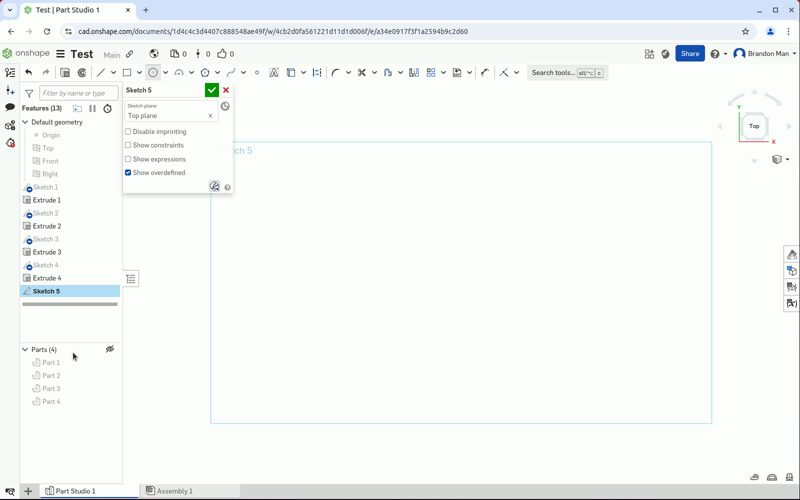
mouse_move(461, 282)
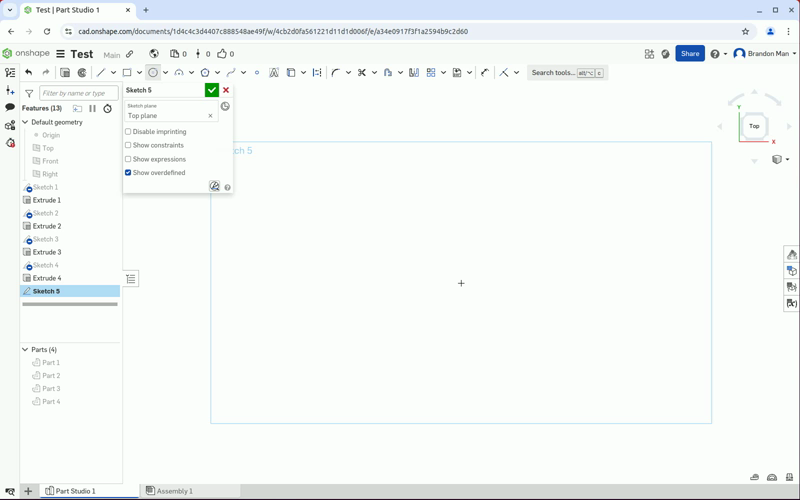
click(461, 282)
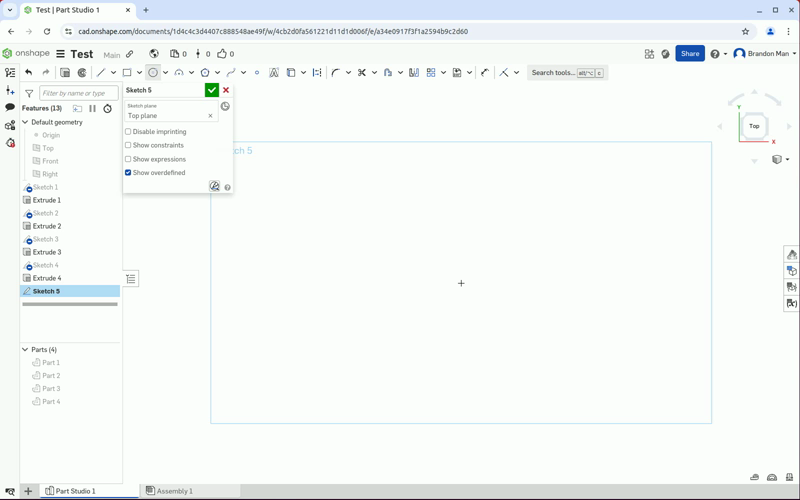
key_up(shift)
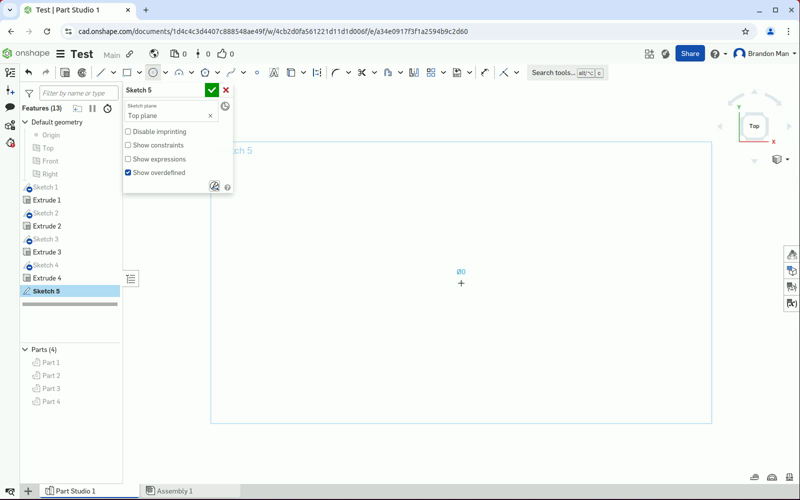
mouse_move(574, 282)
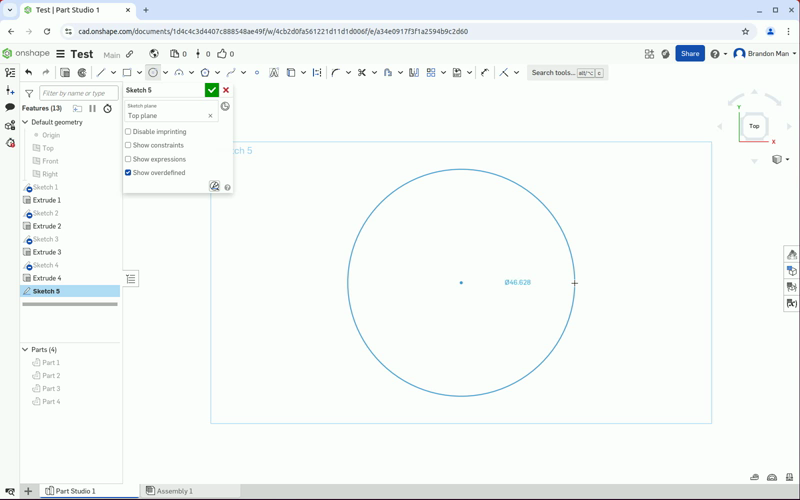
click(574, 282)
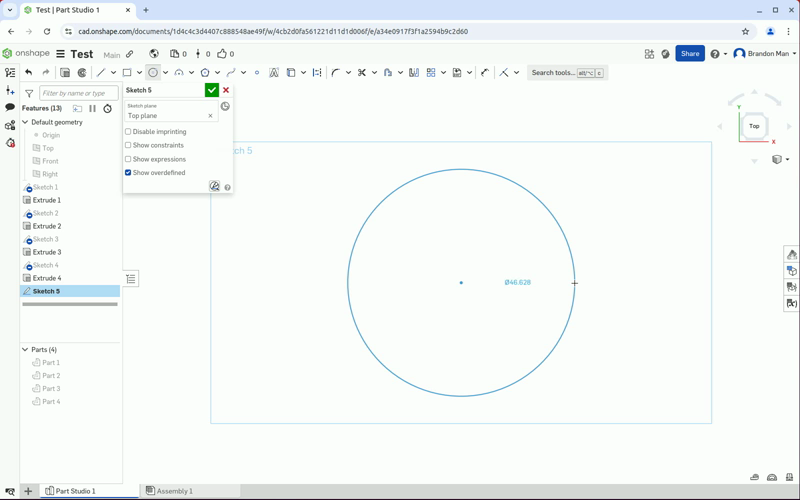
key(esc)
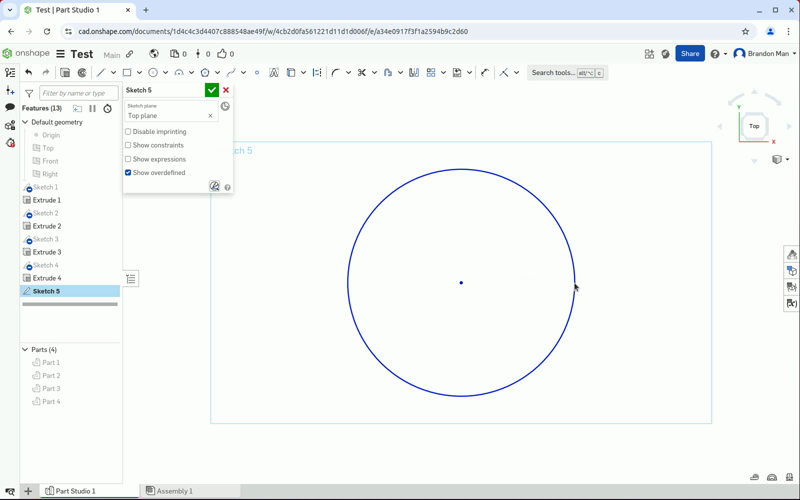
key(c)
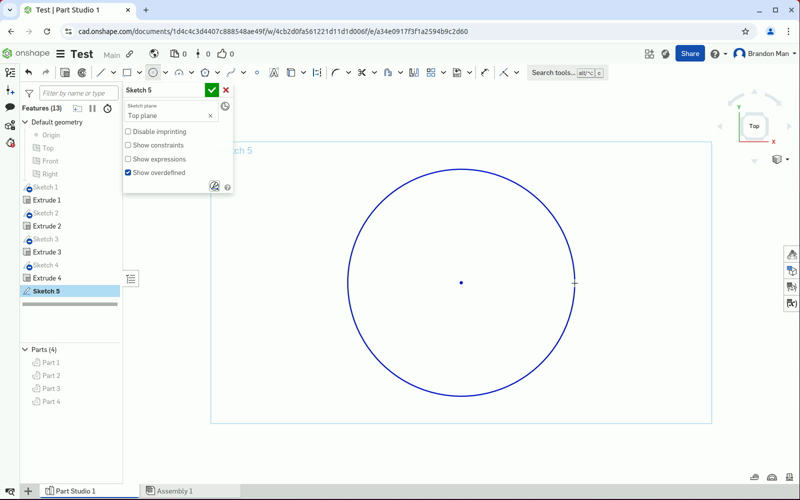
key_down(shift)
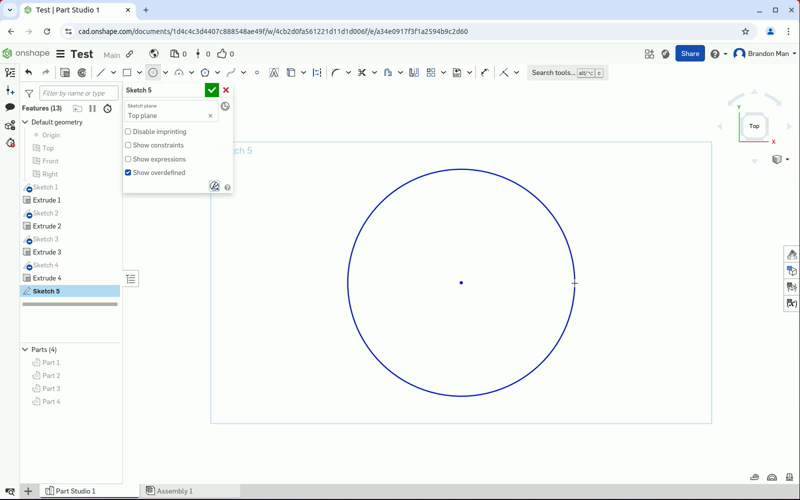
mouse_move(461, 282)
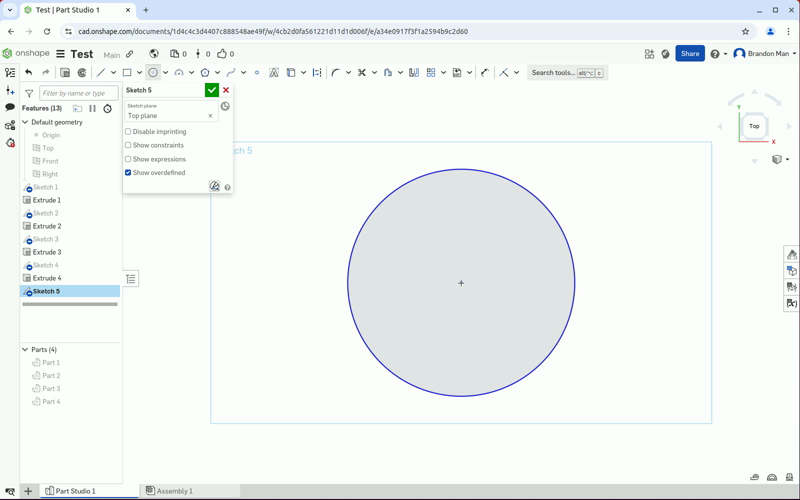
click(461, 282)
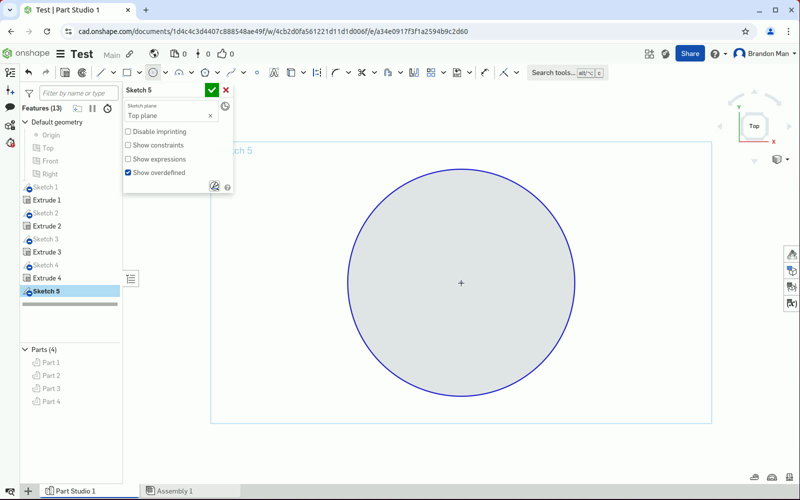
key_up(shift)
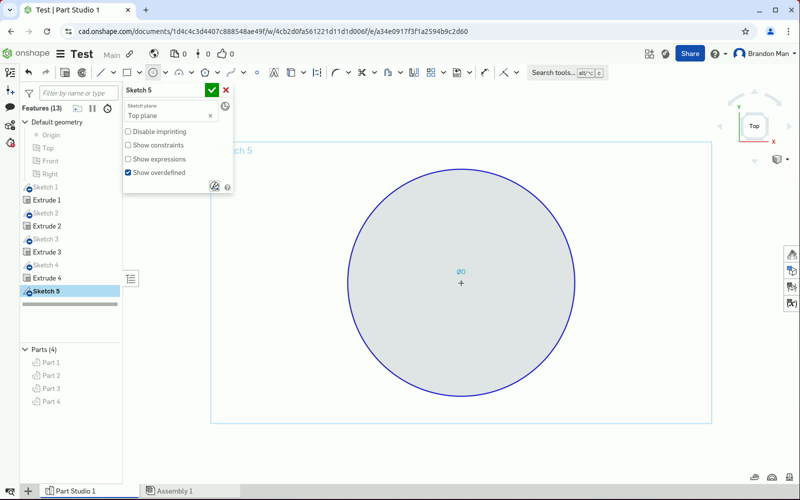
mouse_move(529, 282)
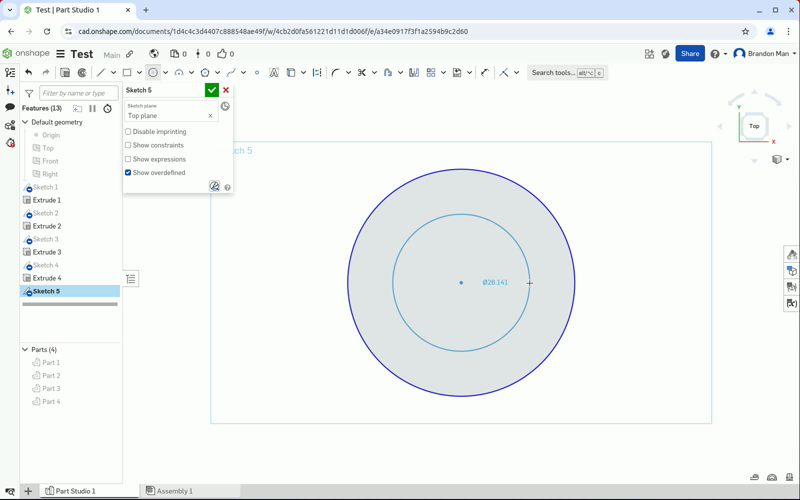
click(529, 282)
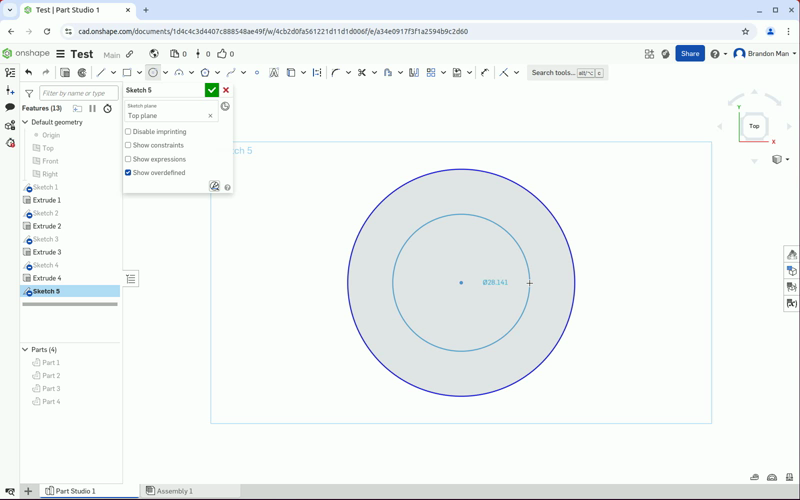
key(esc)
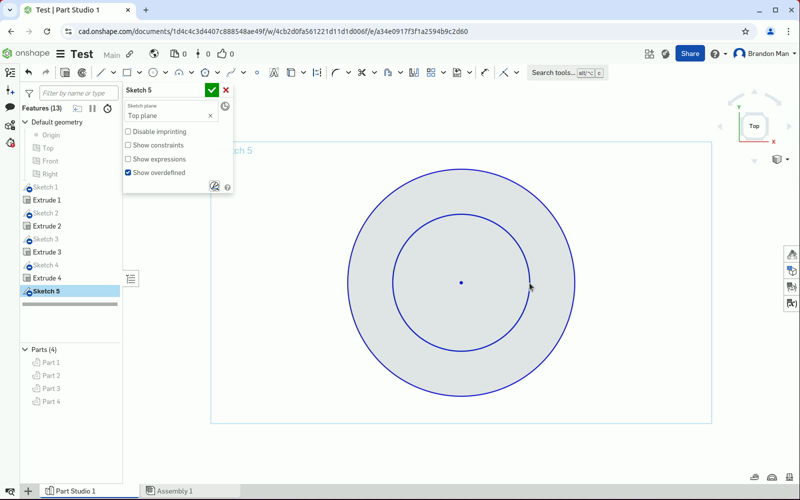
mouse_move(538, 335)
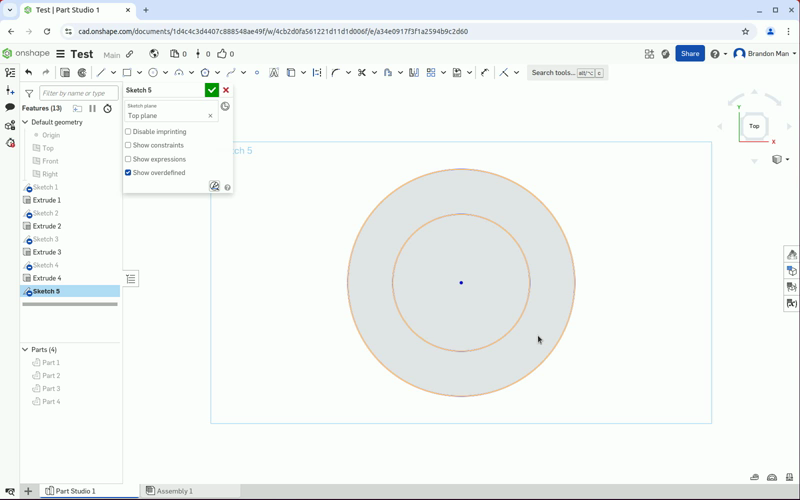
click(538, 335)
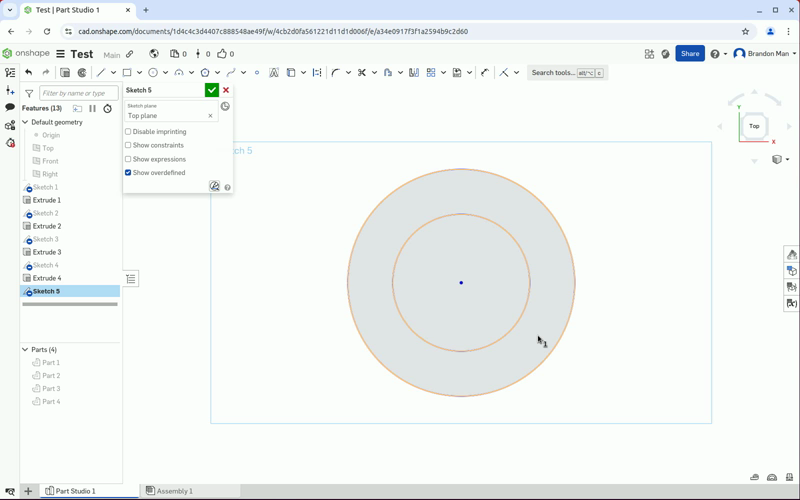
mouse_move(73, 352)
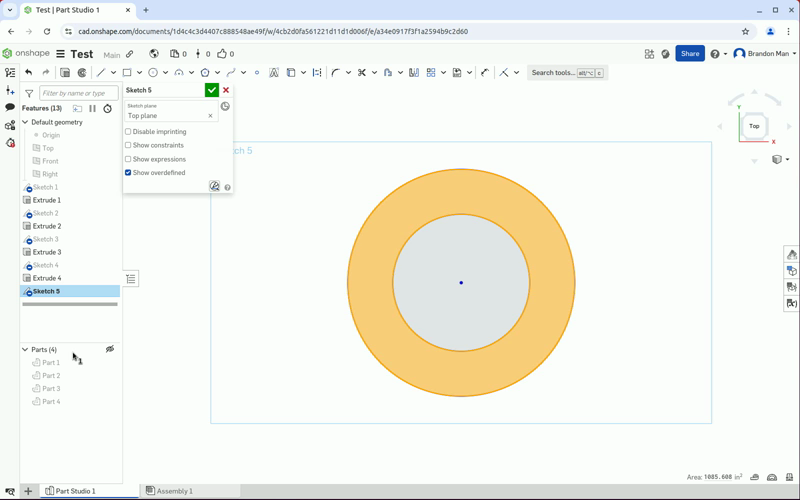
key(shift+y)
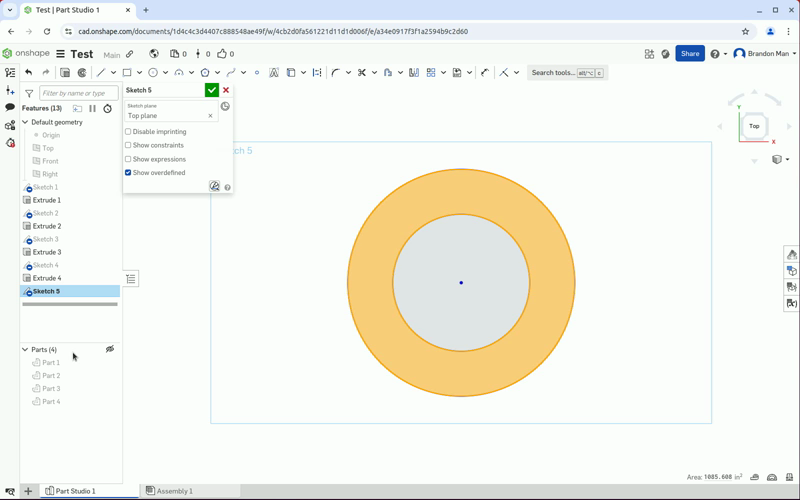
key(shift+e)
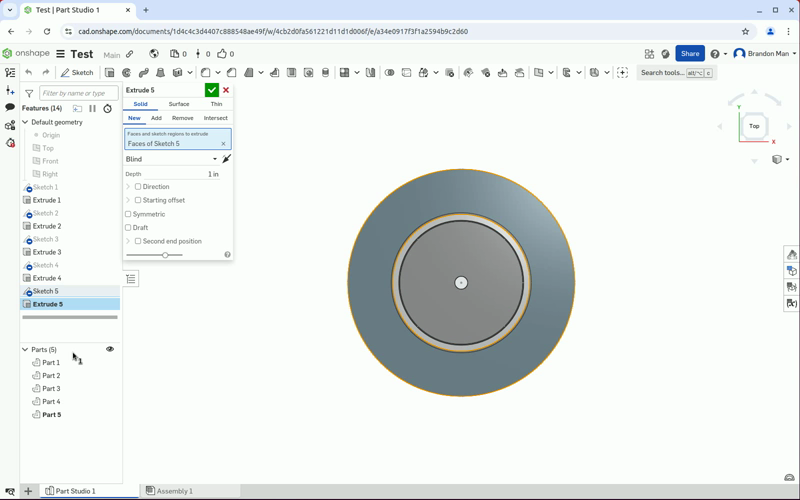
mouse_move(143, 106)
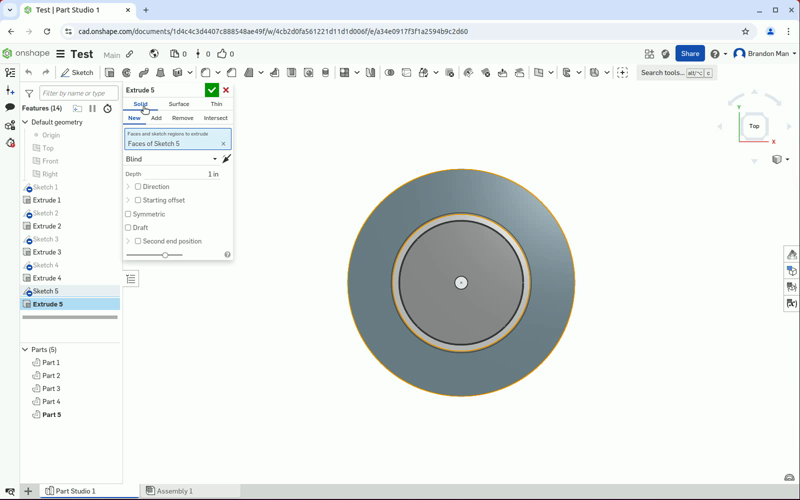
click(143, 106)
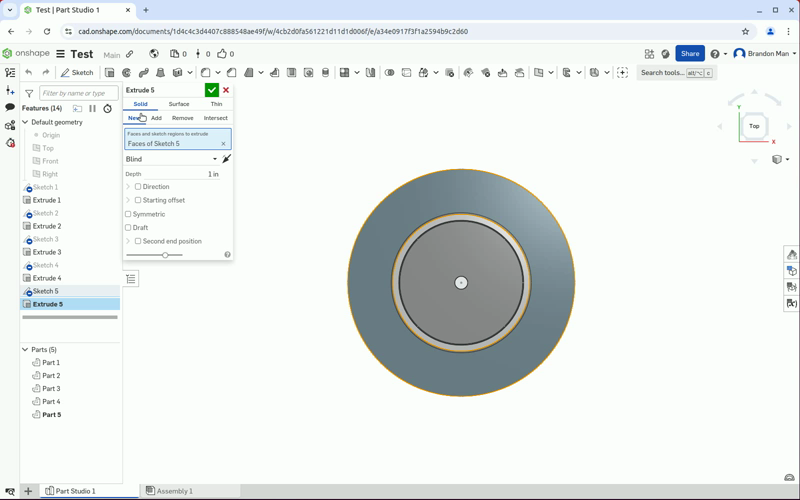
mouse_move(137, 120)
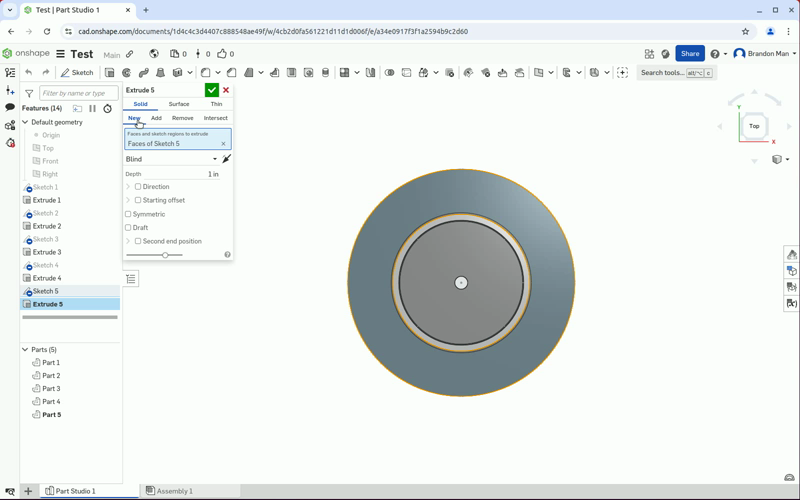
click(137, 120)
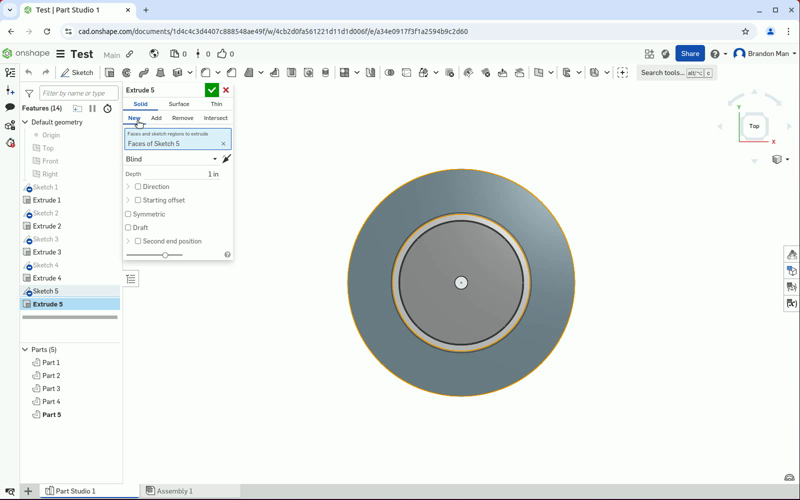
key(tab, 4)
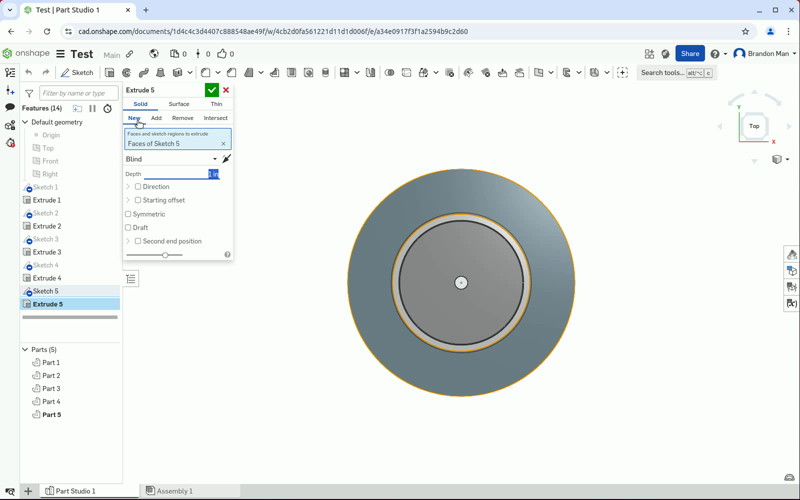
text(1.685)
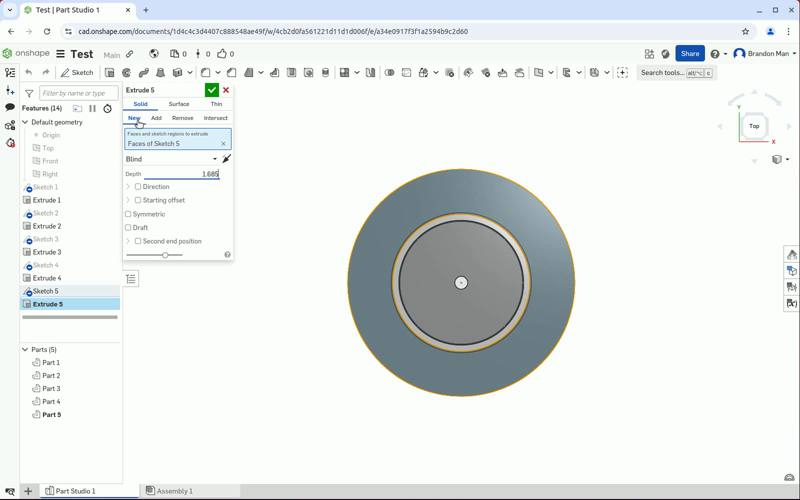
key(enter)
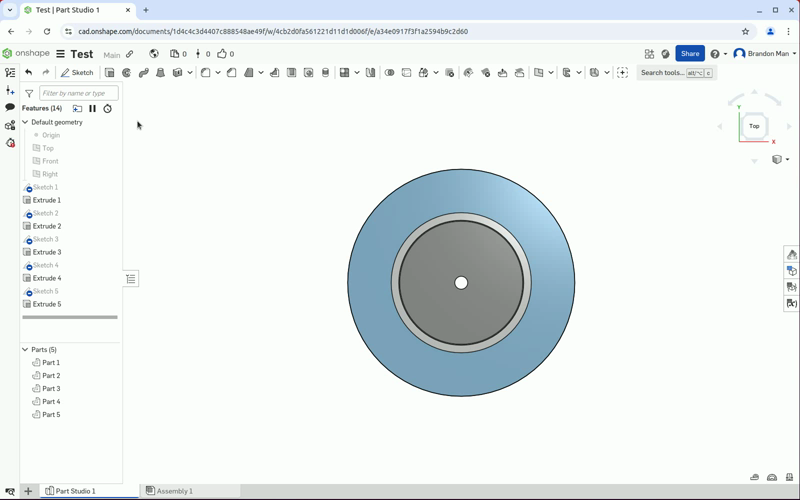
key(shift+h)
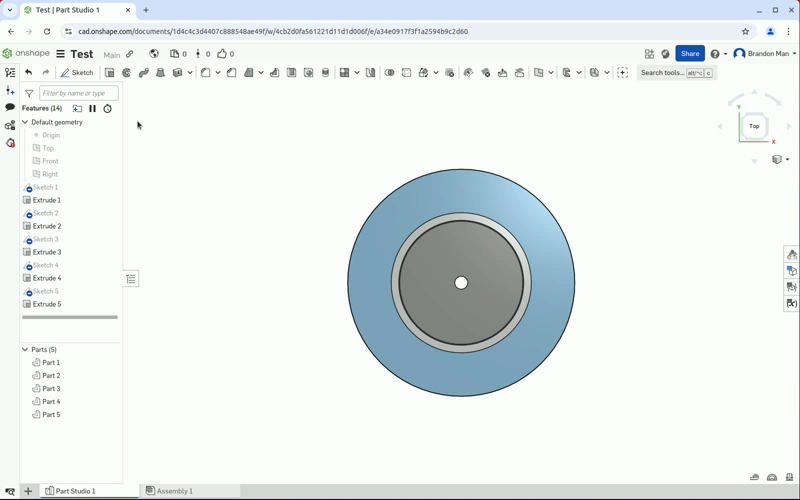
key(shift+h)
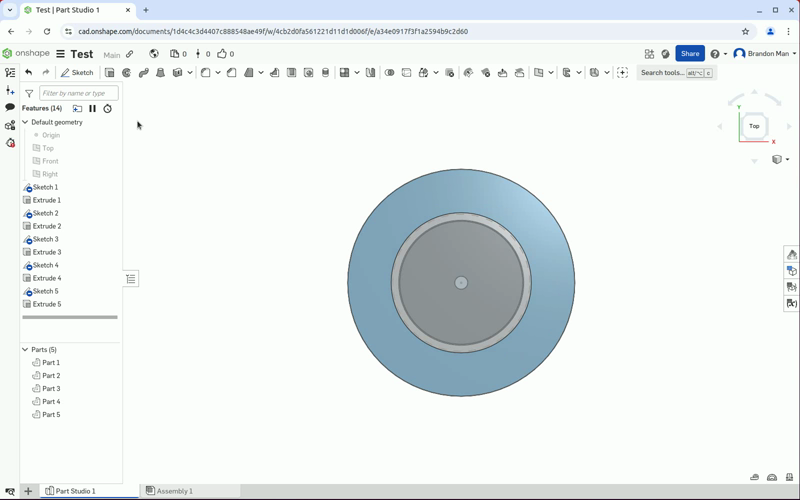
key(shift+7)
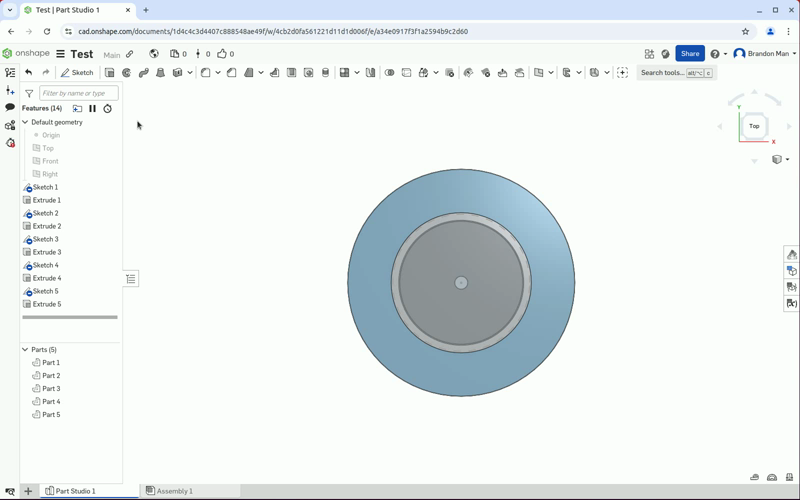
key(up, 3)
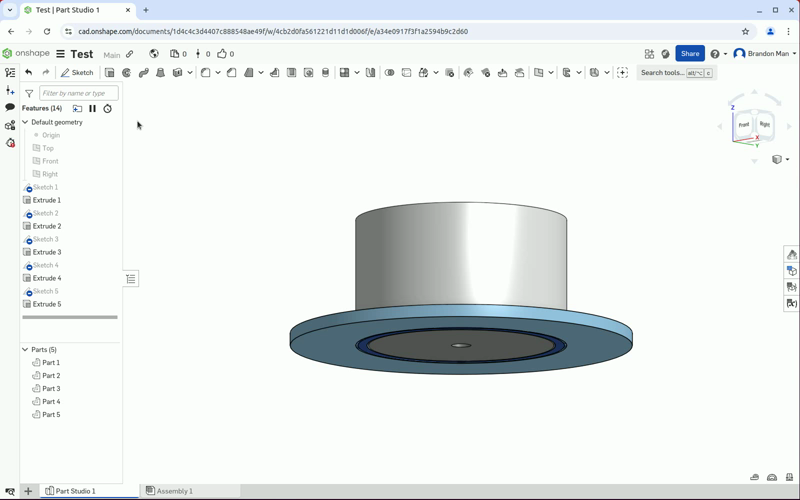
key(left, 3)
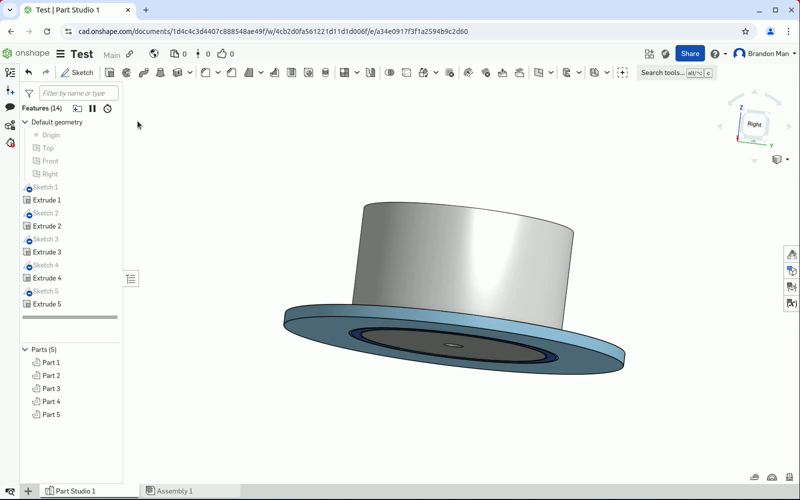
key(right, 3)
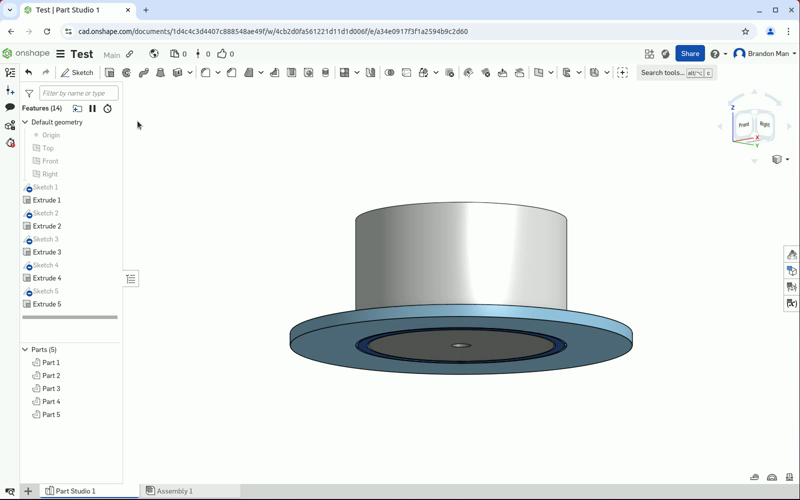
key(down, 3)
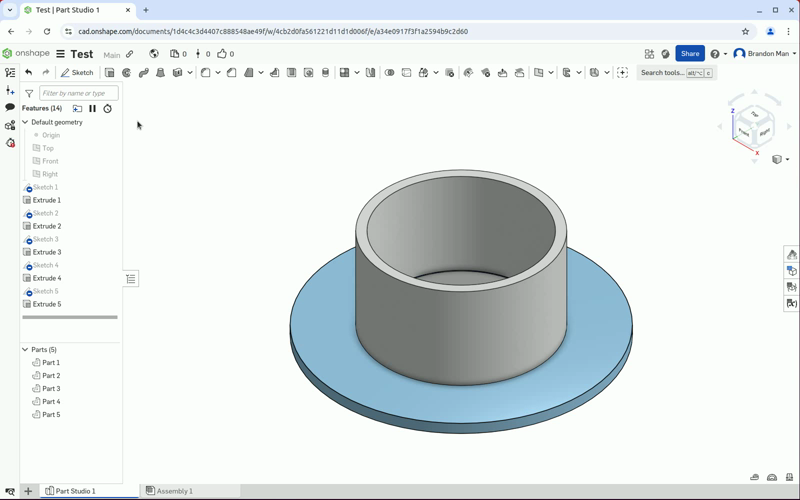
mouse_move(73, 189)
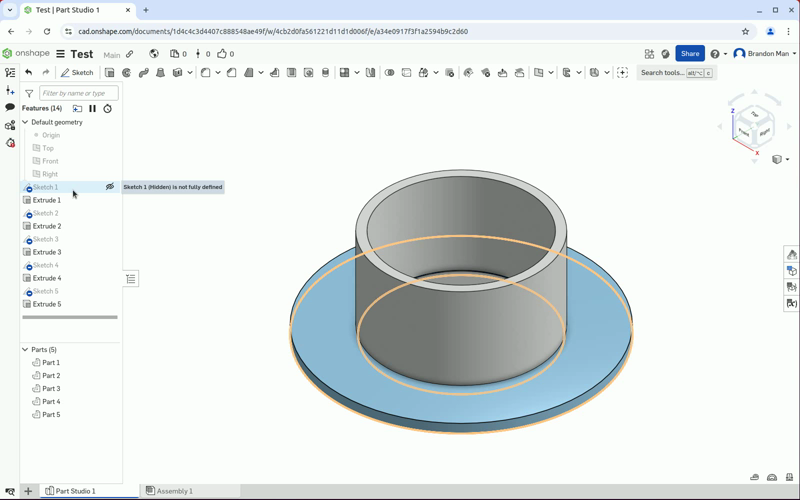
click(73, 189)